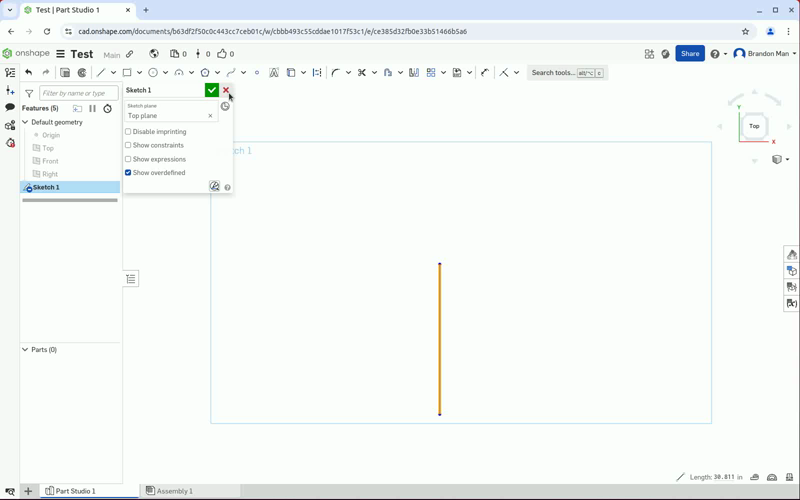
key(shift+h)
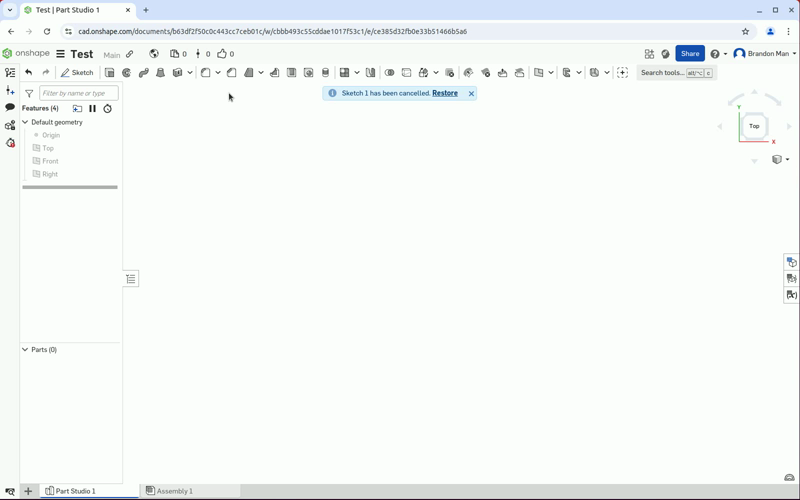
mouse_move(73, 352)
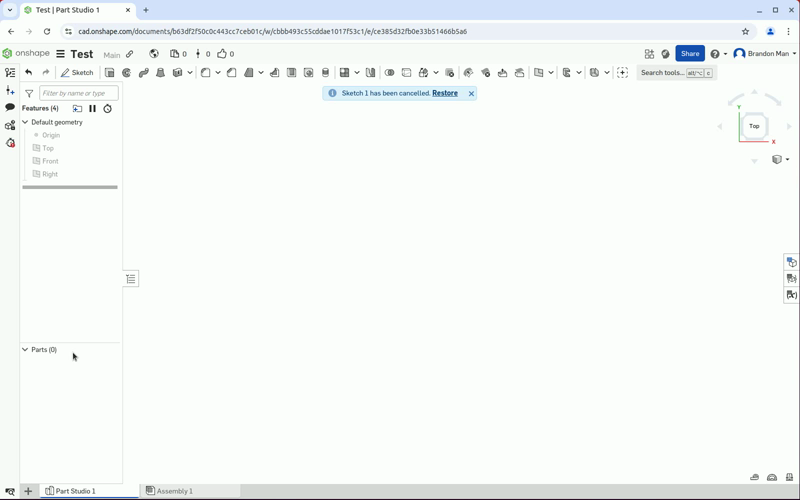
key(y)
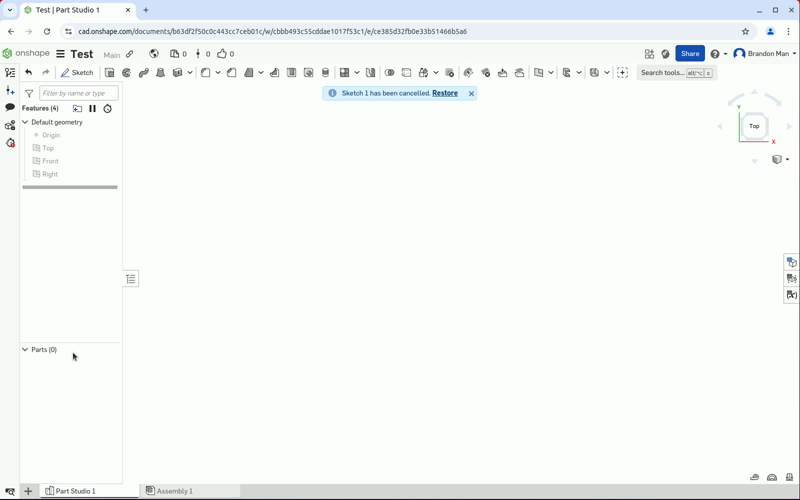
key(shift+p)
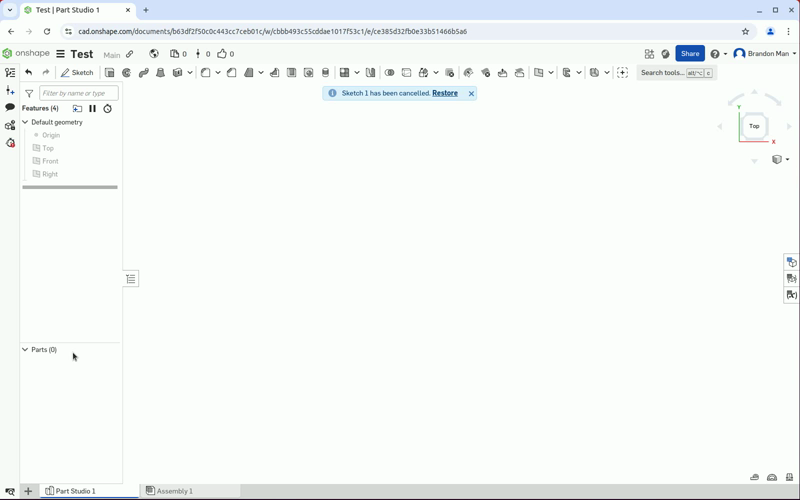
key(space)
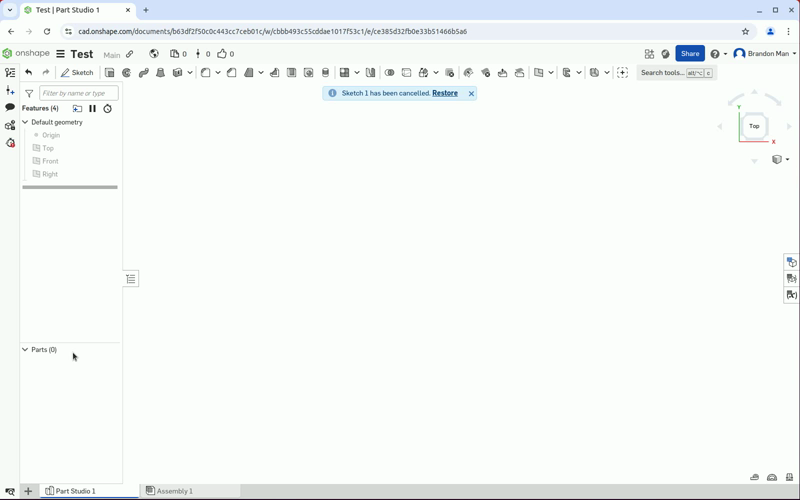
key_down(shift)
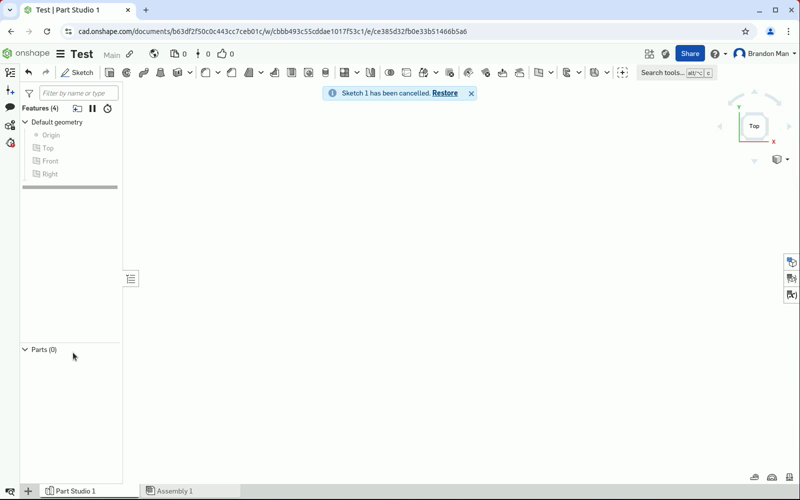
key(up)
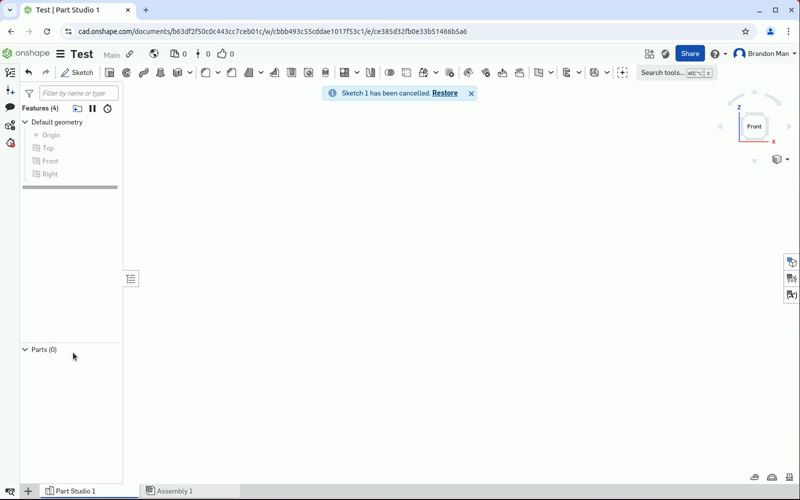
key_up(shift)
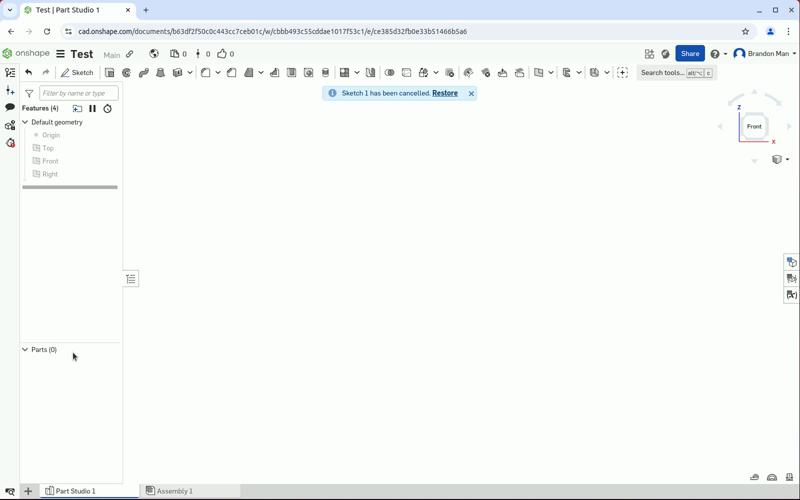
mouse_move(73, 352)
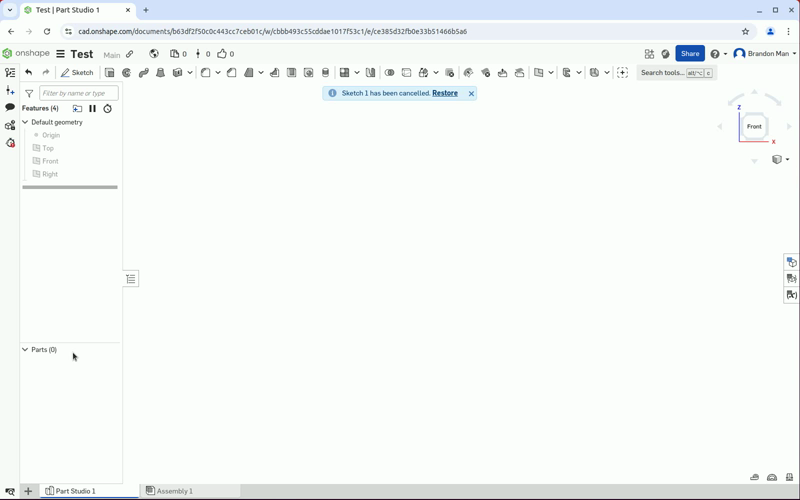
key(shift+y)
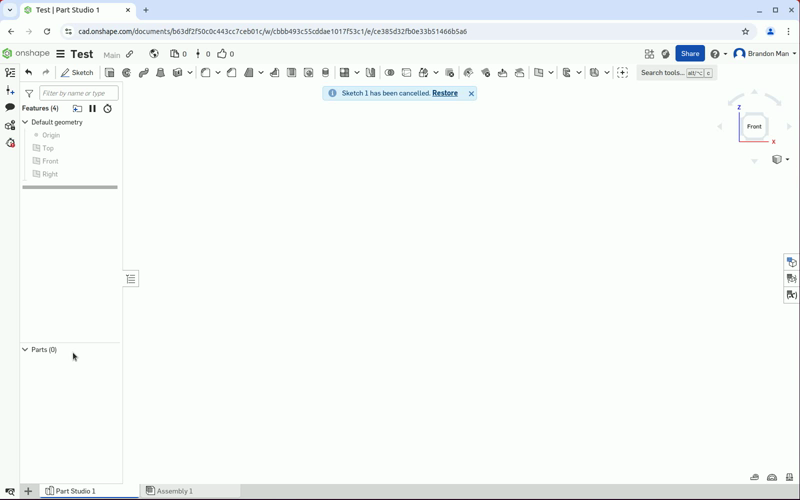
key(shift+s)
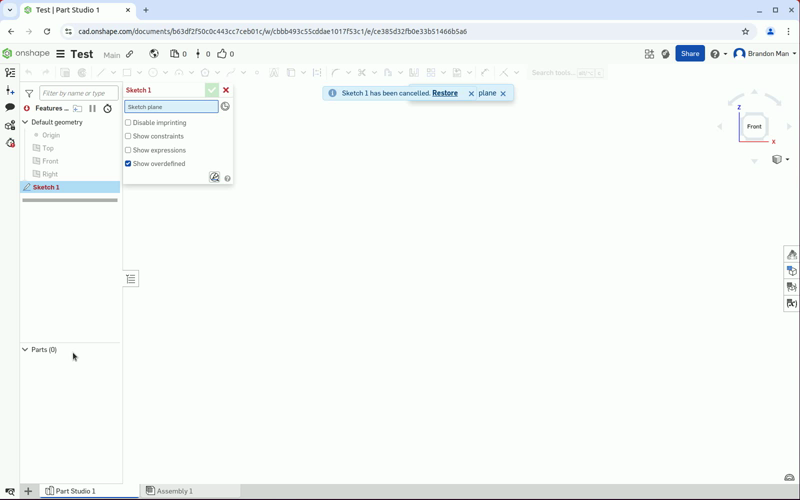
mouse_move(73, 163)
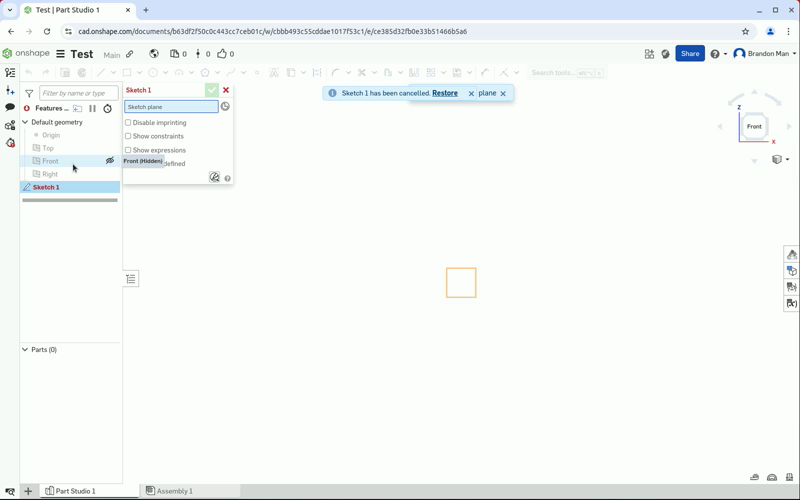
click(73, 163)
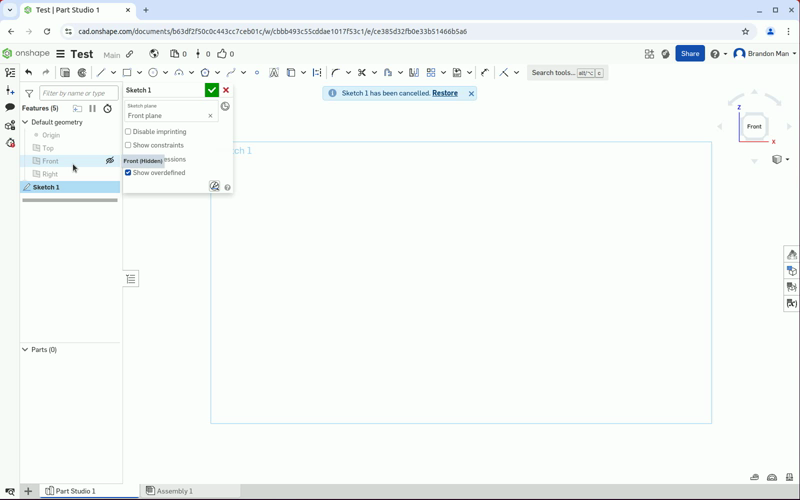
mouse_move(73, 352)
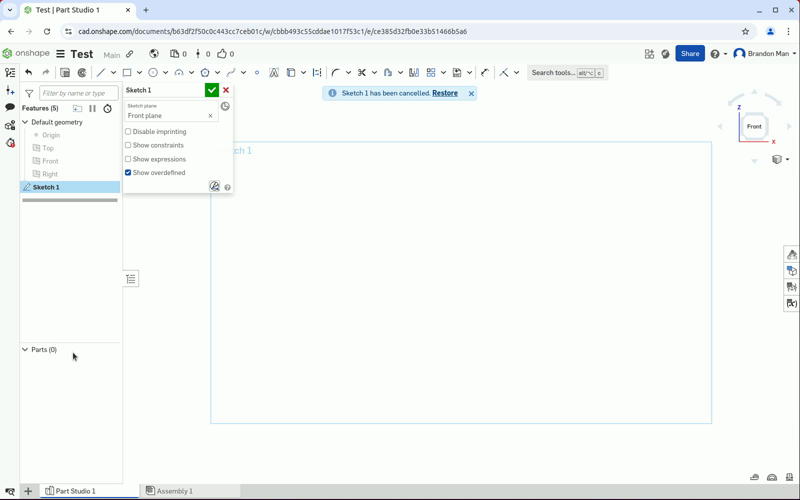
key(y)
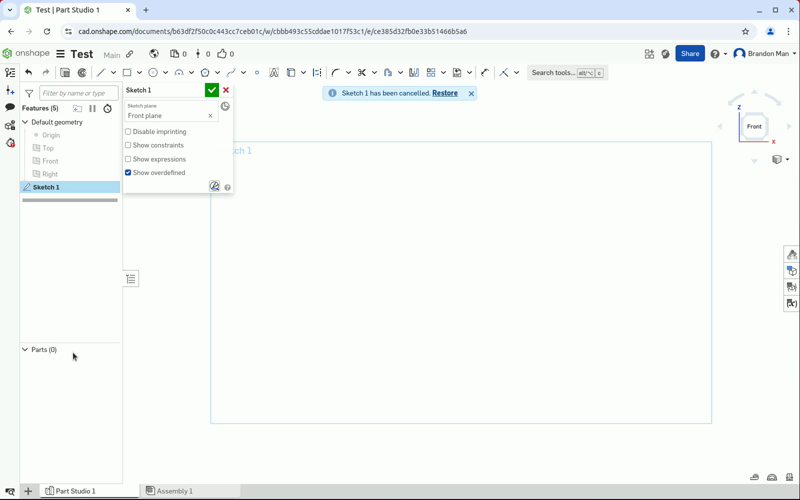
key(l)
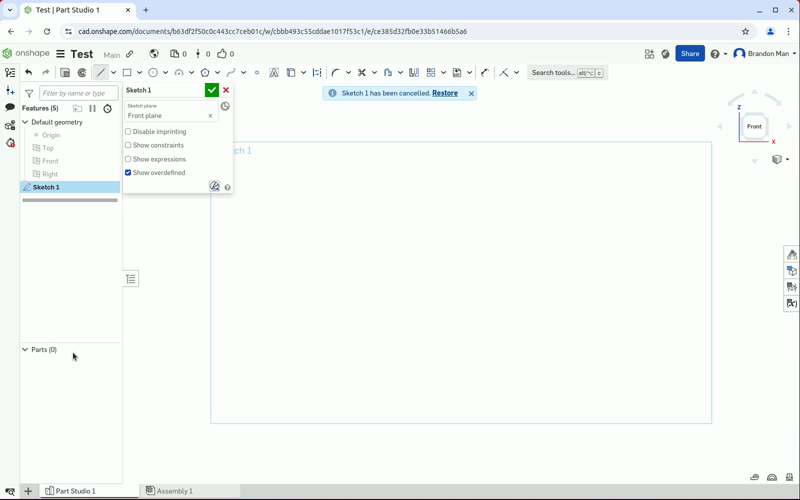
key_down(shift)
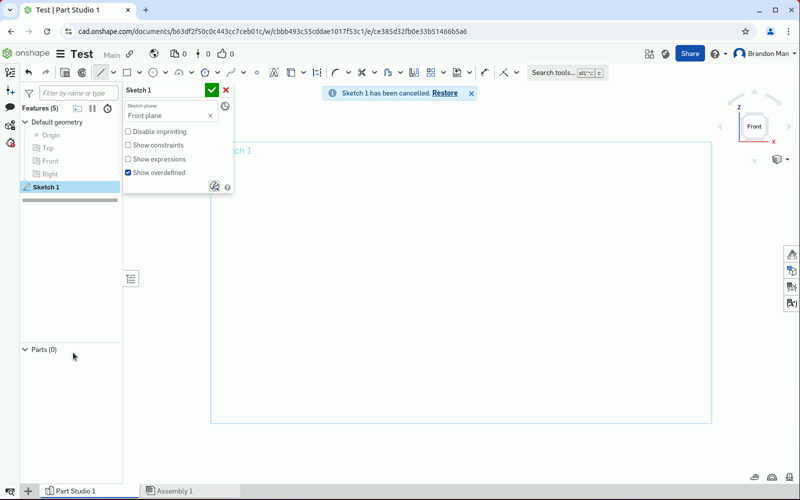
mouse_move(460, 282)
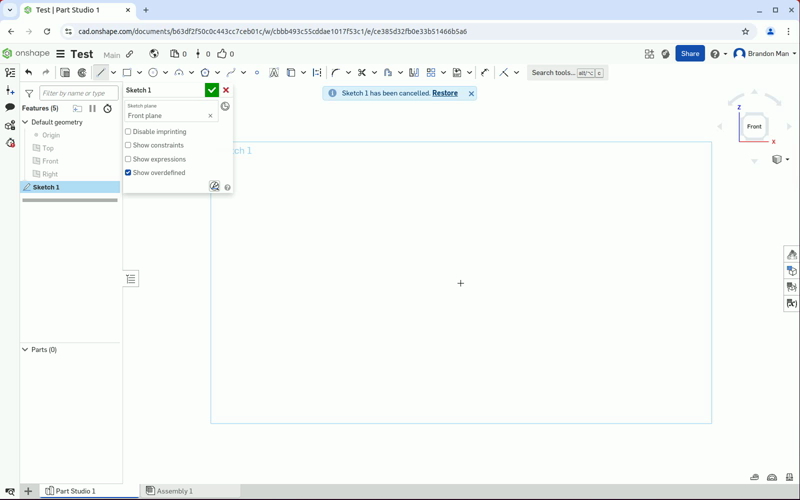
click(460, 282)
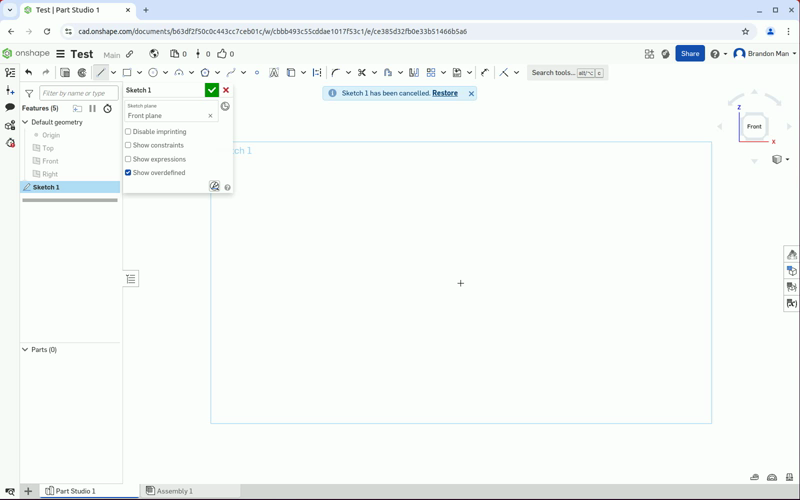
key_up(shift)
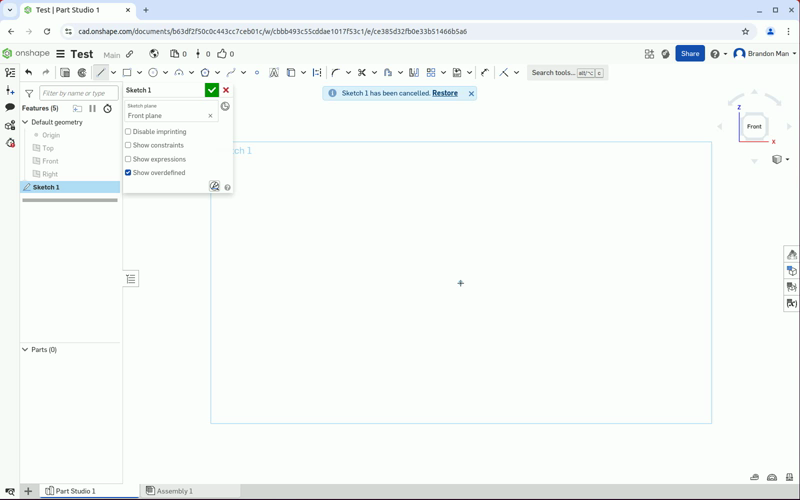
key_down(shift)
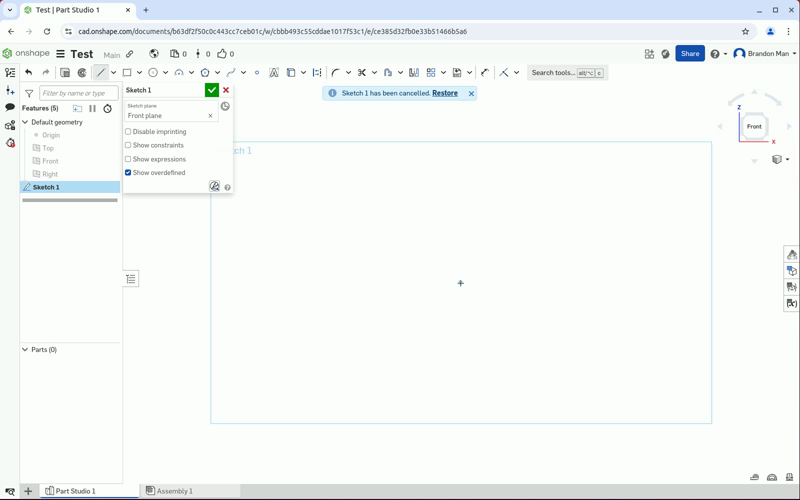
mouse_move(490, 282)
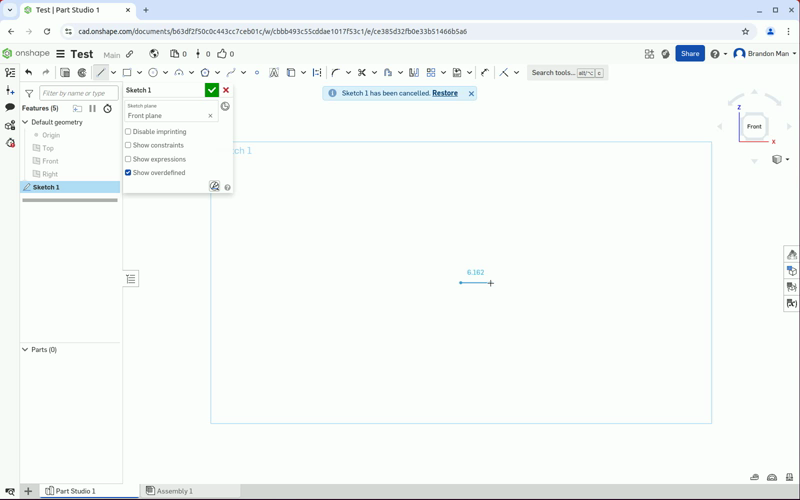
mouse_move(485, 282)
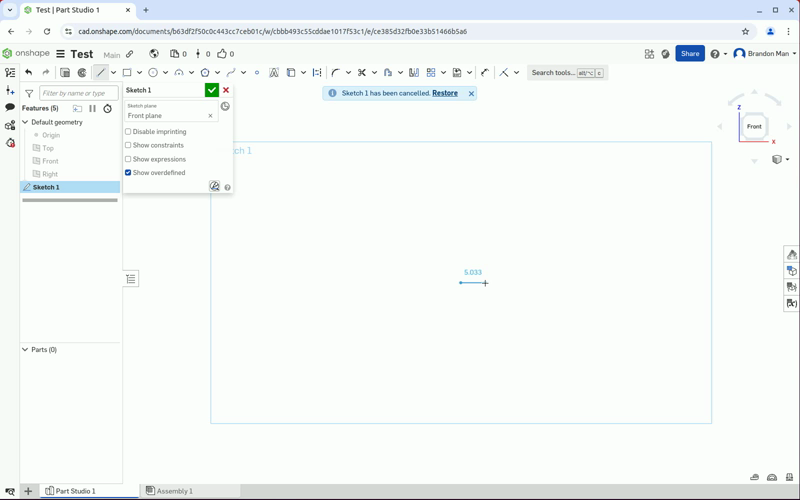
click(485, 282)
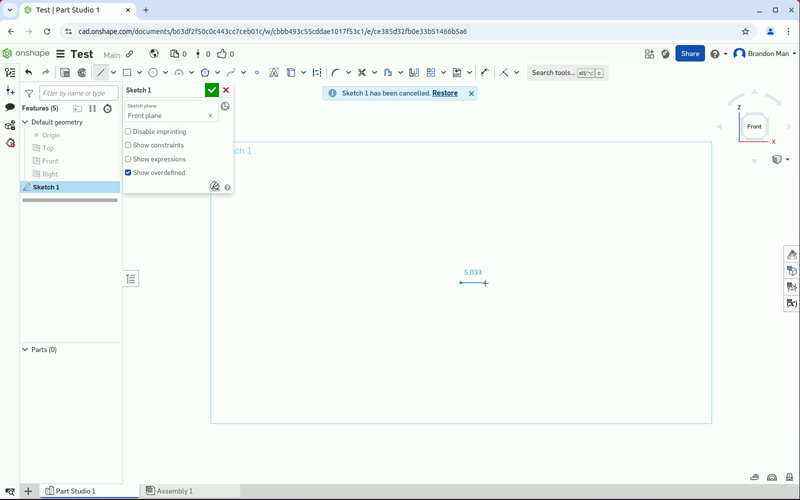
key_up(shift)
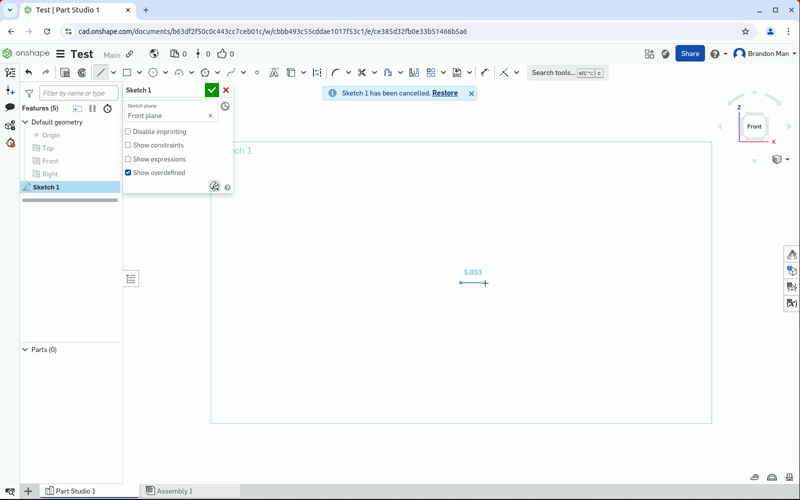
key_down(shift)
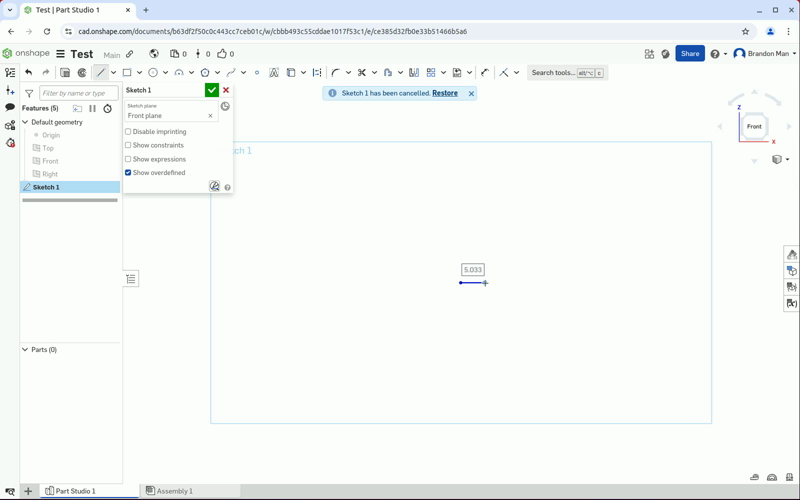
mouse_move(515, 282)
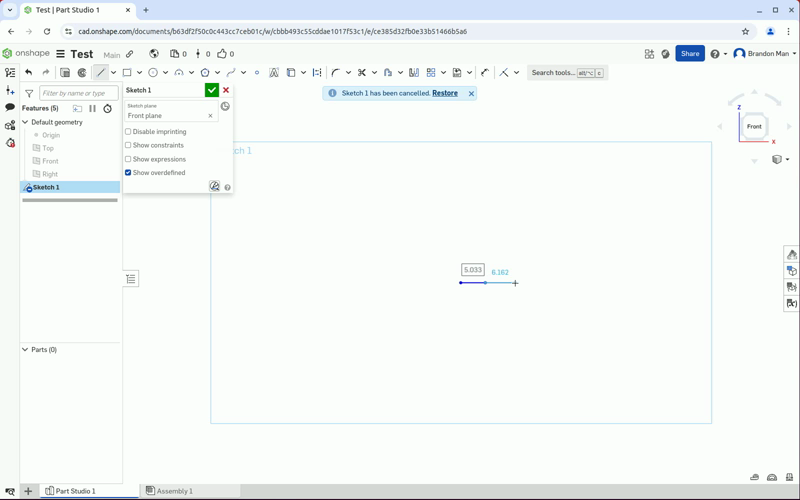
mouse_move(485, 275)
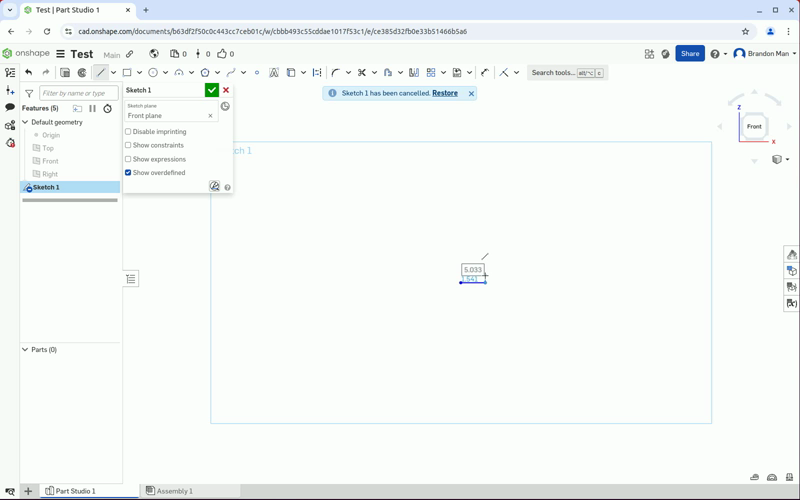
click(485, 275)
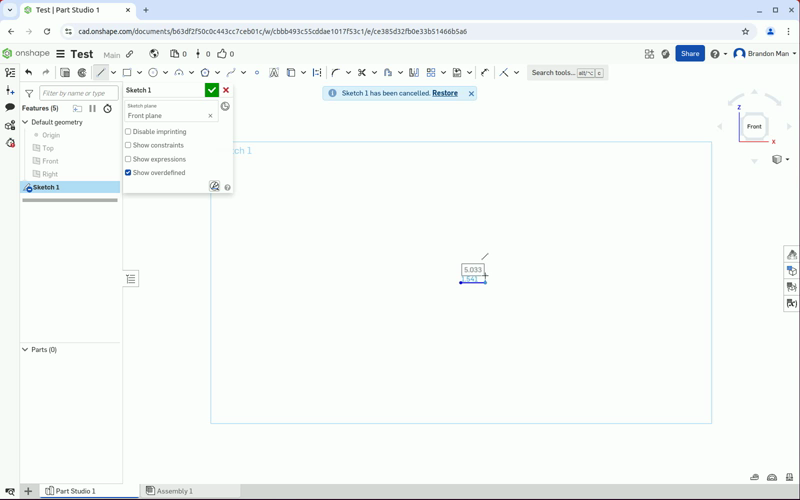
key_up(shift)
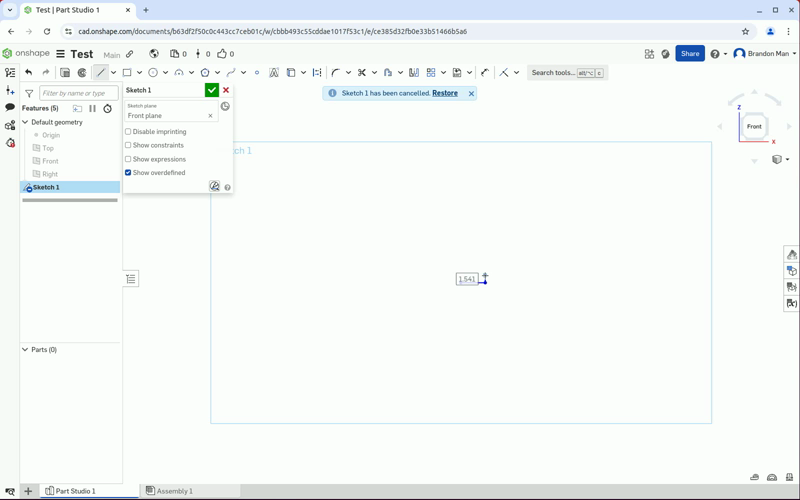
key_down(shift)
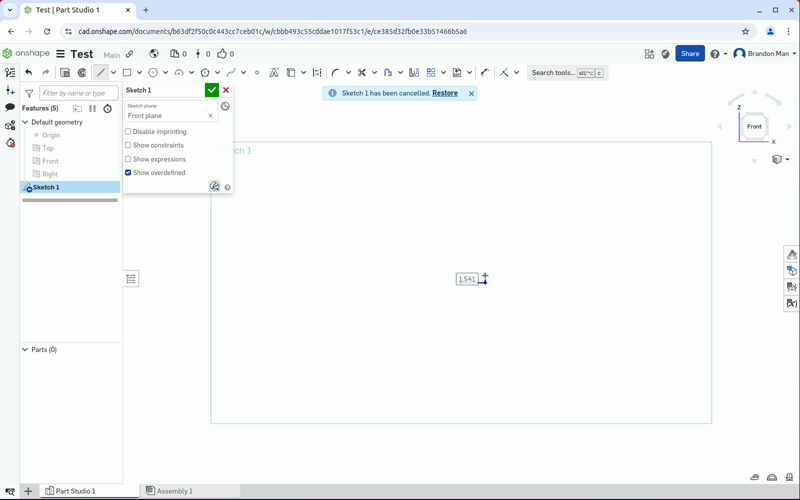
mouse_move(515, 275)
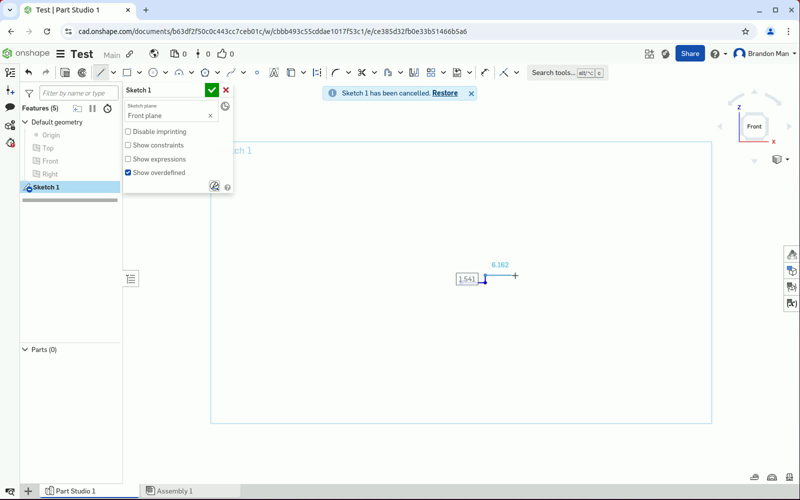
mouse_move(484, 275)
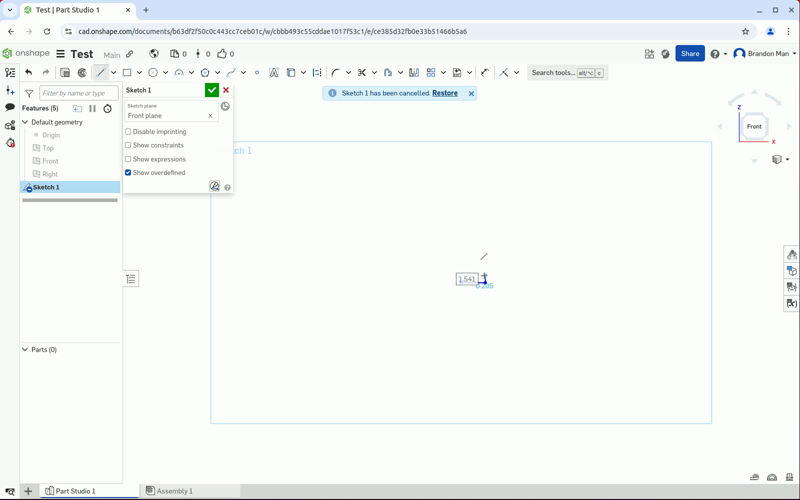
scroll(6)
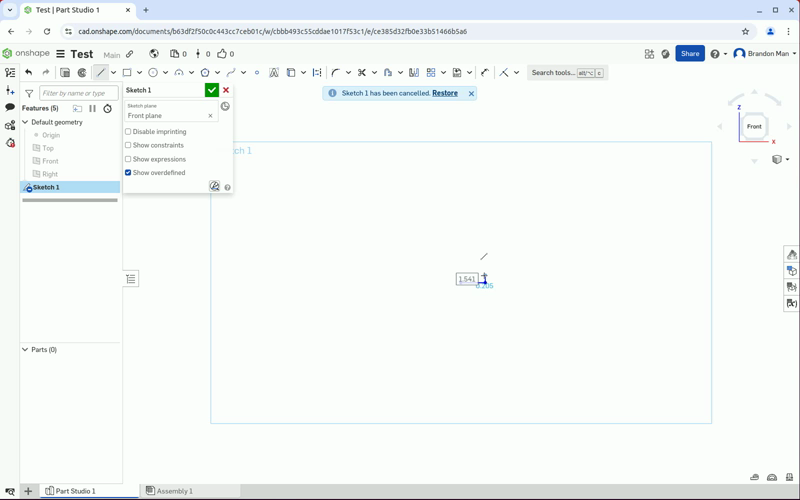
scroll(6)
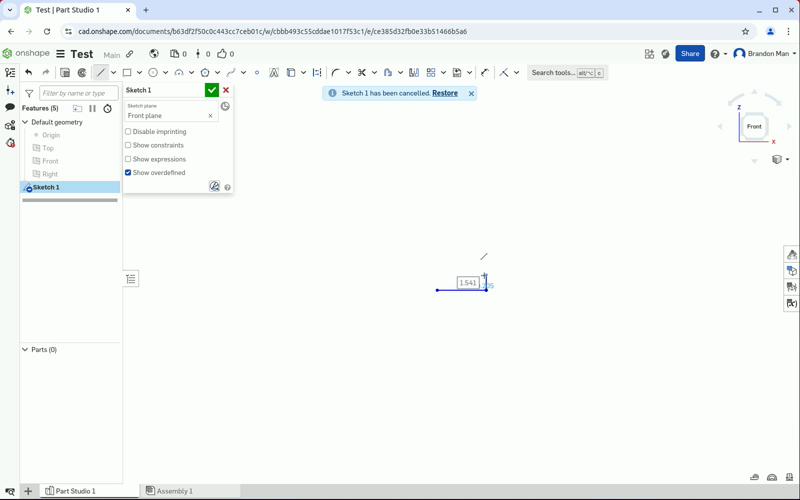
scroll(6)
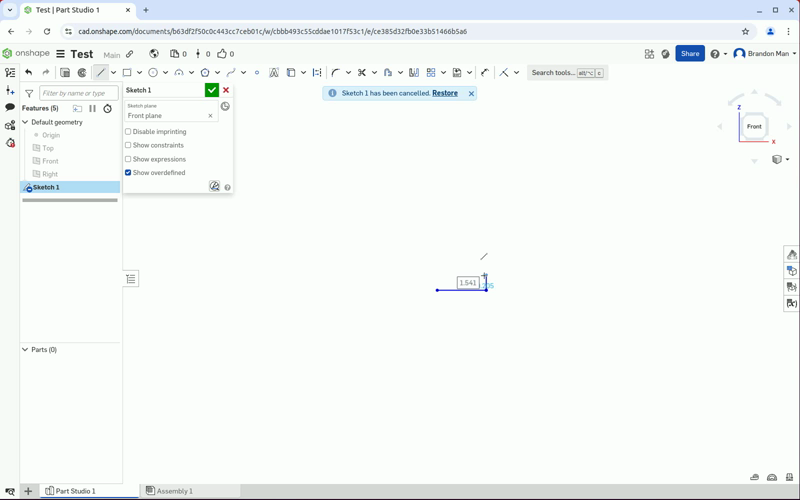
scroll(6)
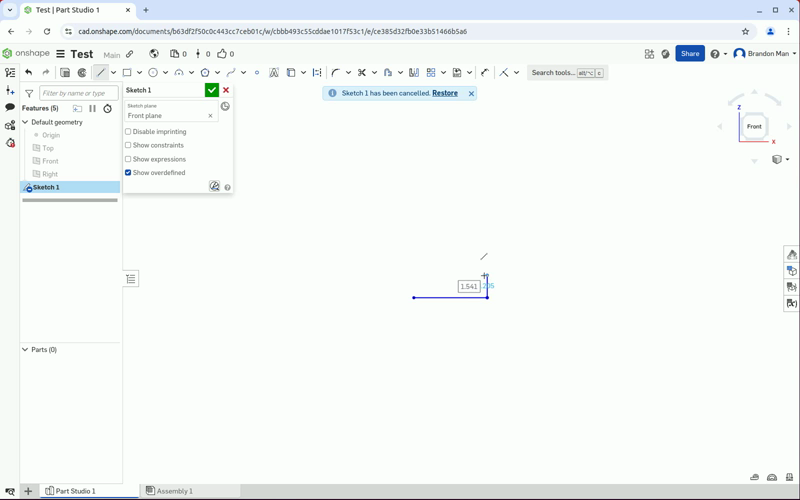
scroll(6)
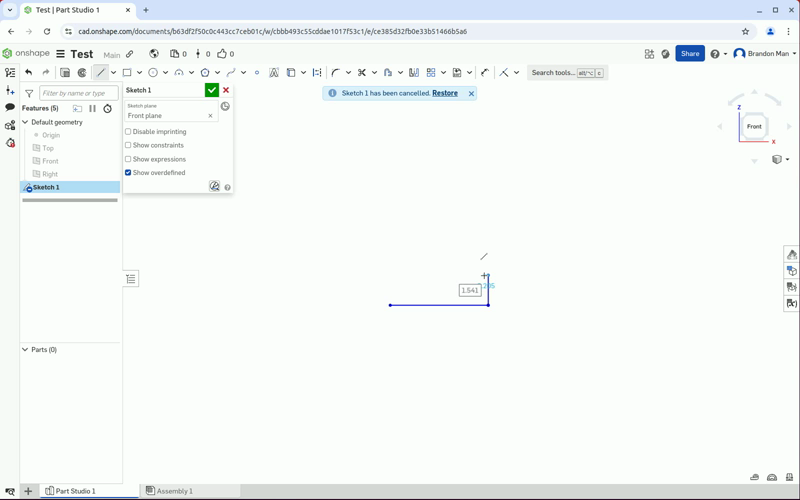
scroll(6)
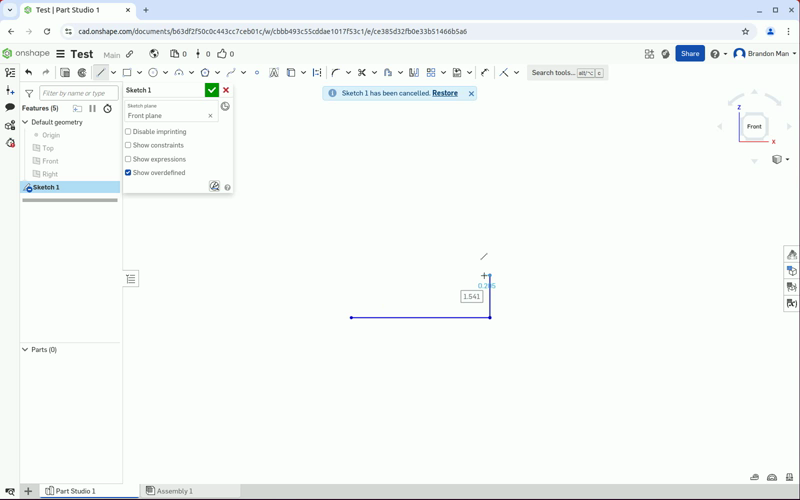
scroll(6)
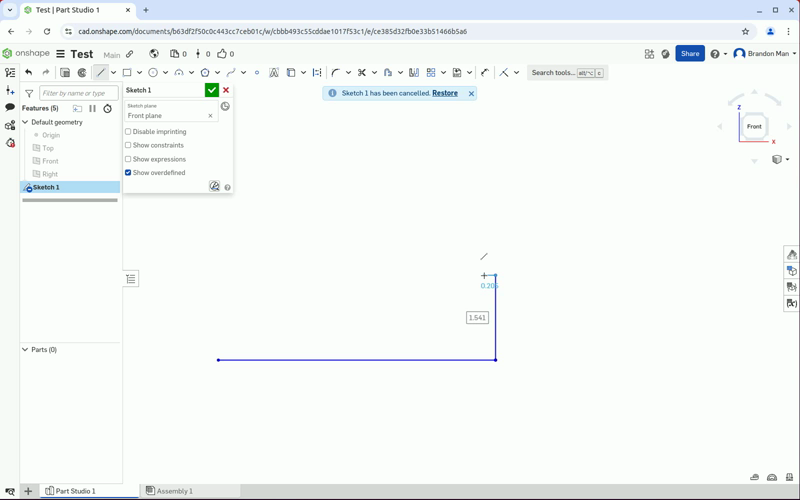
click(484, 275)
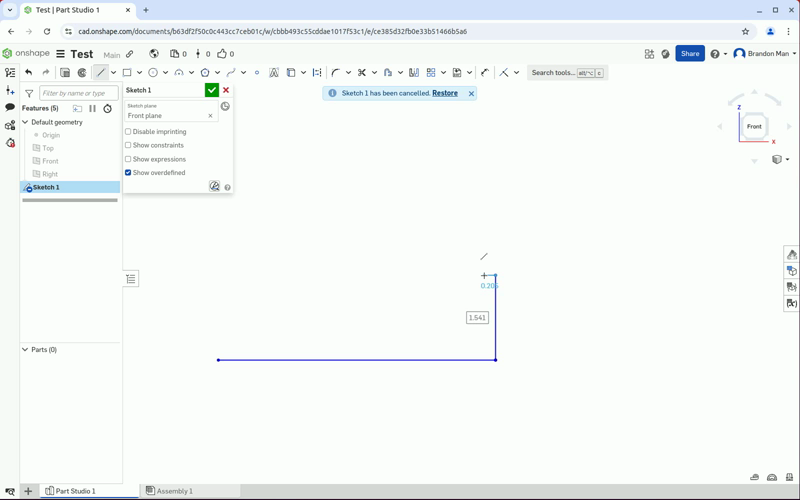
scroll(-6)
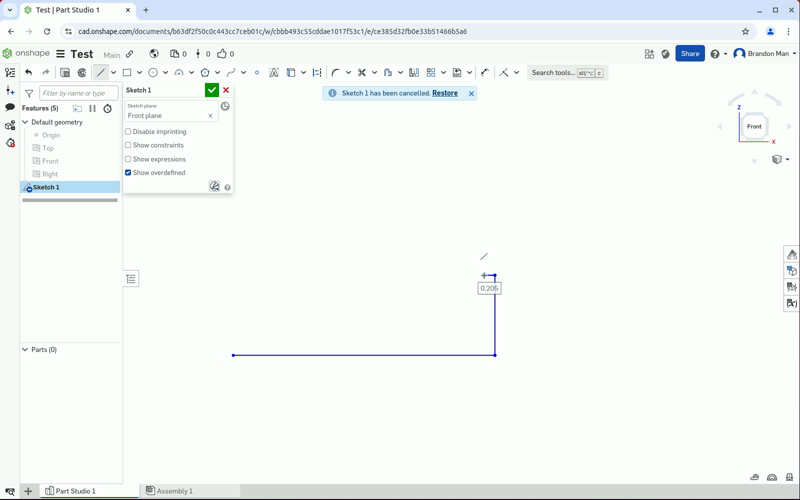
scroll(-6)
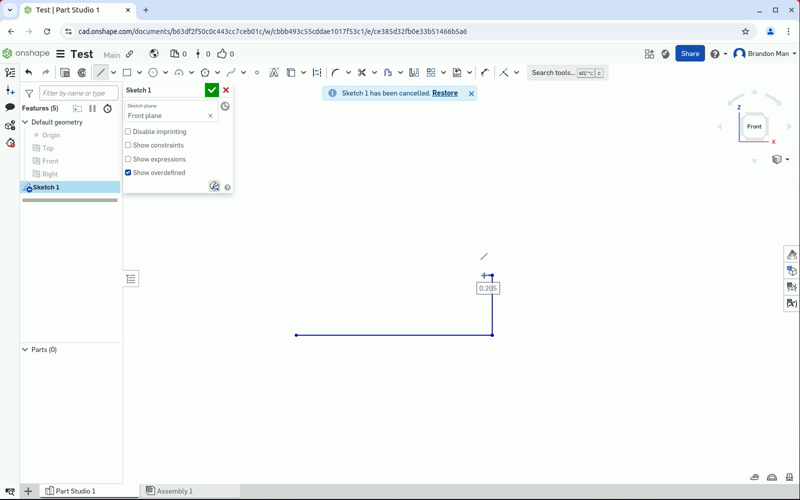
scroll(-6)
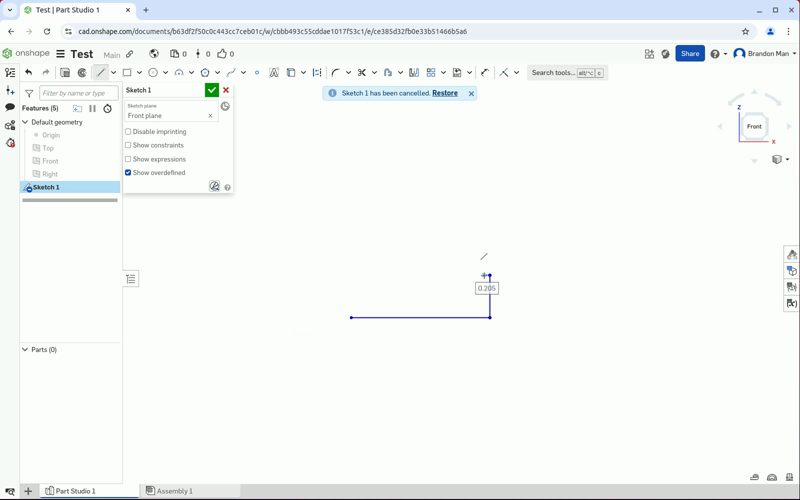
scroll(-6)
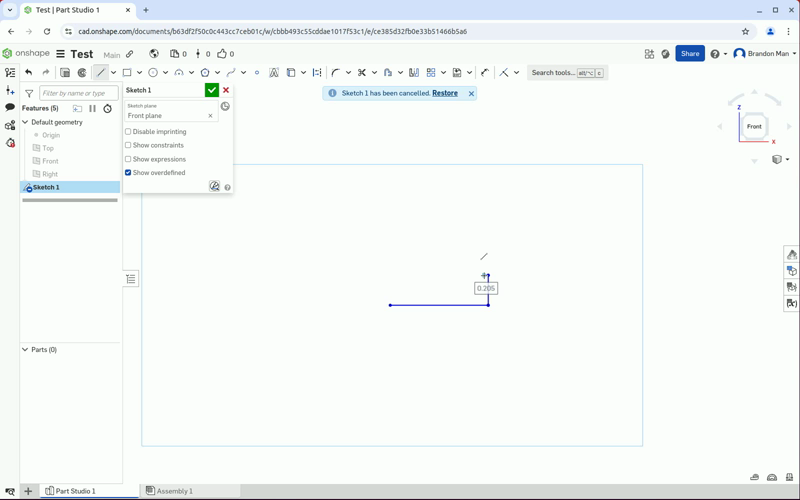
scroll(-6)
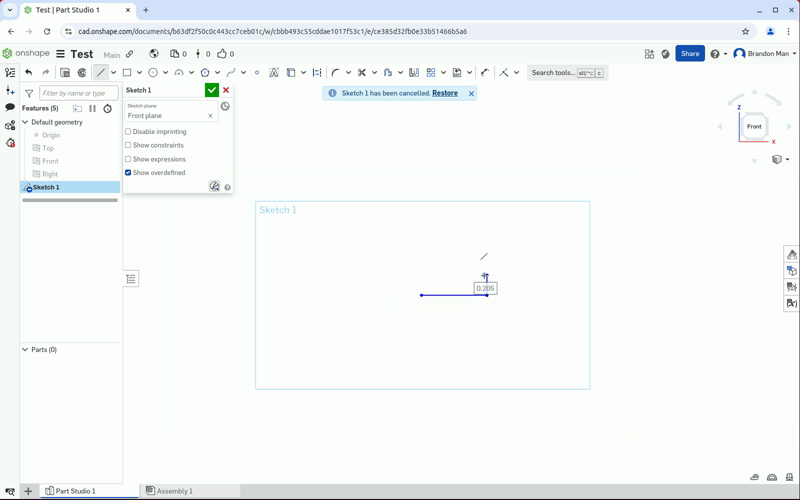
scroll(-6)
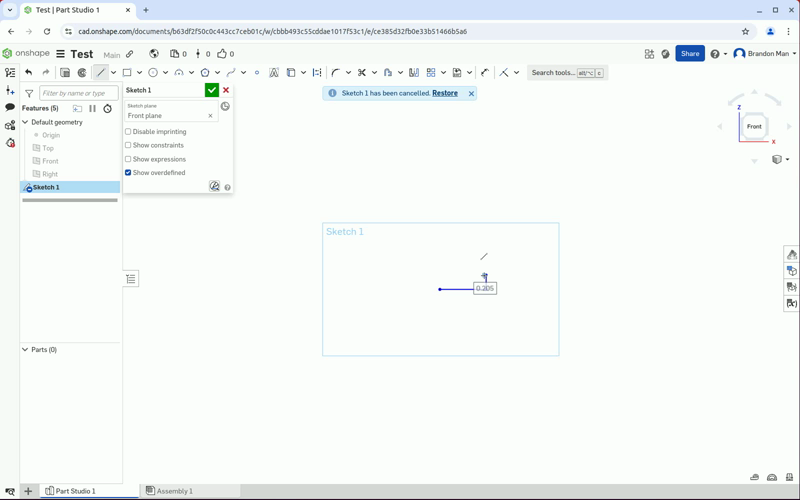
scroll(-6)
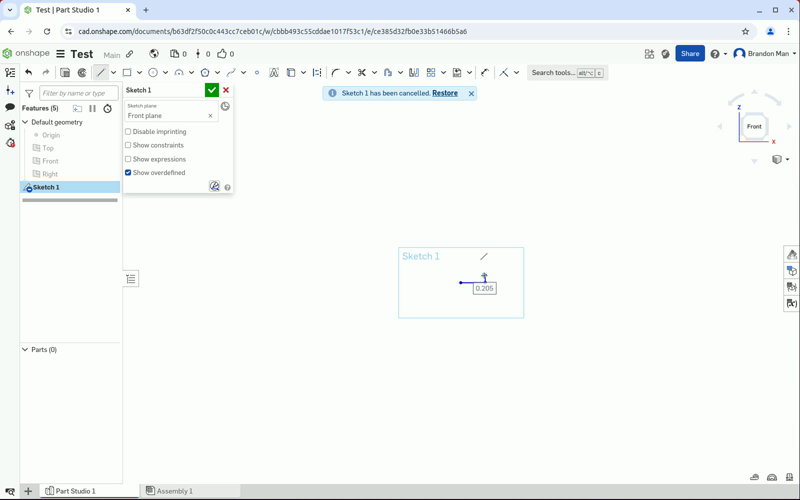
key_up(shift)
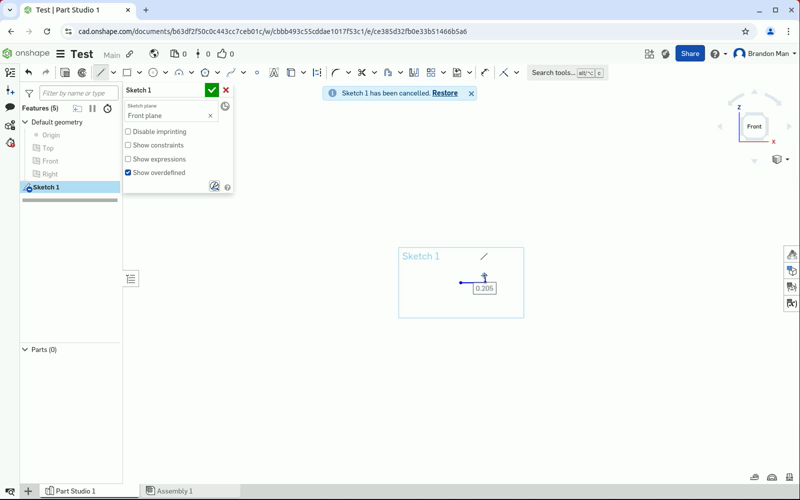
key_down(shift)
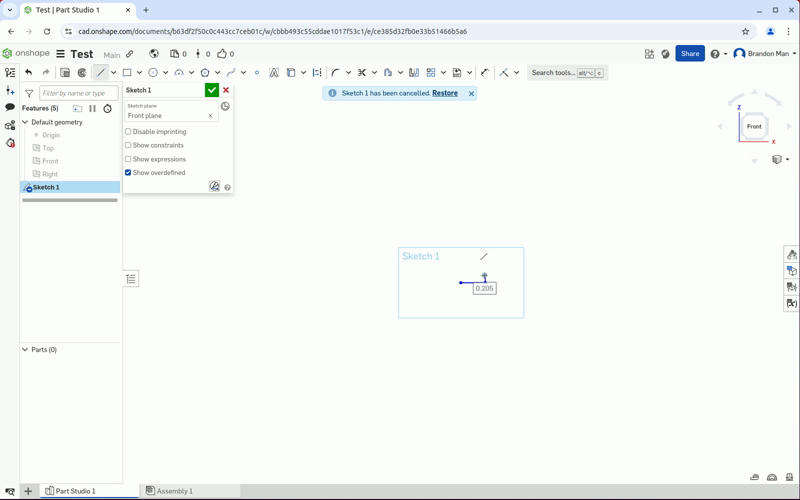
mouse_move(514, 275)
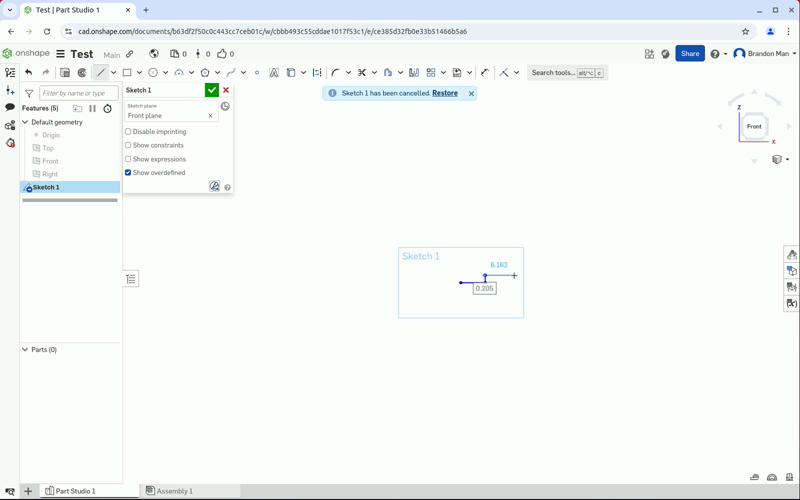
mouse_move(460, 275)
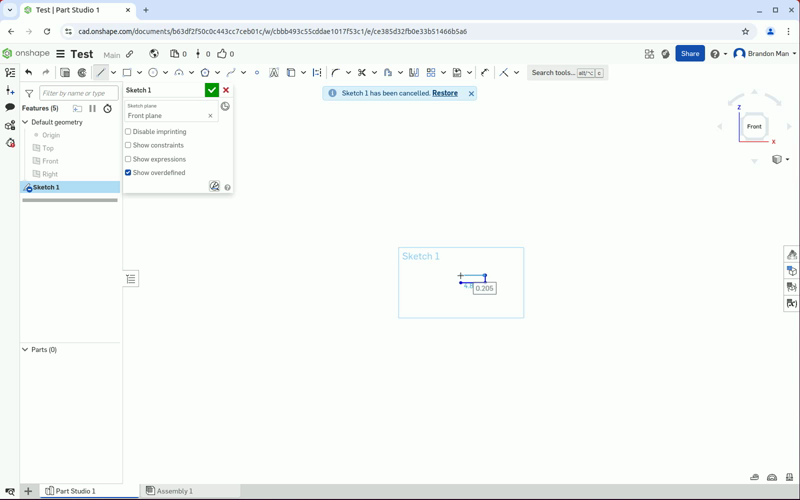
click(460, 275)
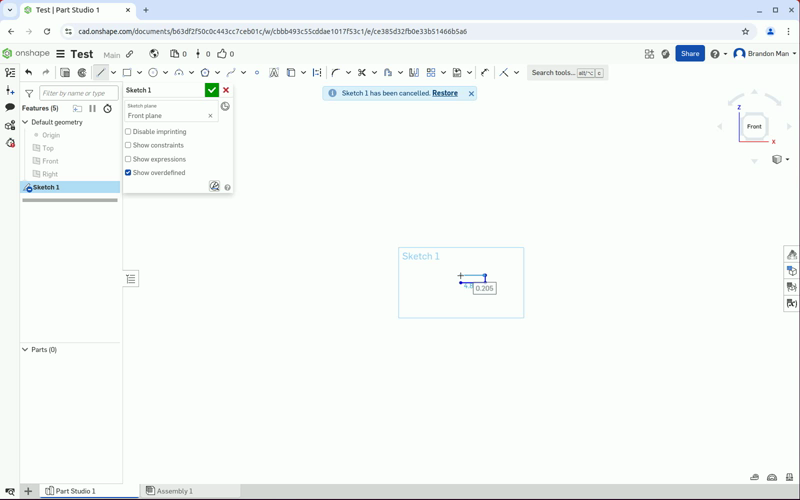
key_up(shift)
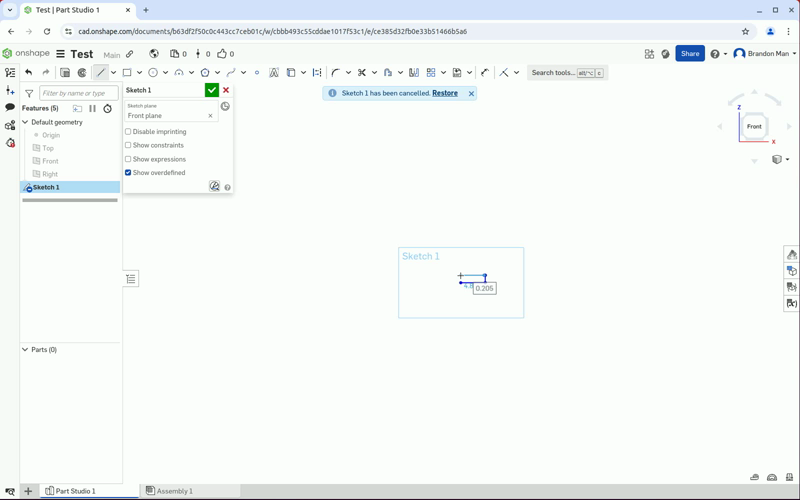
mouse_move(490, 275)
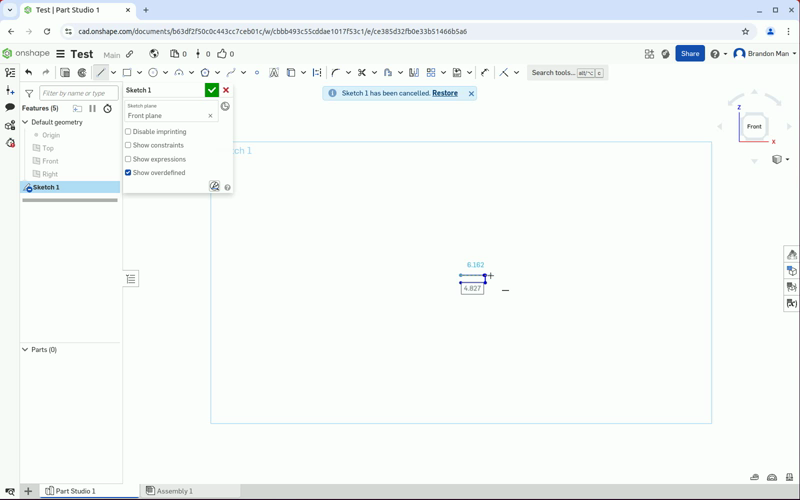
key_down(shift)
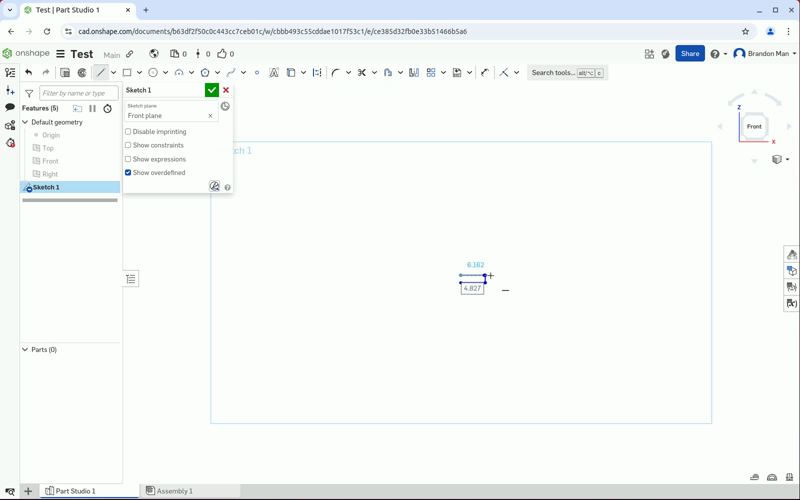
mouse_move(460, 282)
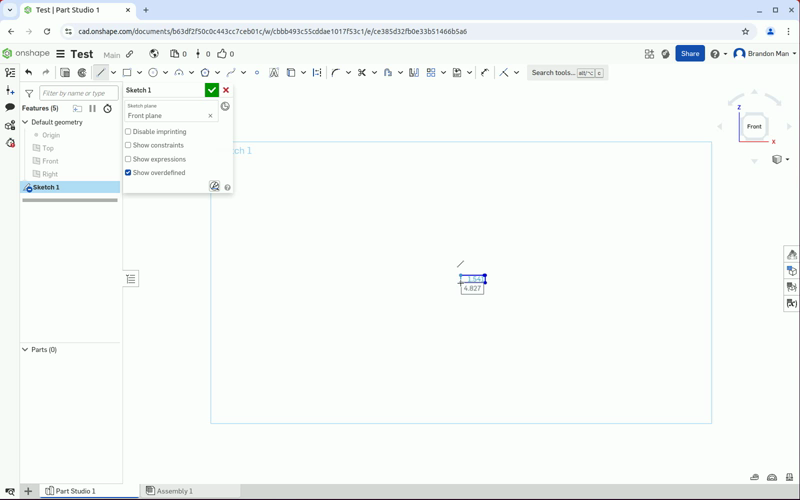
key_up(shift)
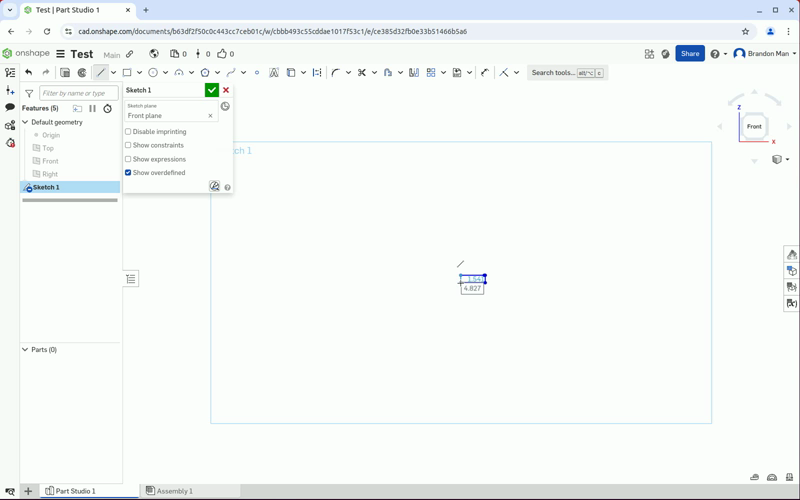
click(460, 282)
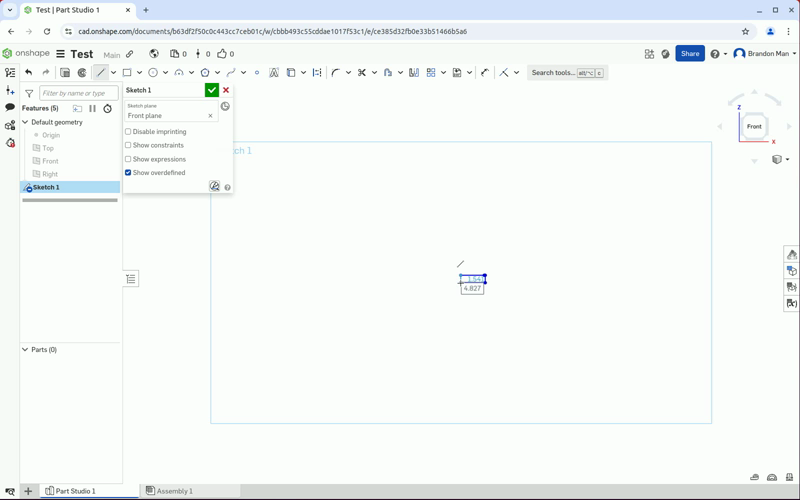
key(esc)
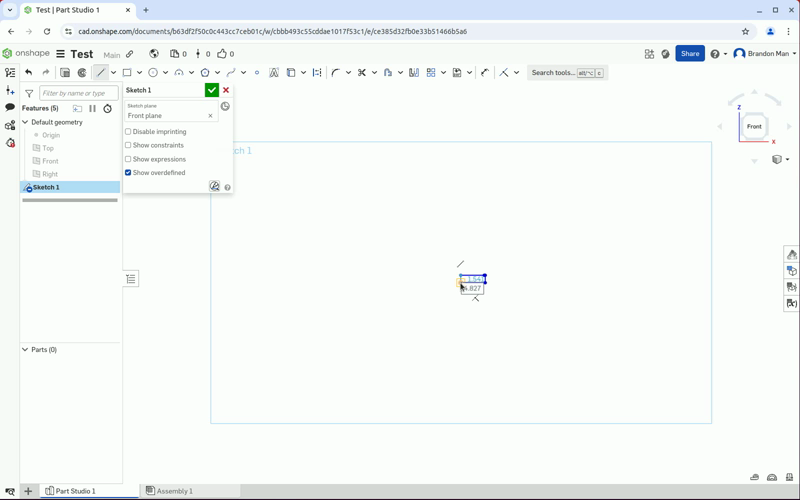
mouse_move(465, 276)
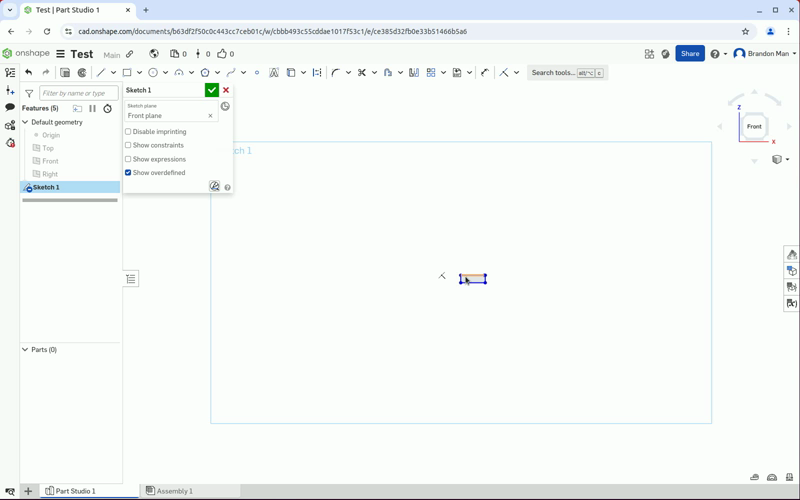
scroll(6)
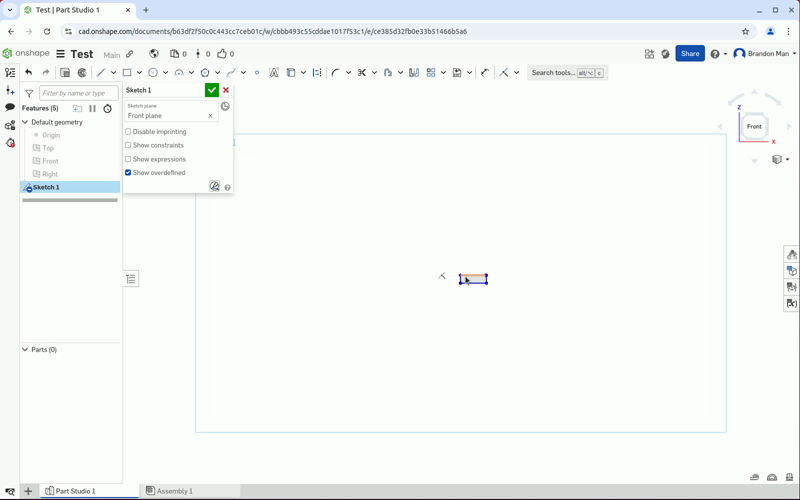
scroll(6)
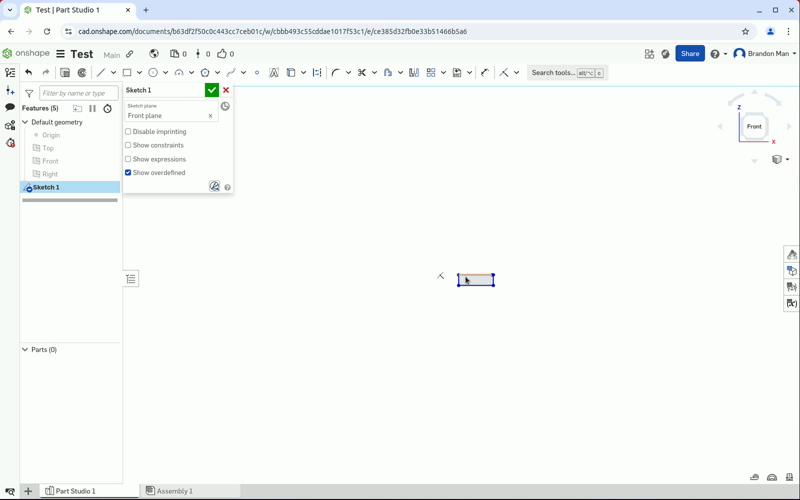
scroll(6)
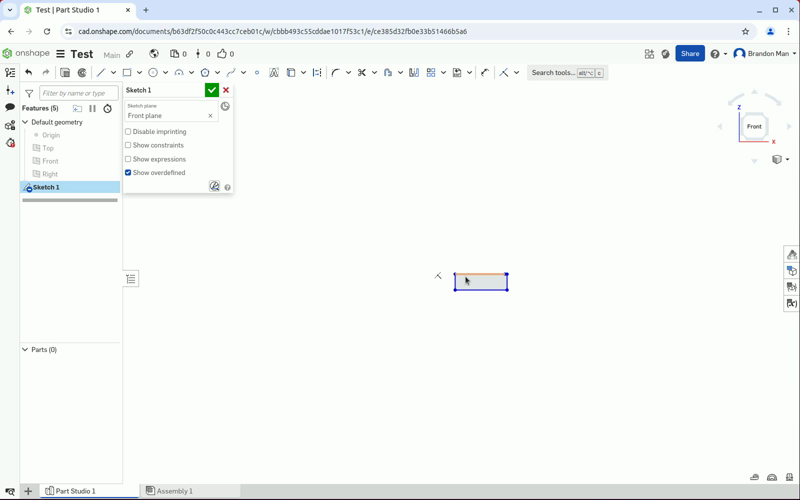
scroll(6)
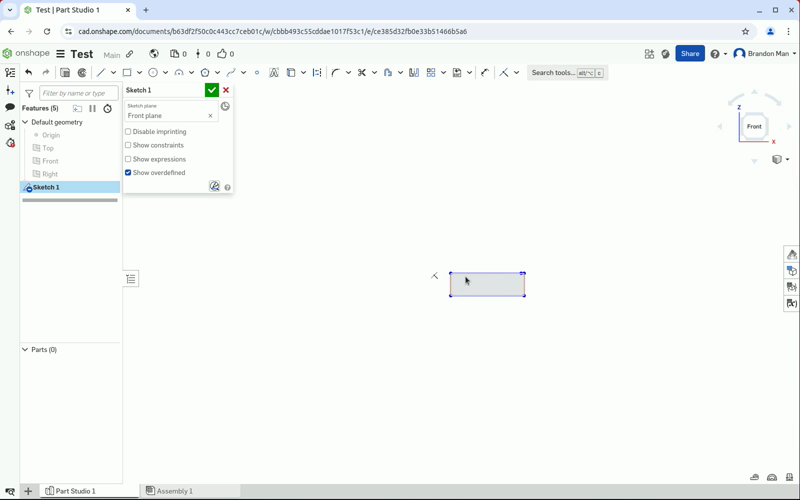
scroll(6)
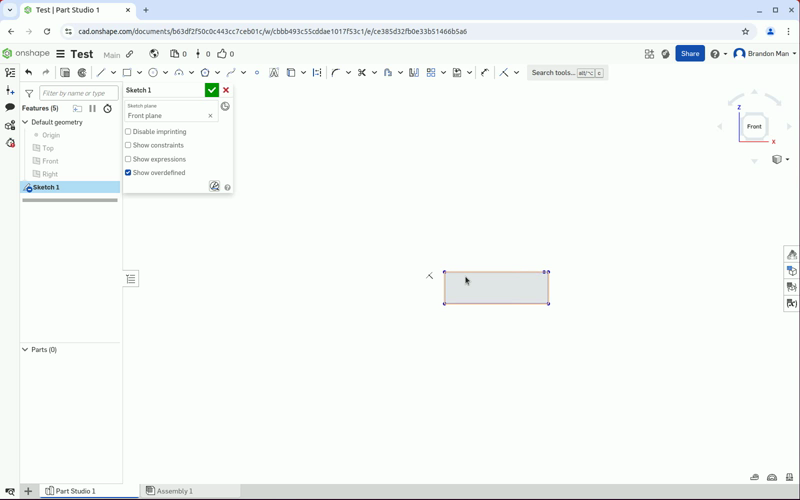
scroll(6)
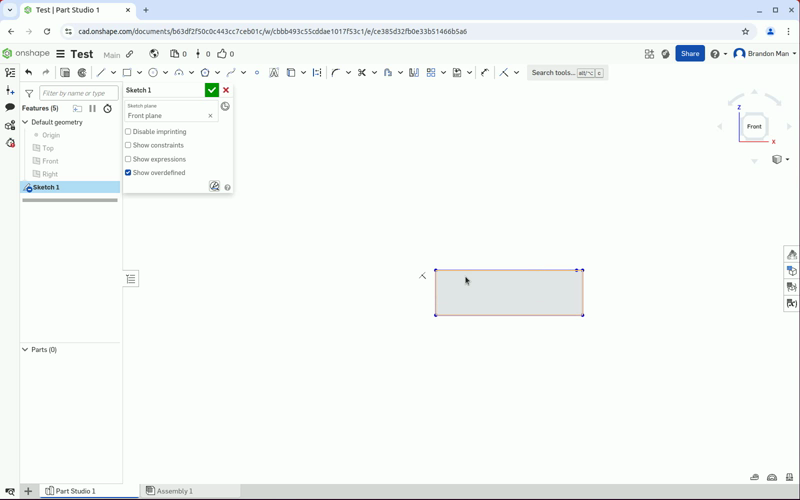
scroll(6)
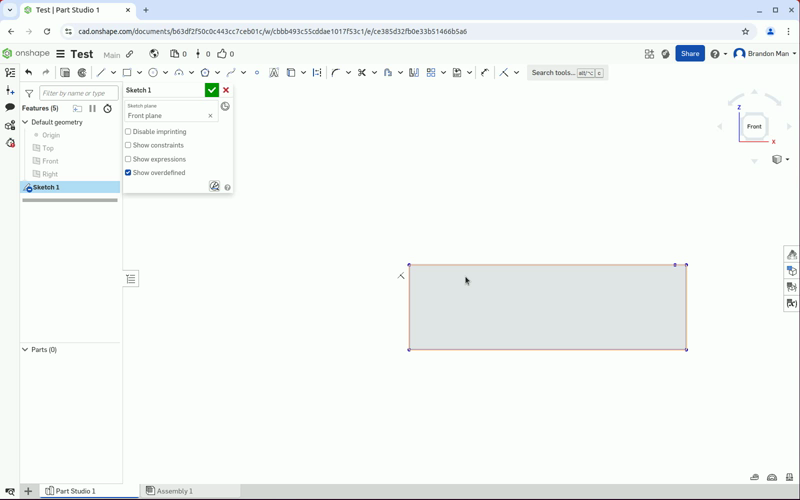
click(465, 276)
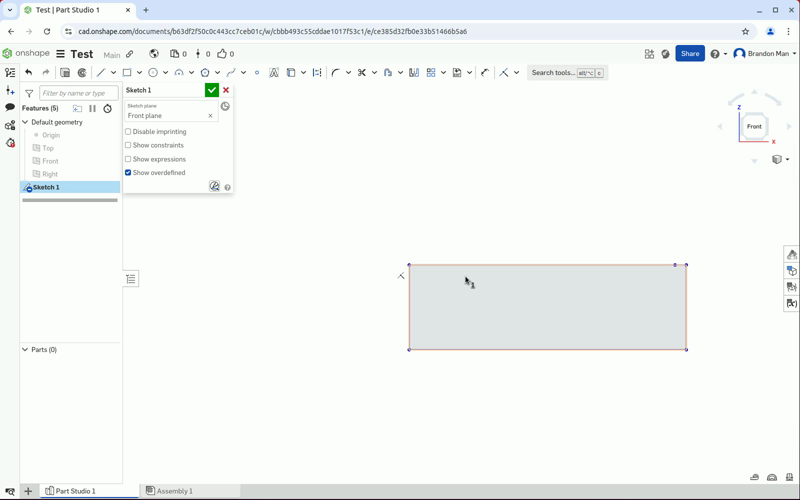
scroll(-6)
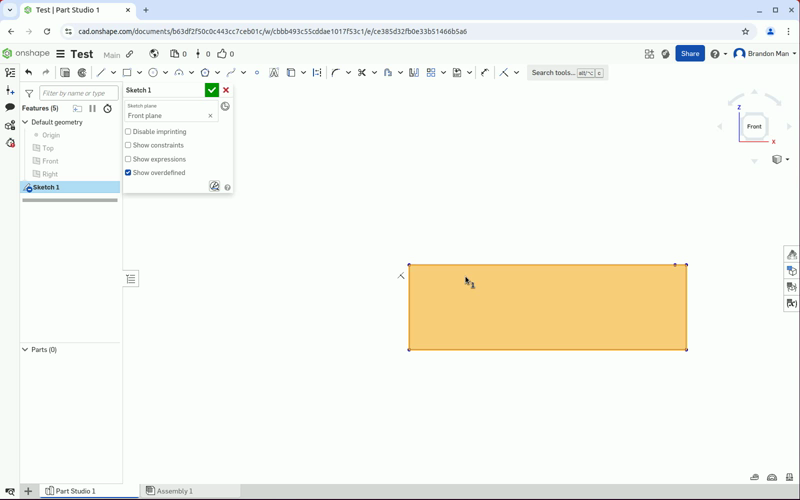
scroll(-6)
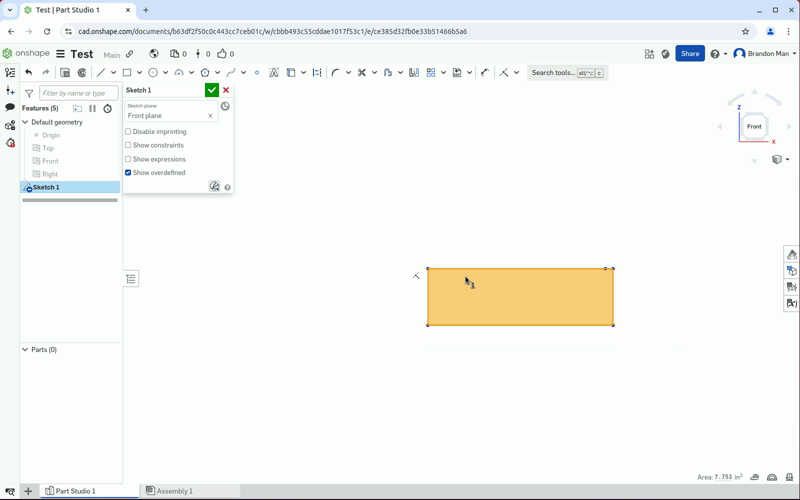
scroll(-6)
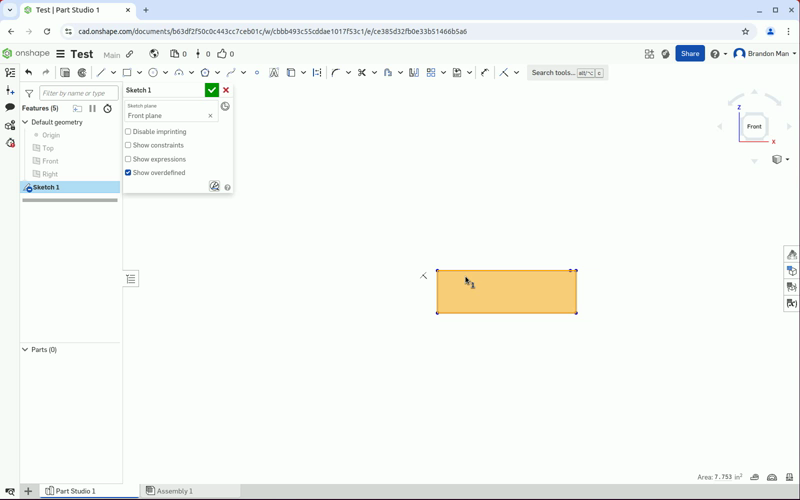
scroll(-6)
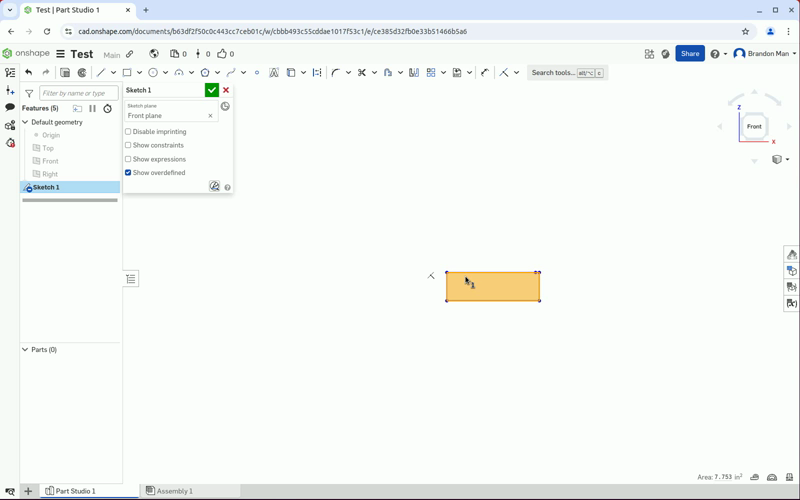
scroll(-6)
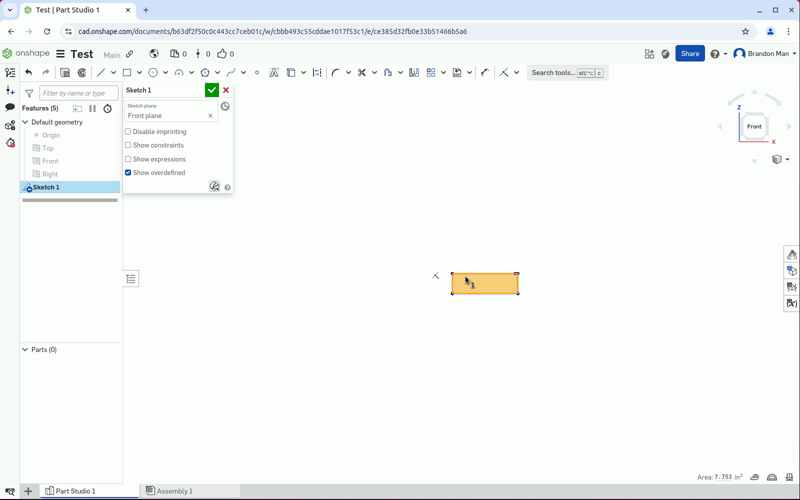
scroll(-6)
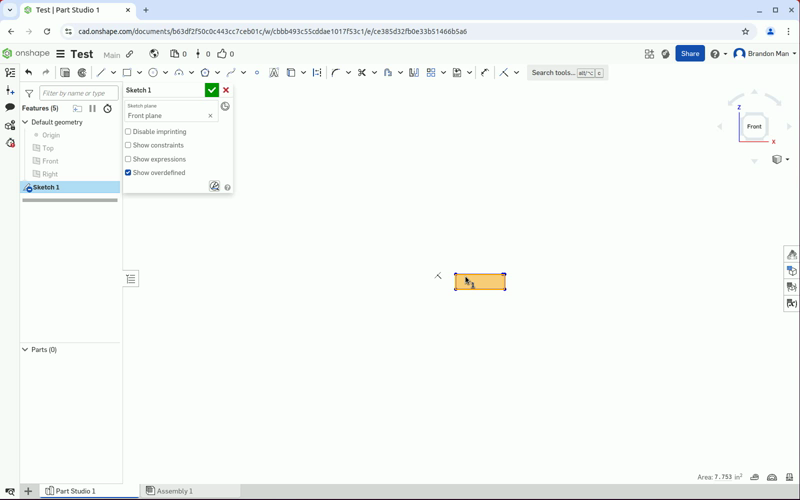
scroll(-6)
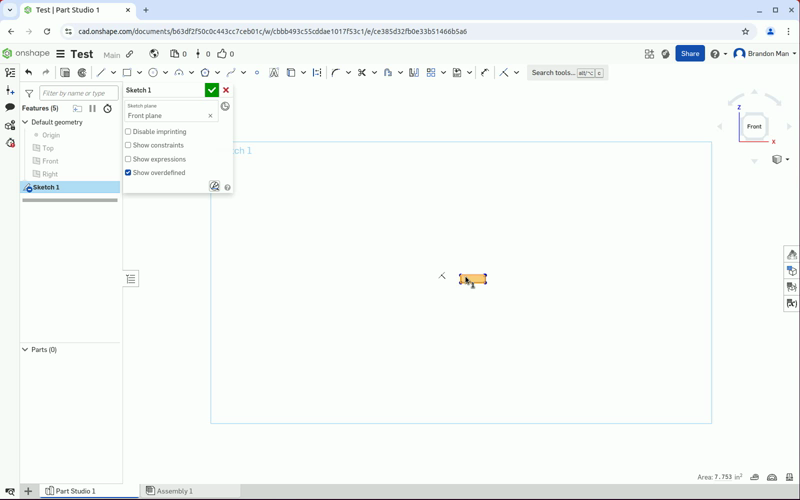
mouse_move(73, 352)
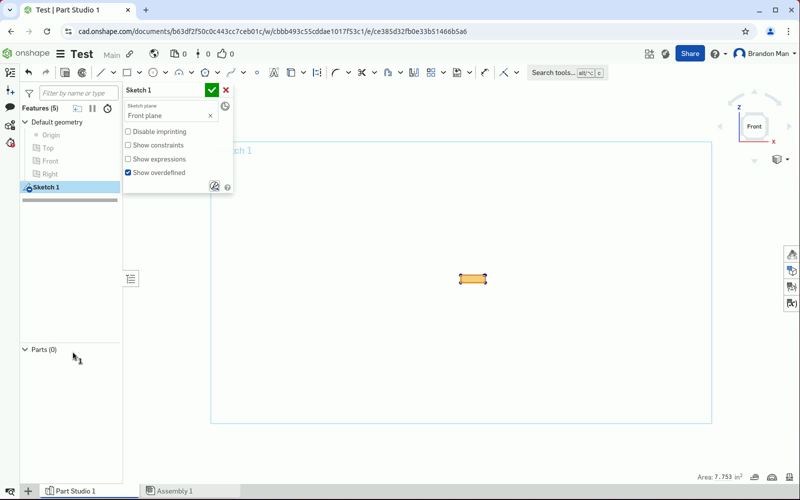
key(shift+y)
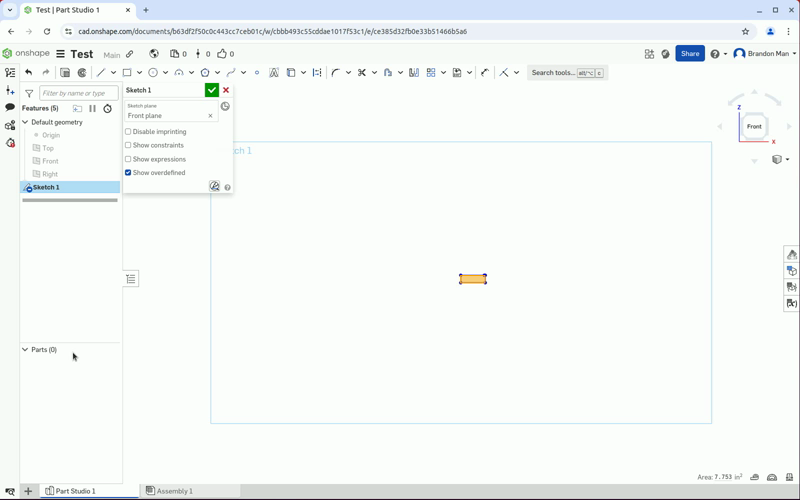
key(shift+e)
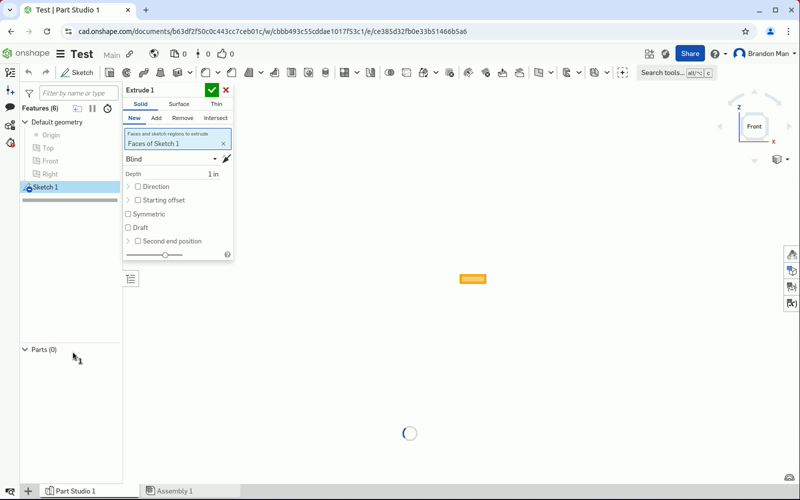
mouse_move(143, 106)
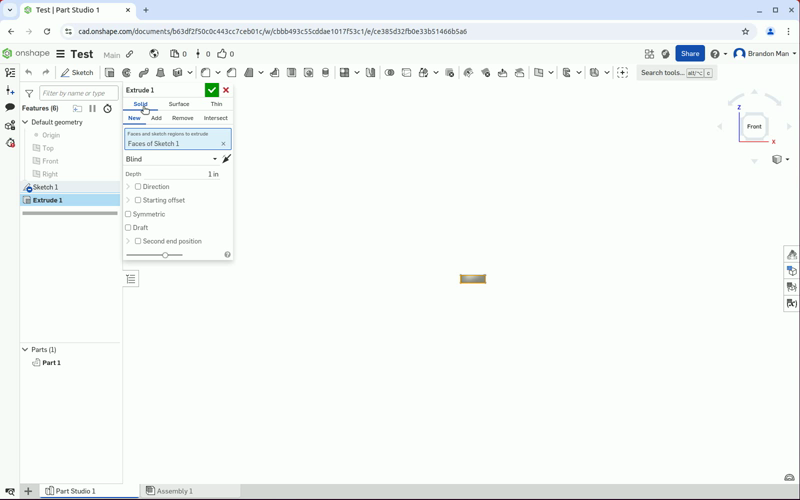
click(143, 106)
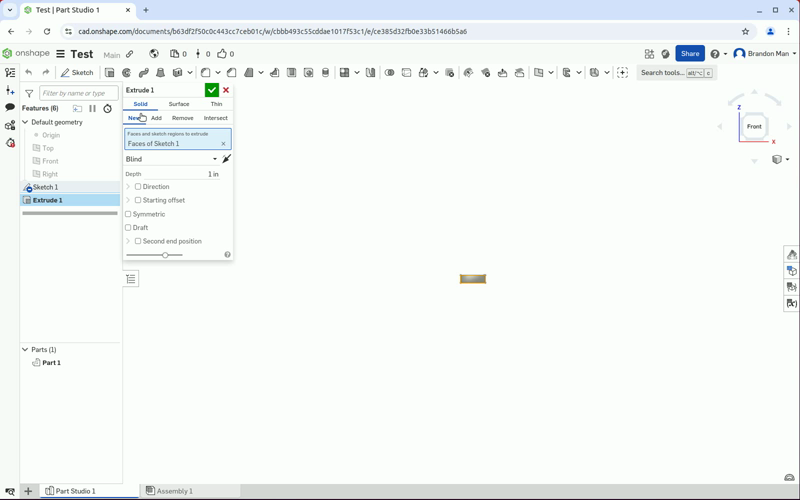
mouse_move(137, 120)
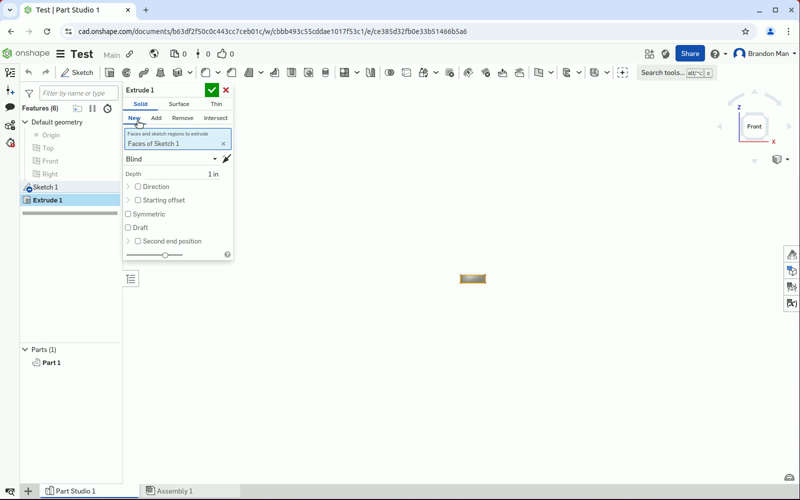
click(137, 120)
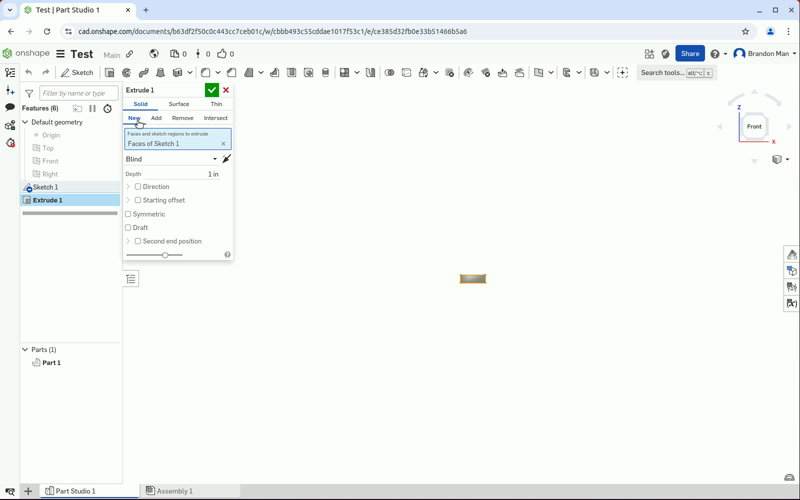
key(tab, 4)
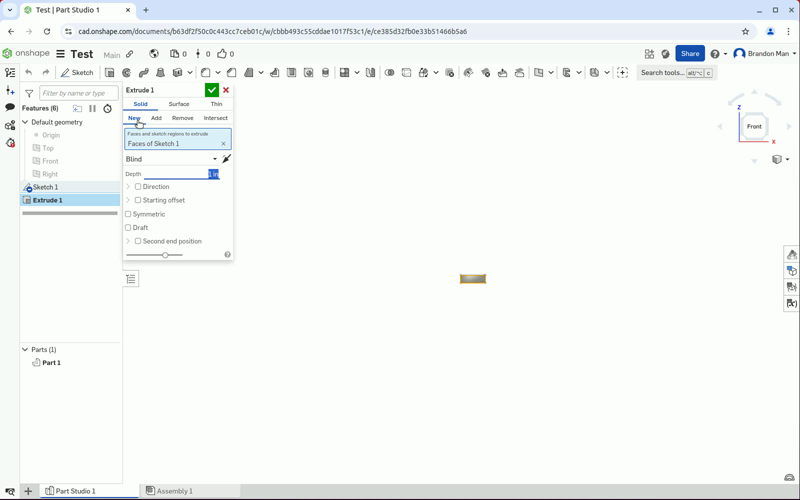
text(23.108)
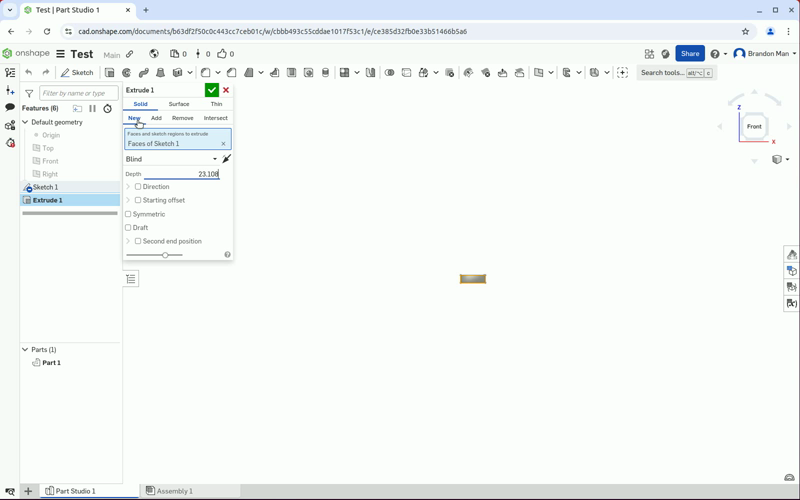
key(enter)
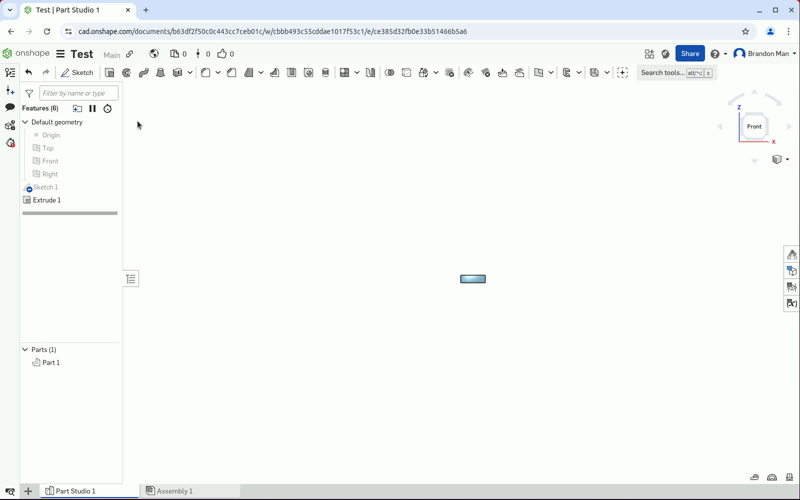
key(shift+h)
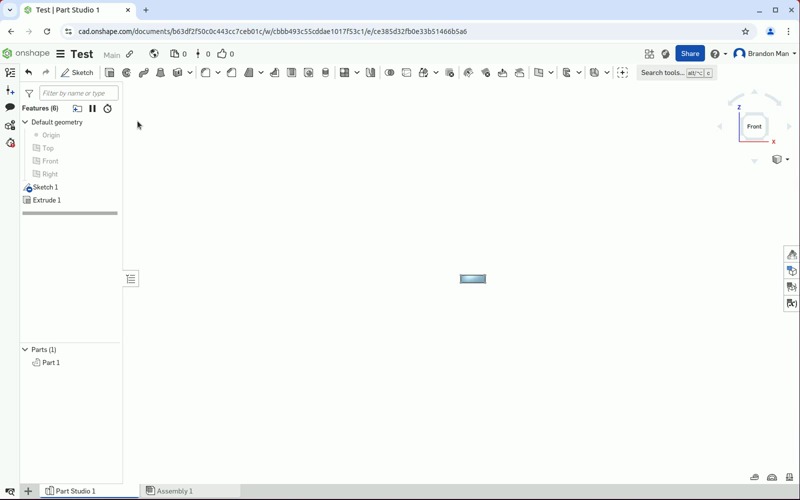
key(shift+h)
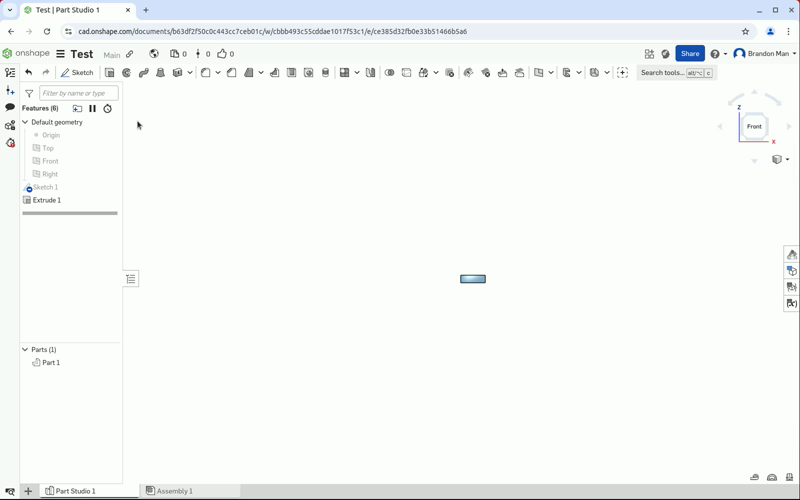
mouse_move(73, 189)
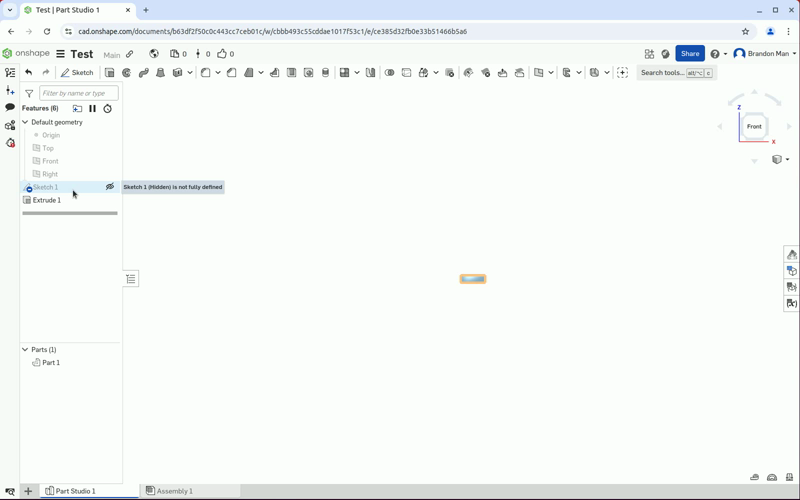
click(73, 189)
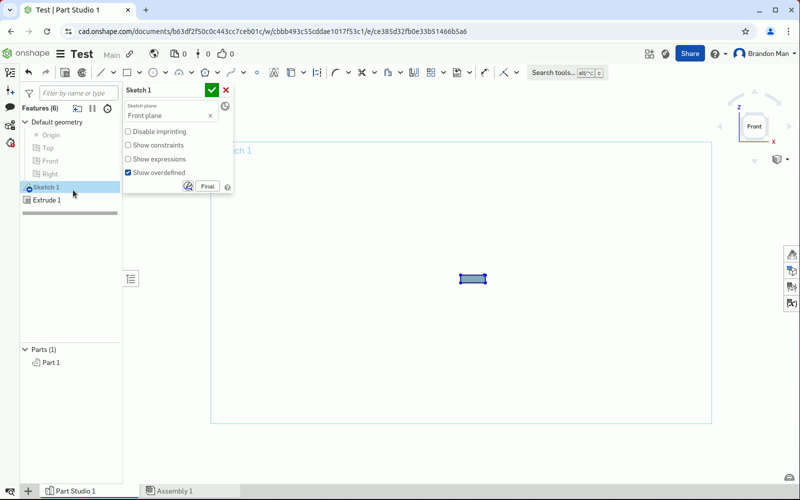
mouse_move(229, 92)
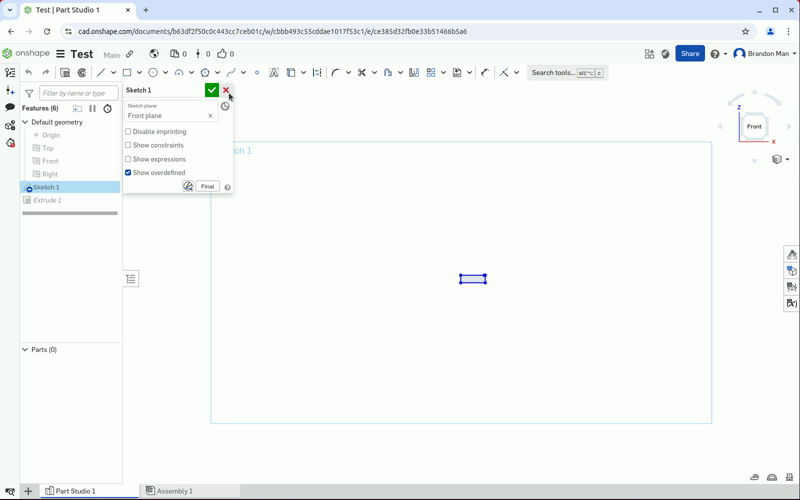
click(229, 92)
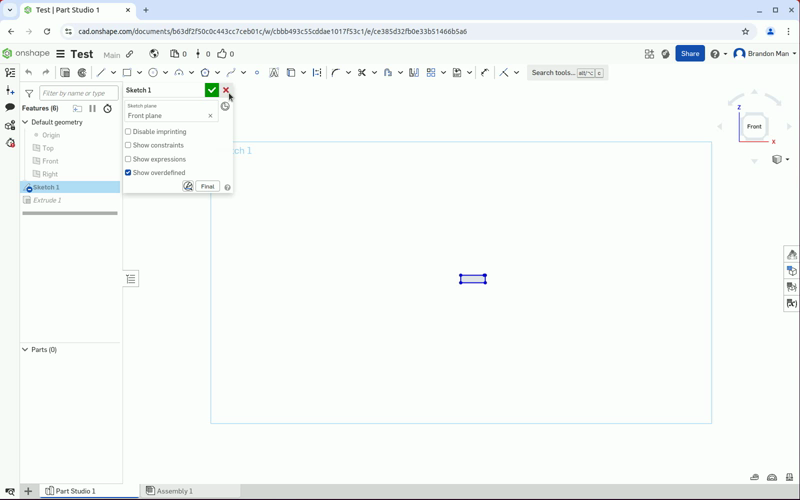
key(shift+s)
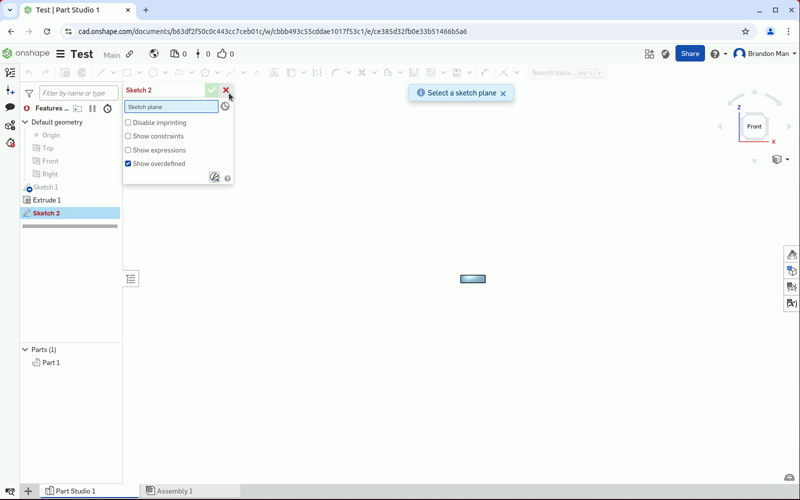
mouse_move(73, 163)
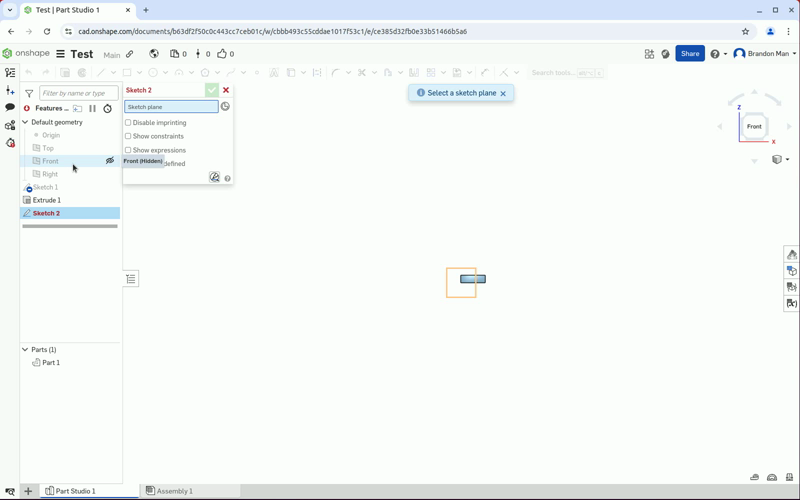
click(73, 163)
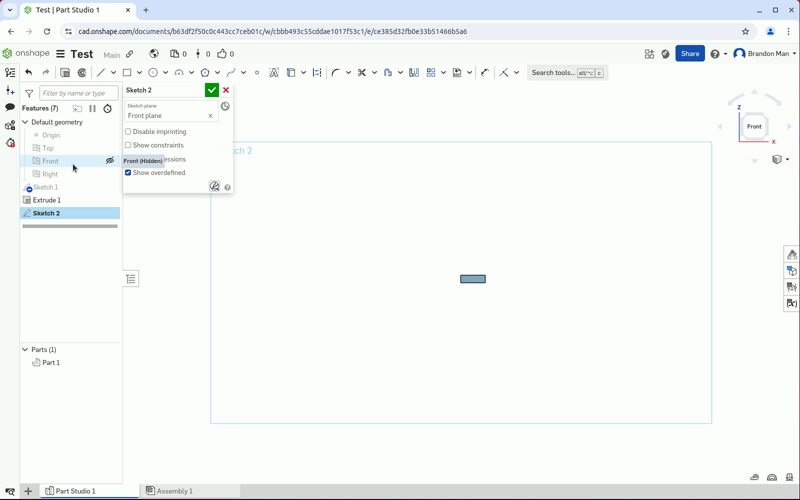
mouse_move(73, 352)
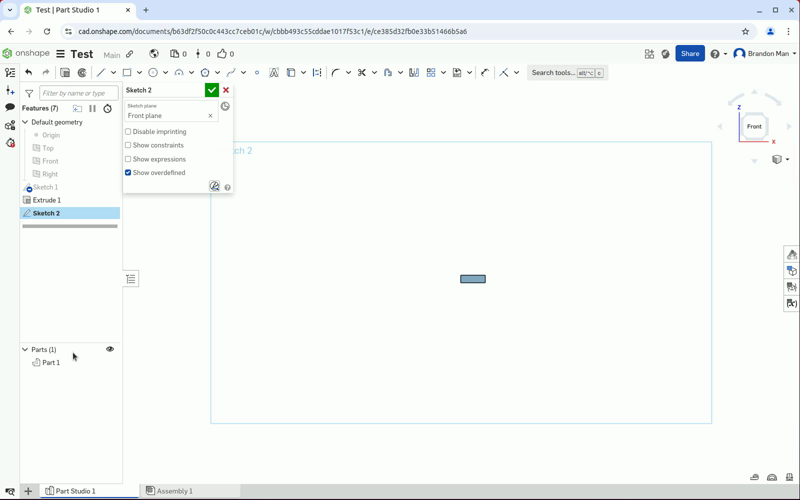
key(y)
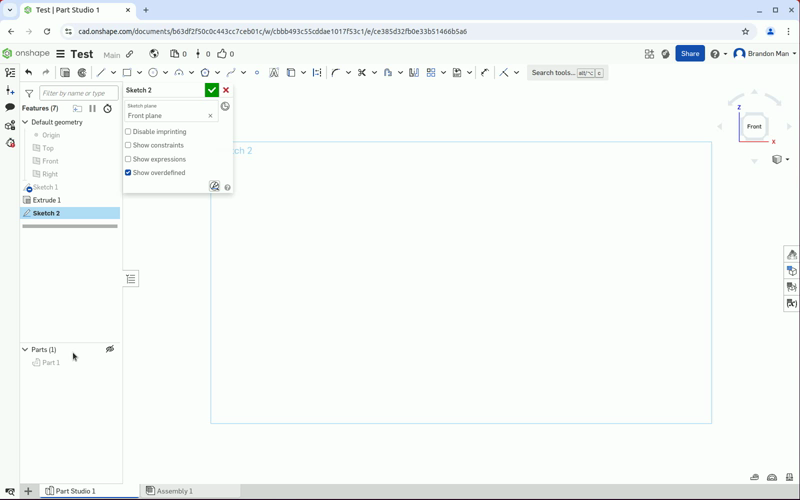
key(l)
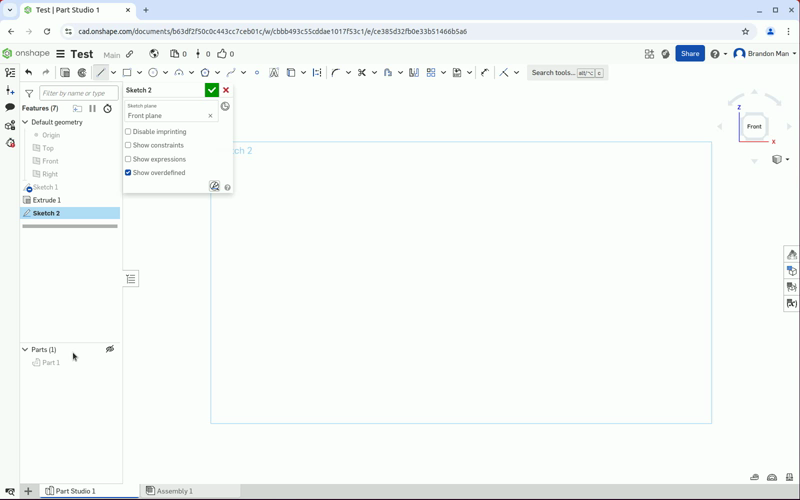
key_down(shift)
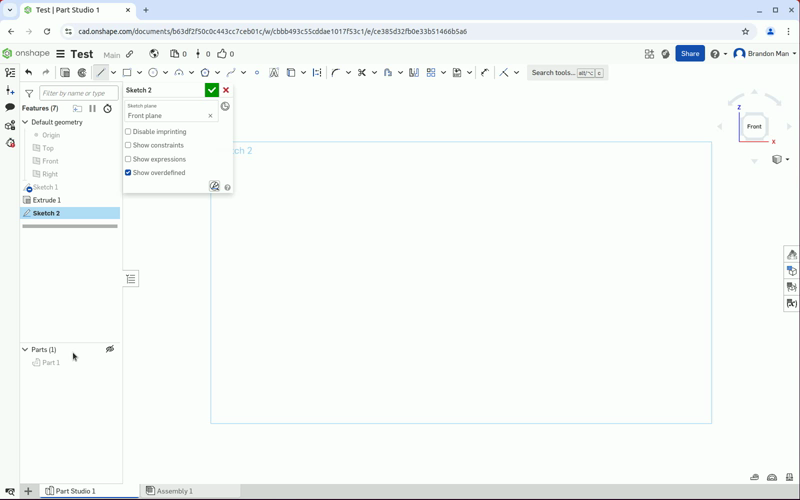
mouse_move(483, 275)
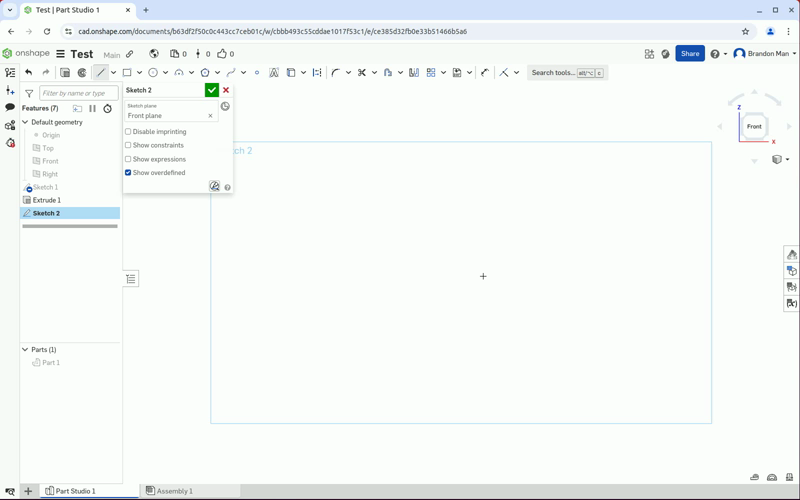
click(483, 275)
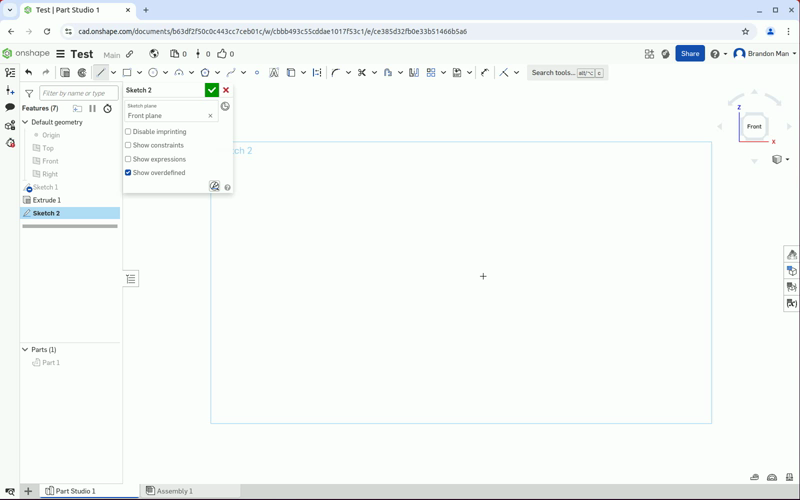
key_up(shift)
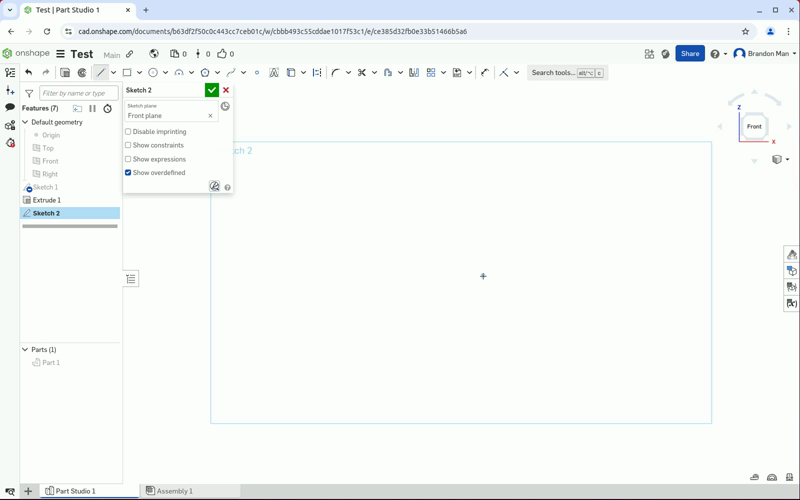
key_down(shift)
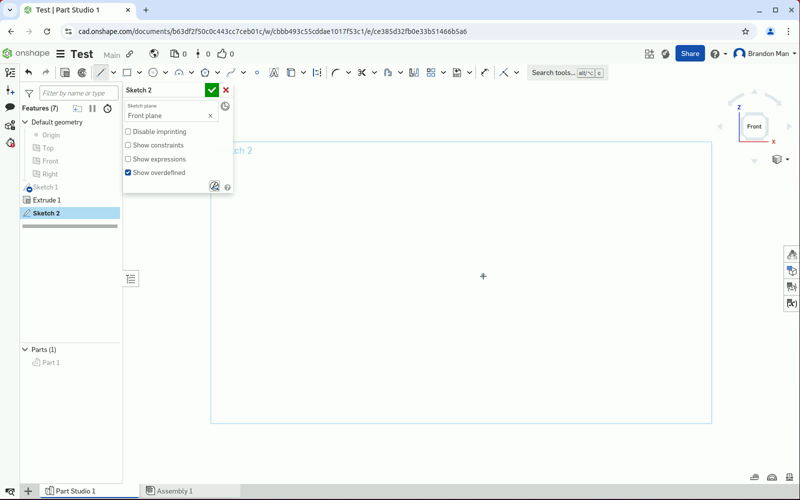
mouse_move(513, 275)
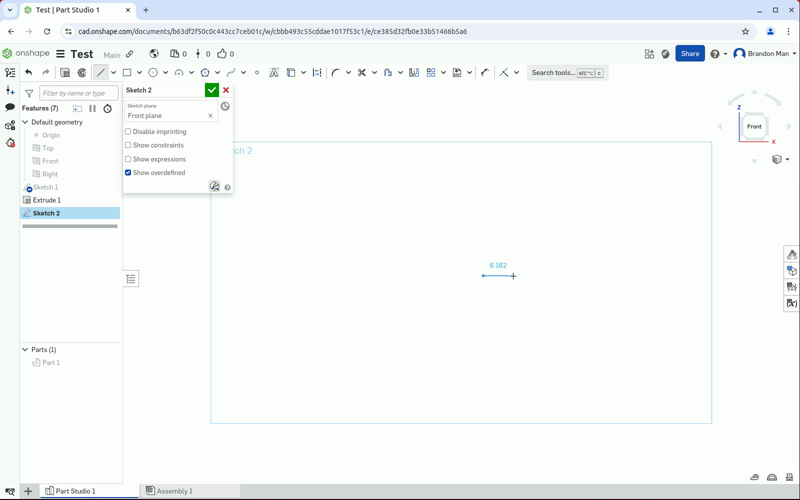
mouse_move(484, 275)
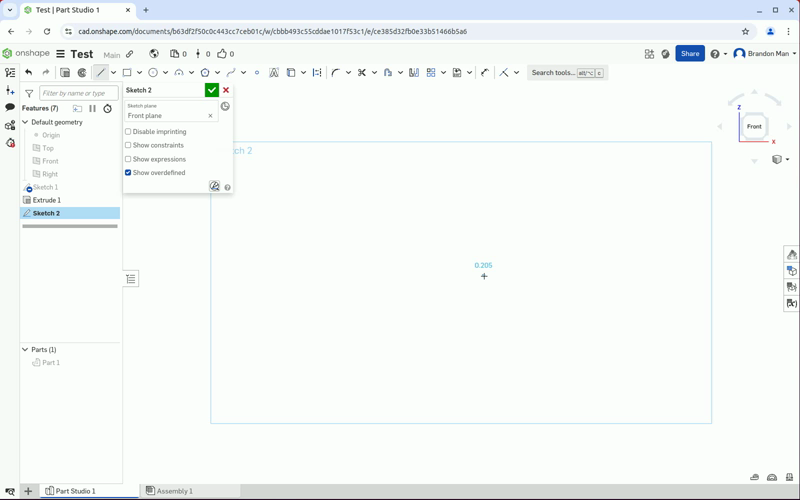
scroll(6)
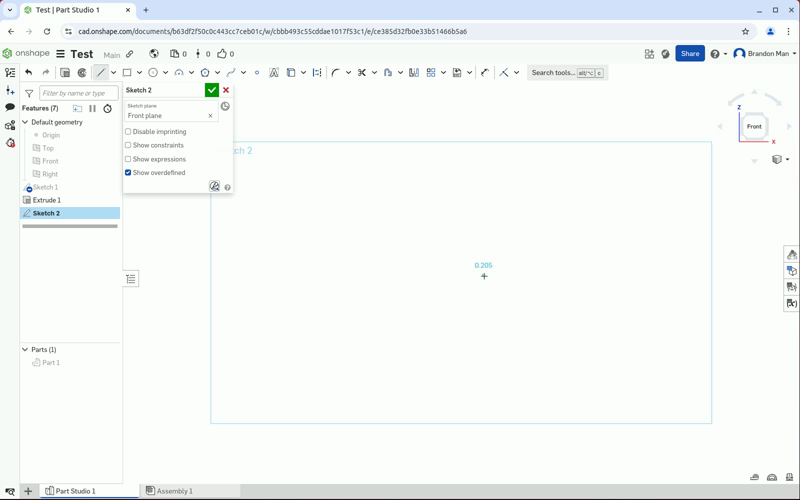
scroll(6)
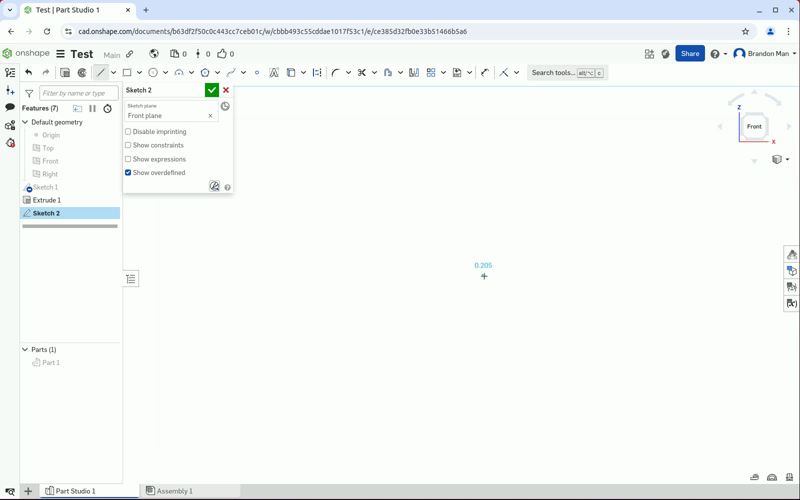
scroll(6)
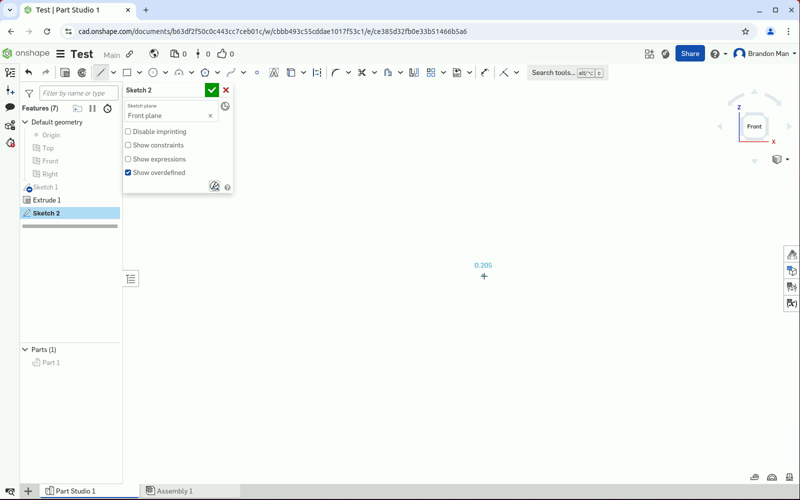
scroll(6)
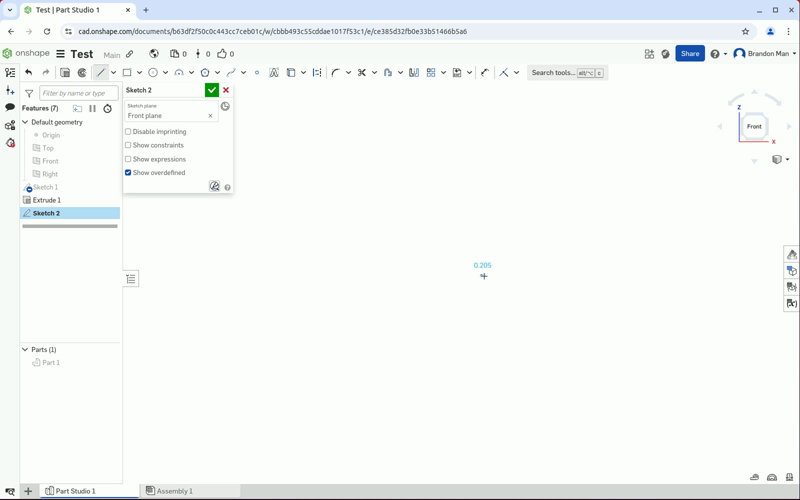
scroll(6)
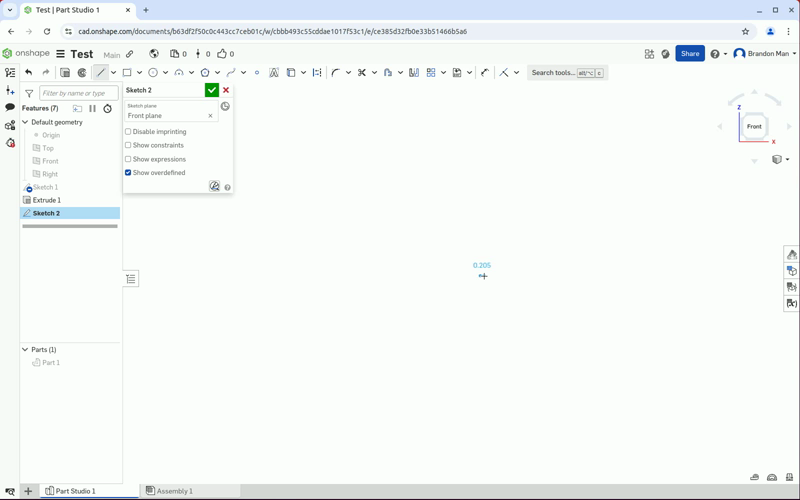
scroll(6)
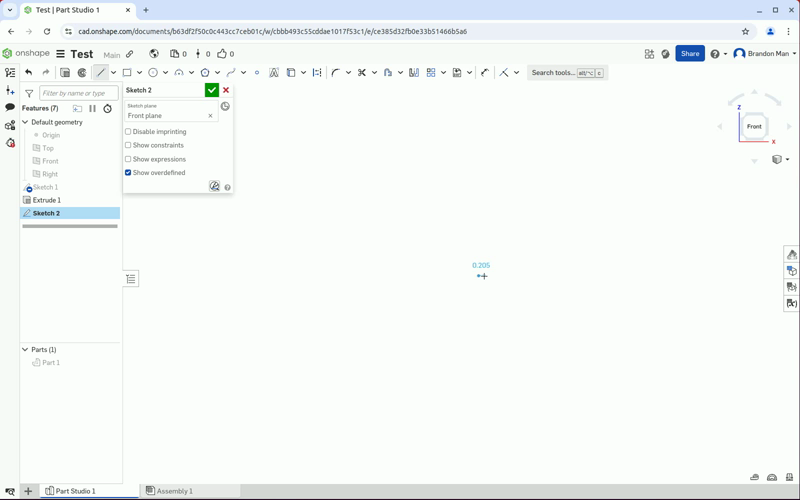
scroll(6)
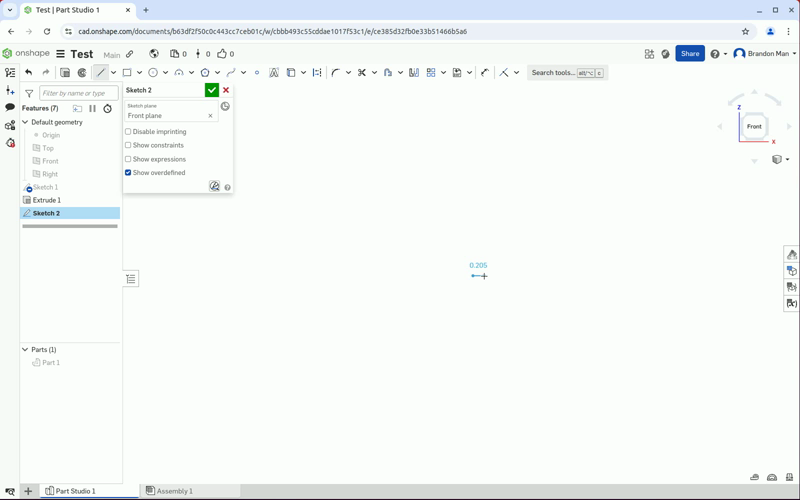
click(484, 275)
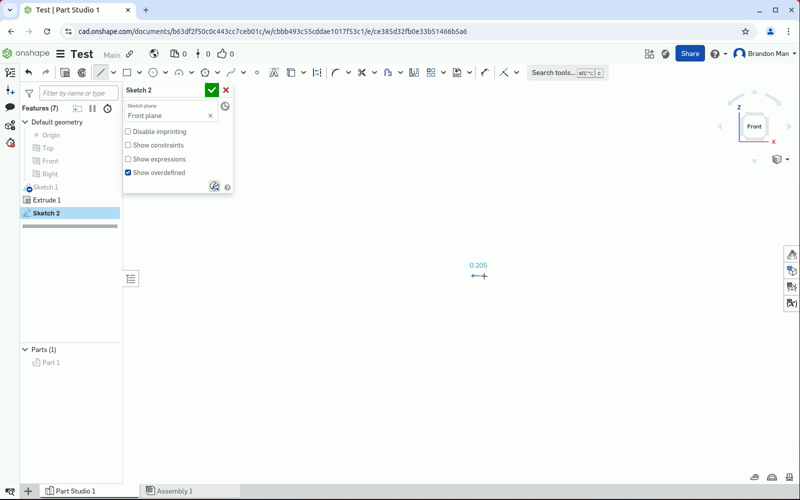
scroll(-6)
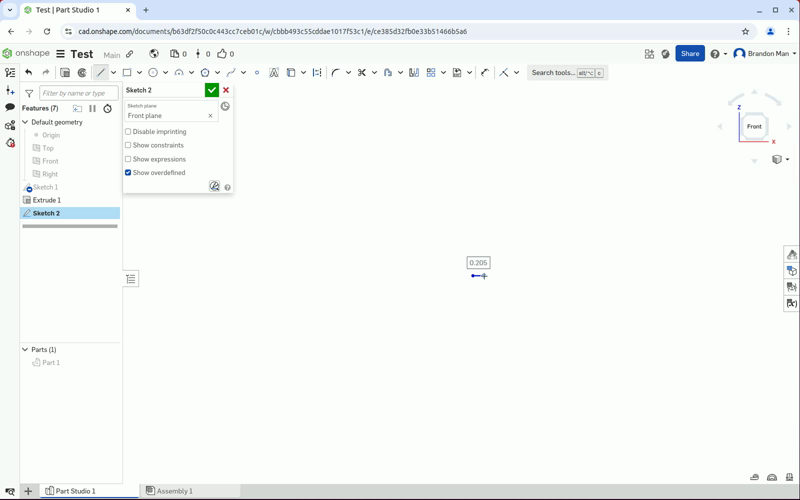
scroll(-6)
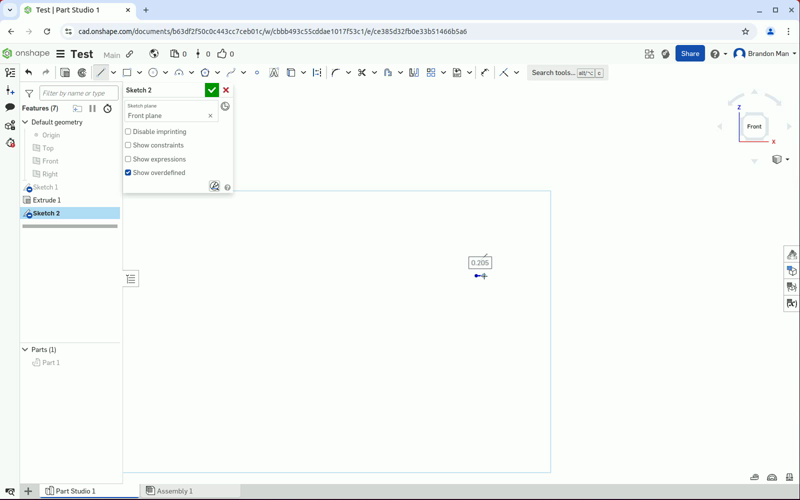
scroll(-6)
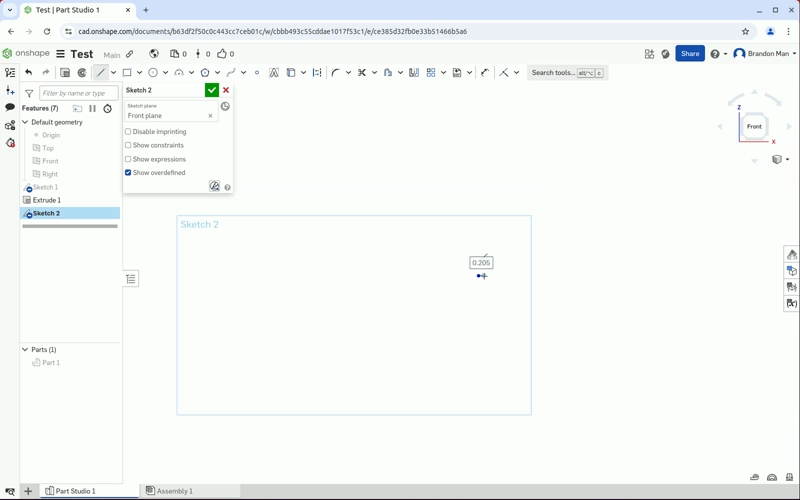
scroll(-6)
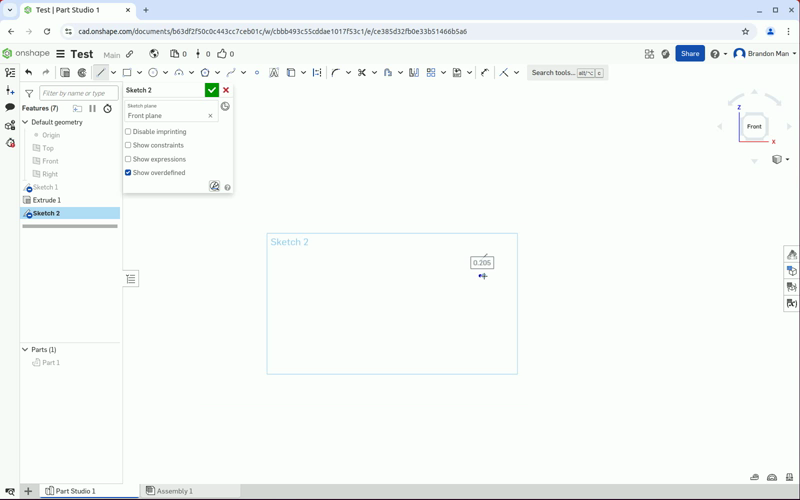
scroll(-6)
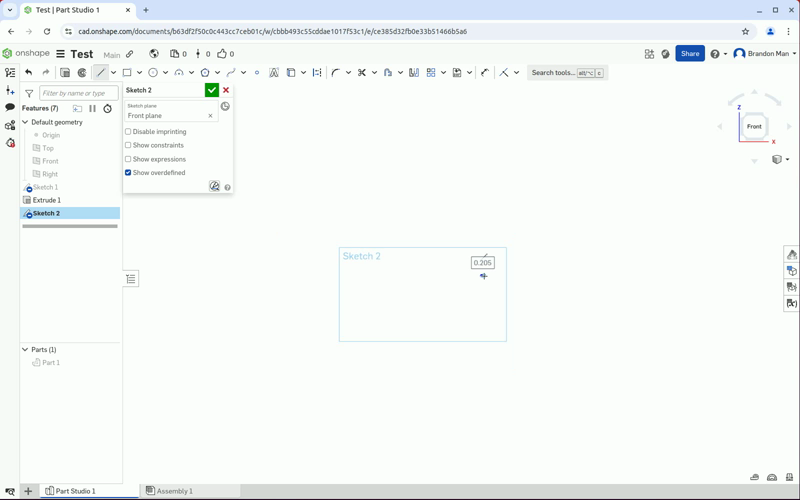
scroll(-6)
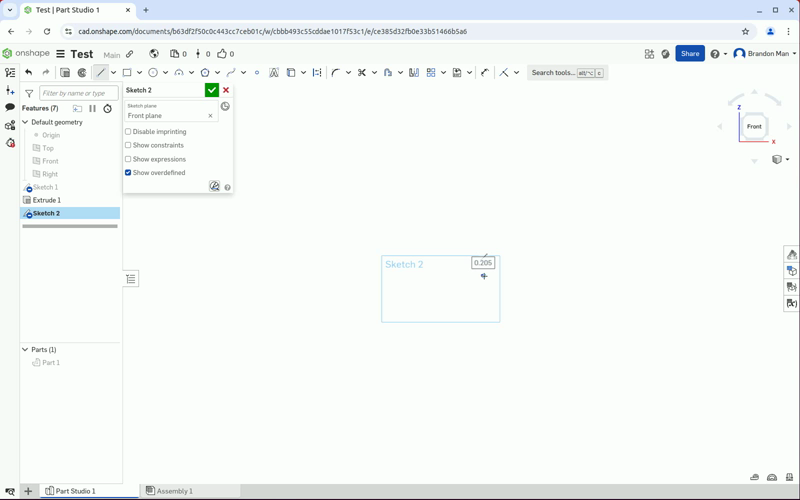
scroll(-6)
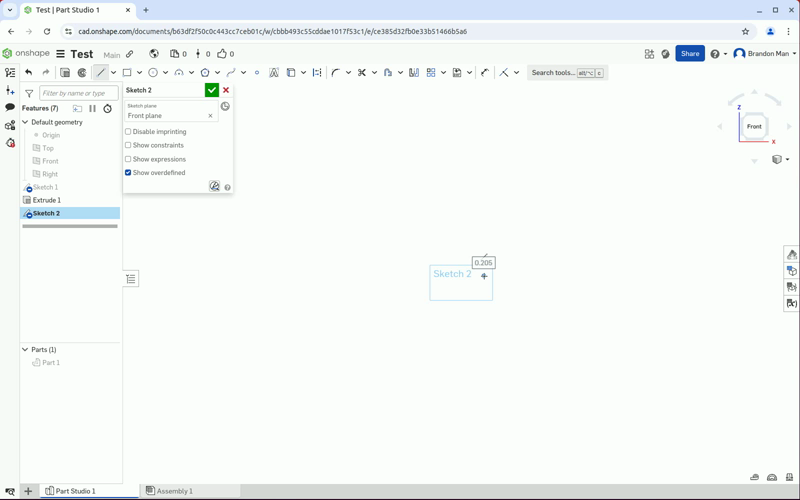
key_up(shift)
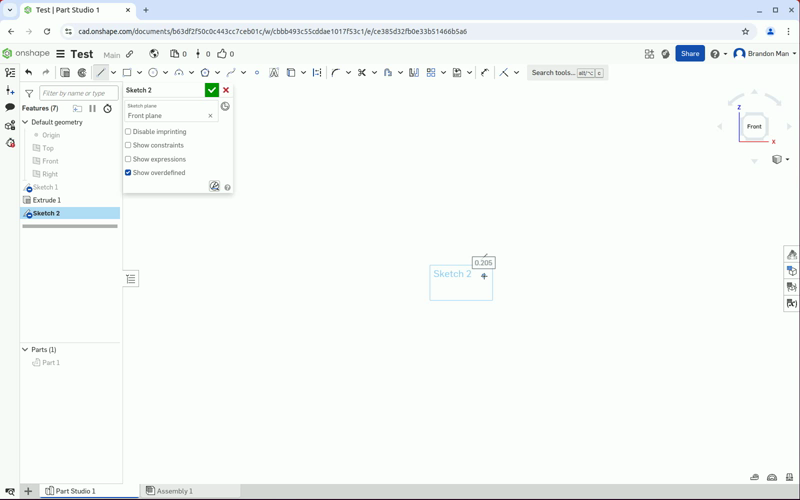
key_down(shift)
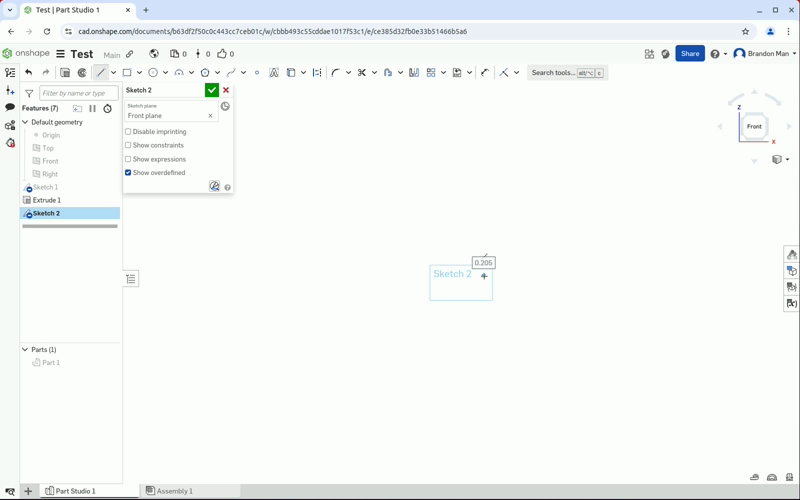
mouse_move(514, 275)
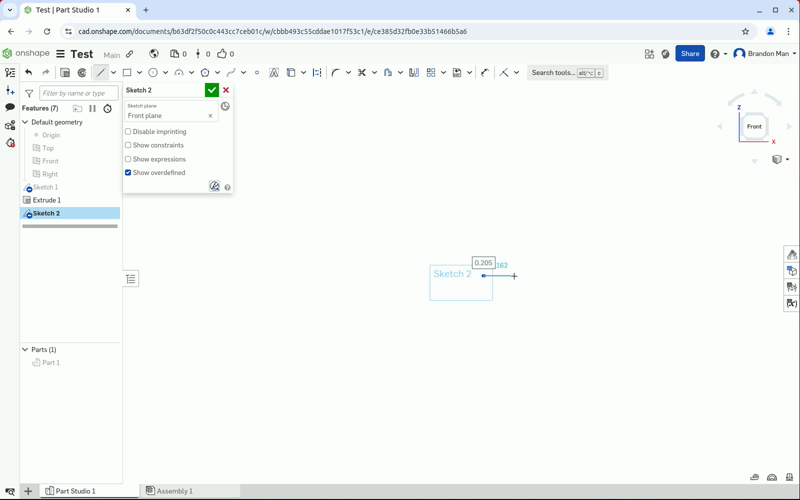
mouse_move(484, 258)
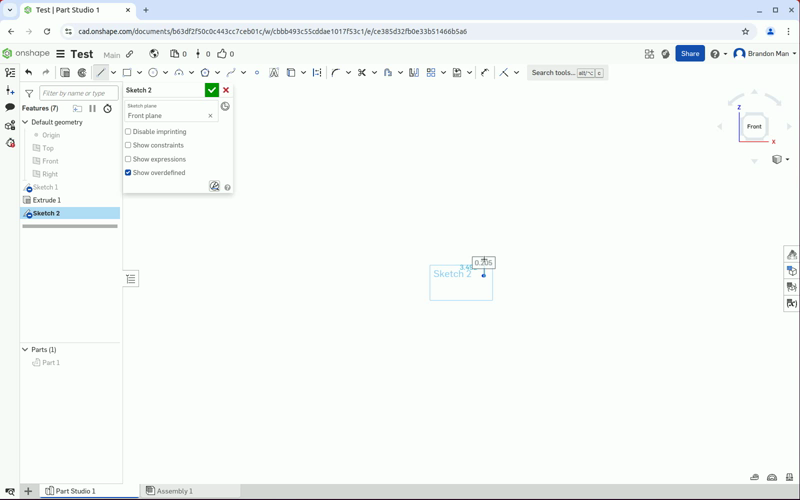
click(484, 258)
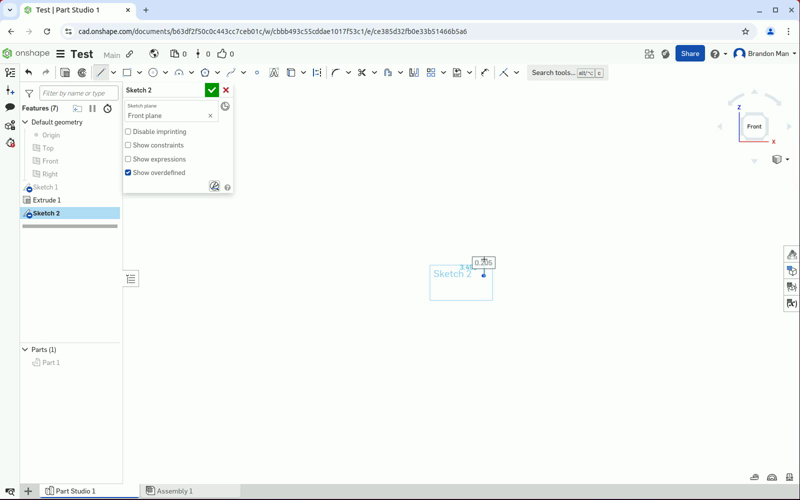
key_up(shift)
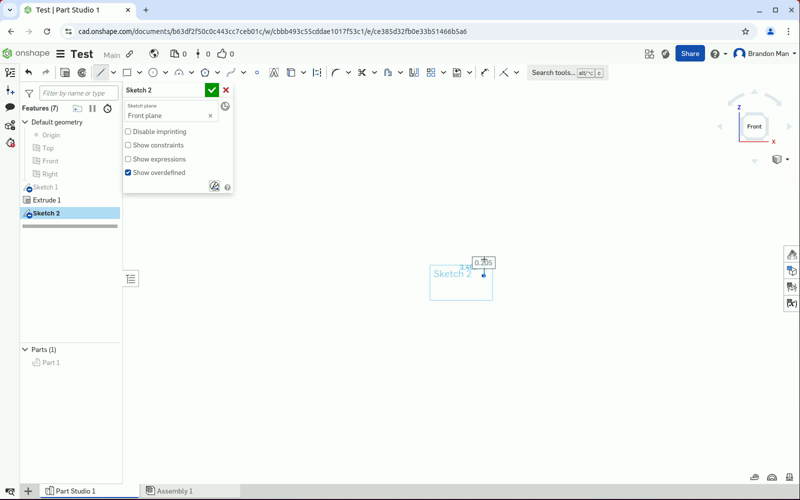
key_down(shift)
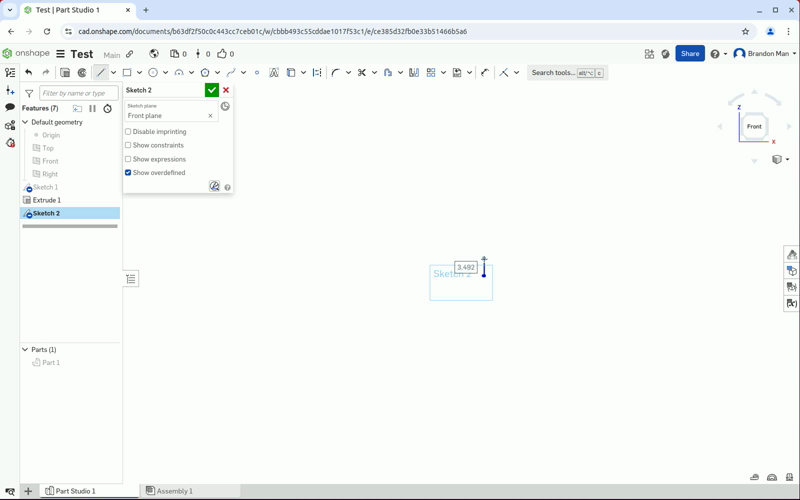
mouse_move(514, 258)
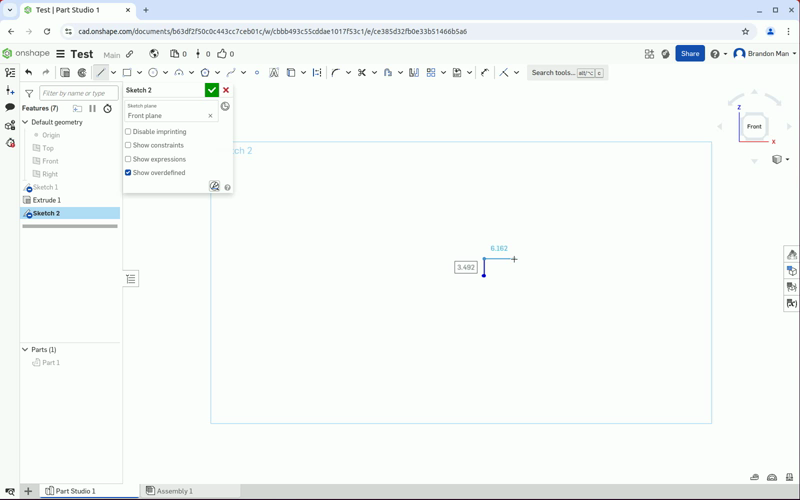
mouse_move(483, 258)
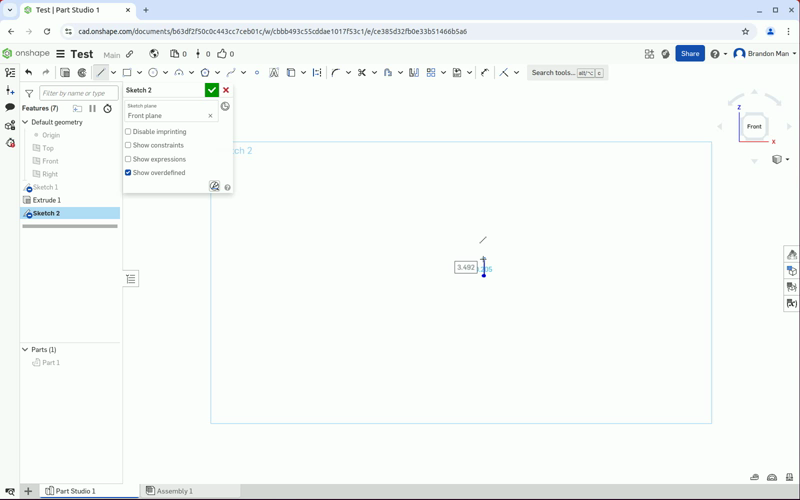
scroll(6)
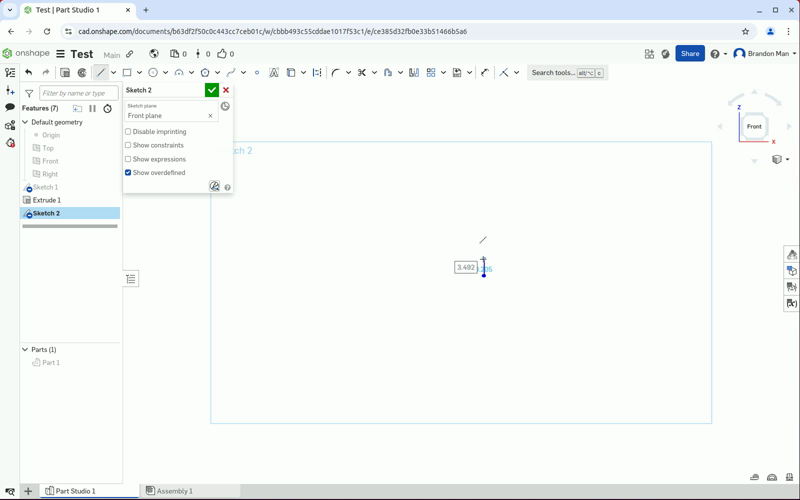
scroll(6)
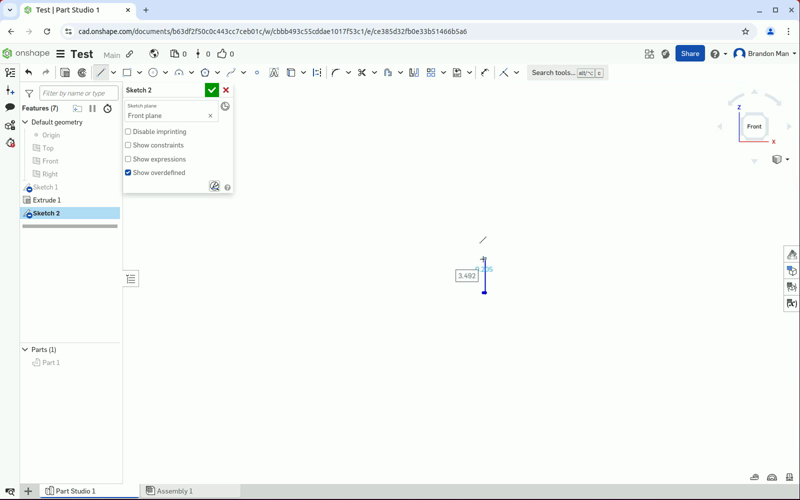
scroll(6)
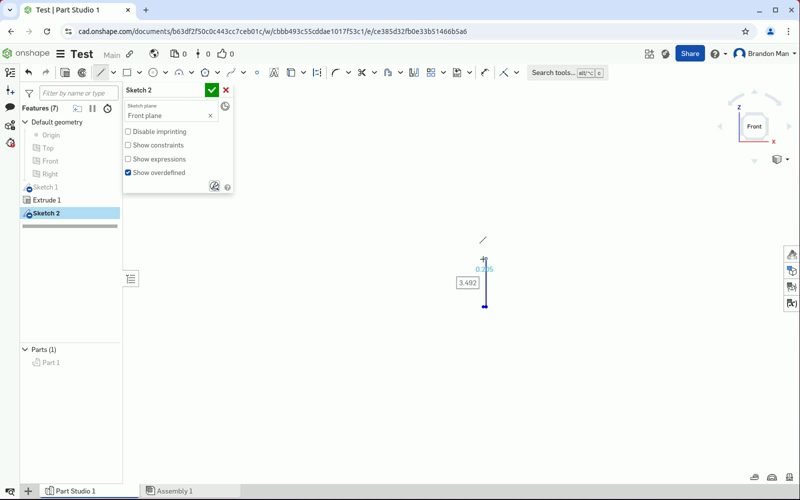
scroll(6)
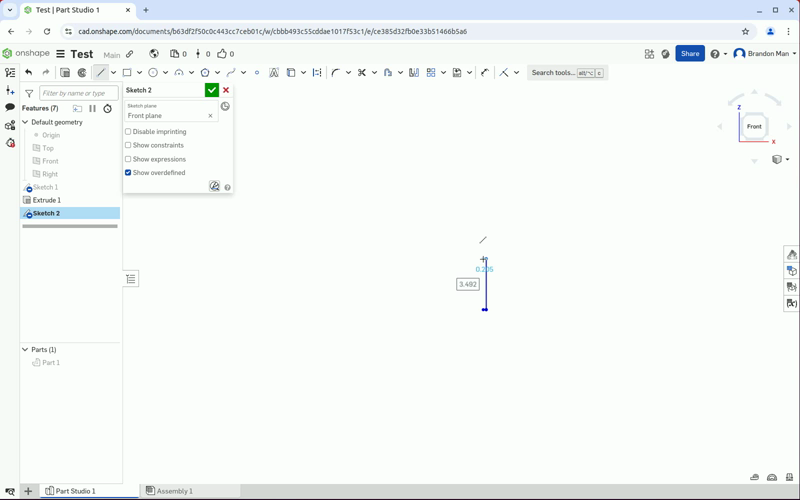
scroll(6)
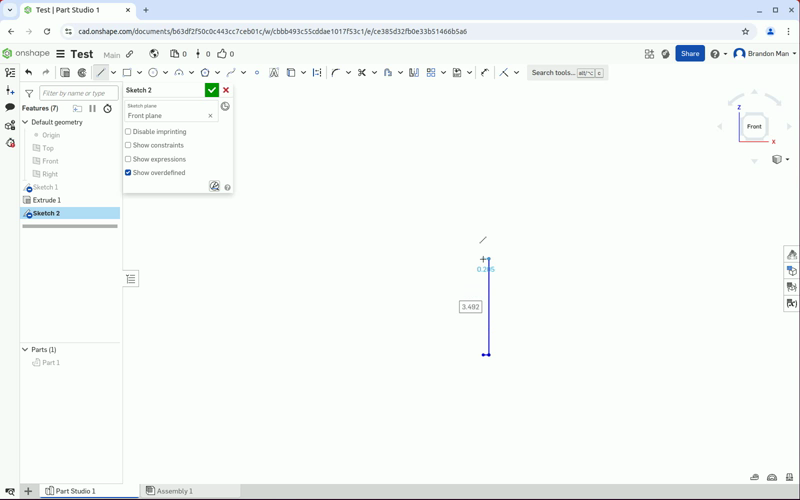
scroll(6)
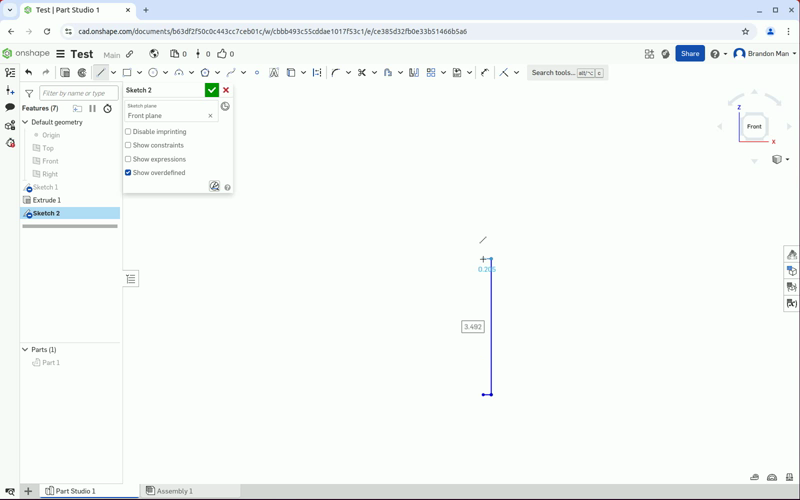
scroll(6)
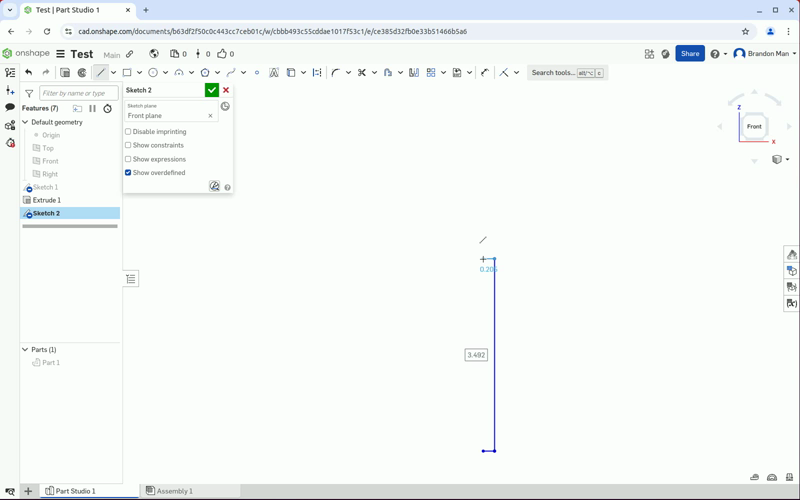
click(483, 258)
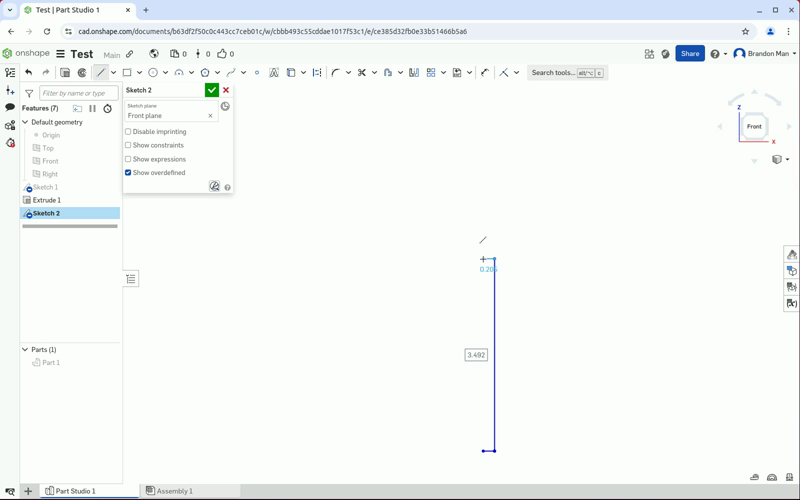
scroll(-6)
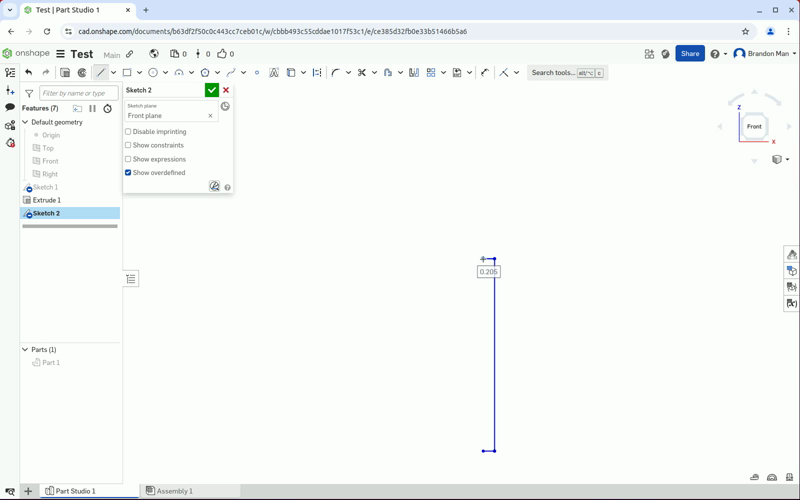
scroll(-6)
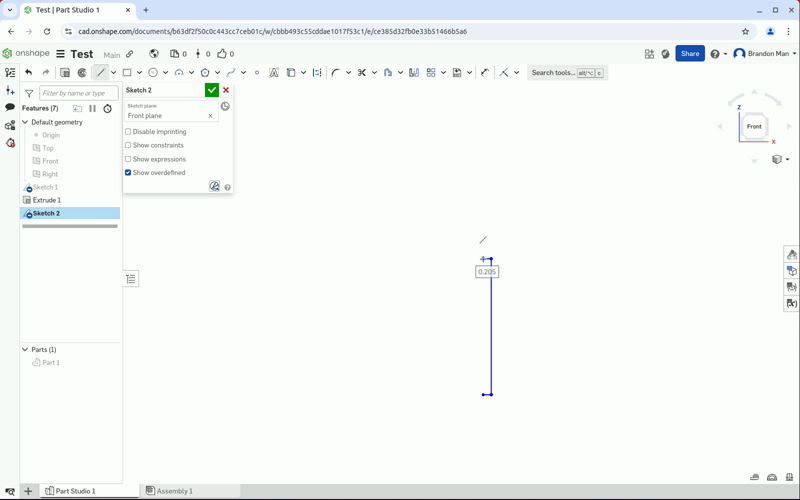
scroll(-6)
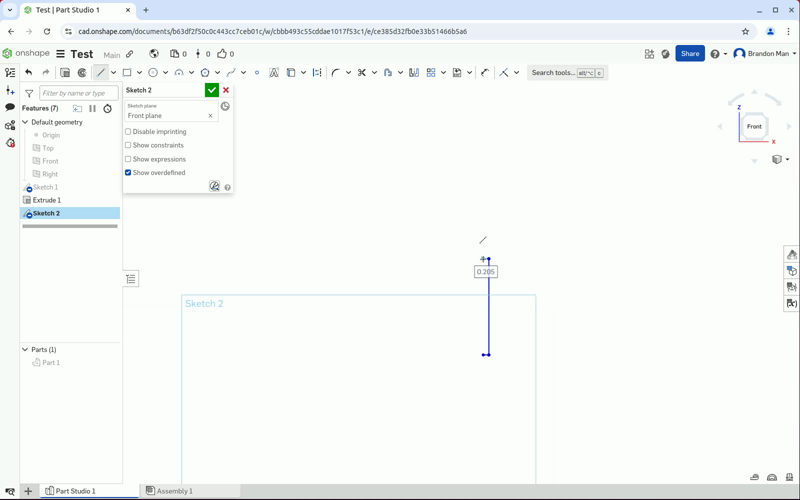
scroll(-6)
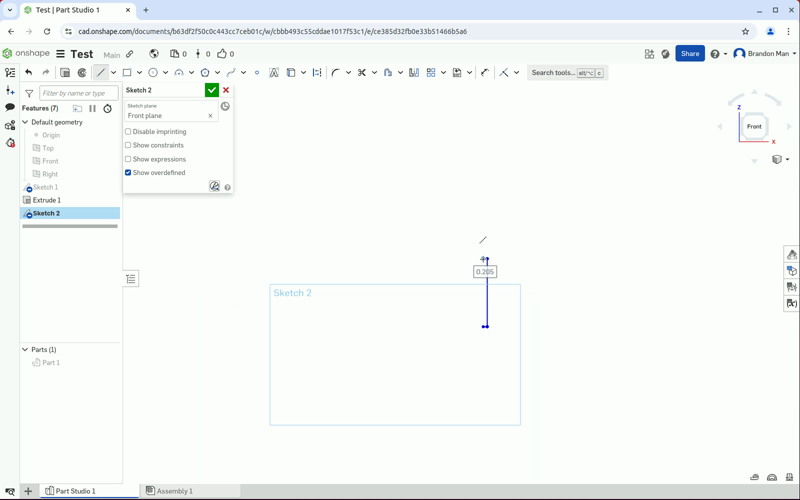
scroll(-6)
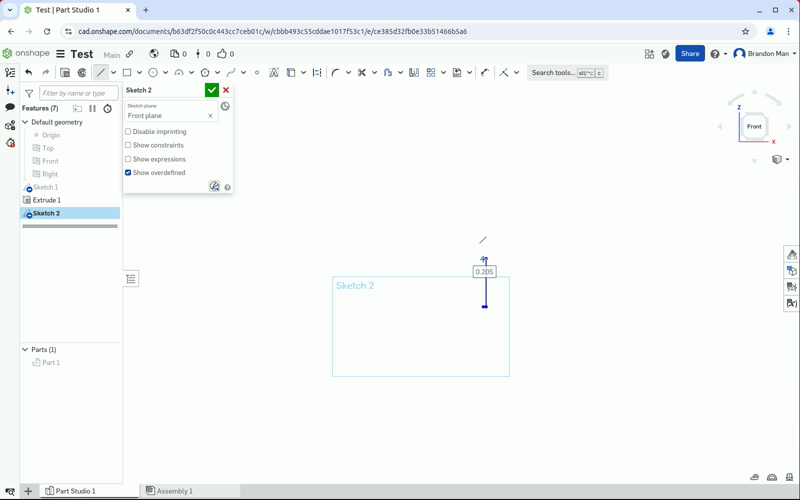
scroll(-6)
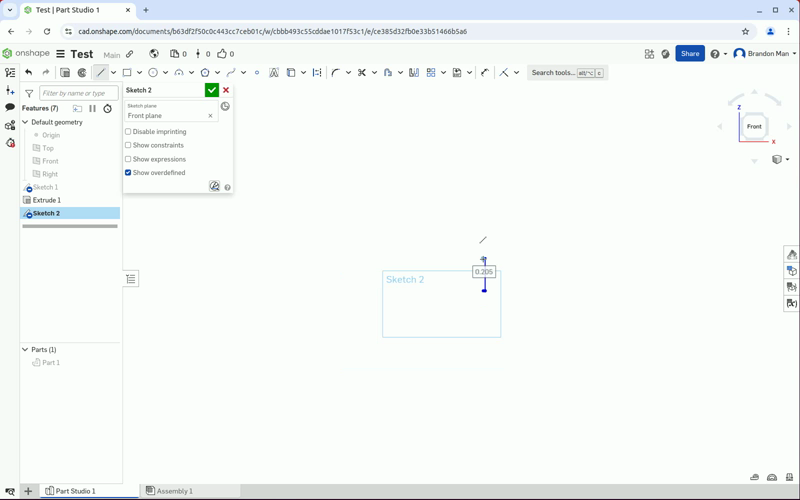
scroll(-6)
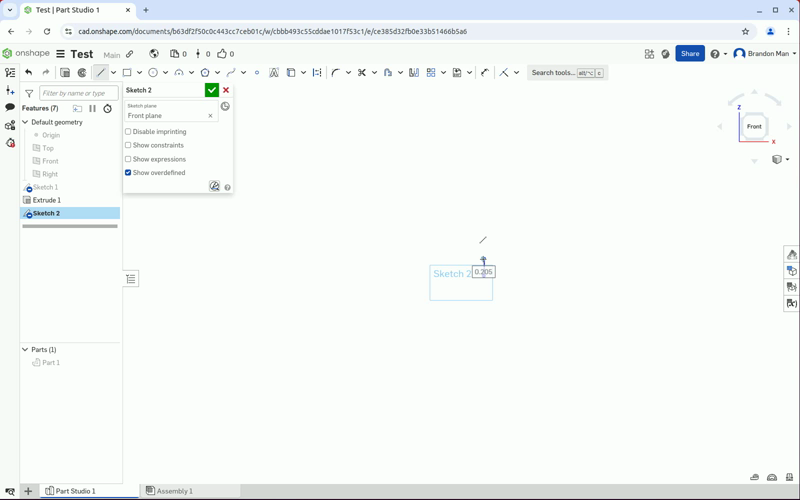
key_up(shift)
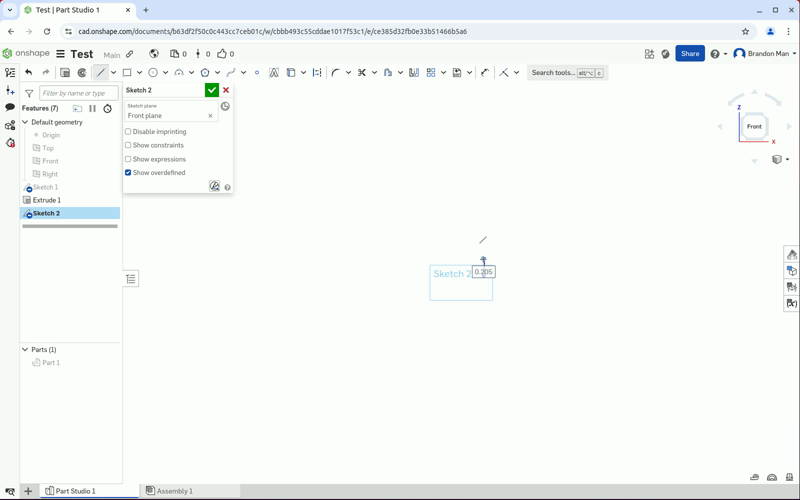
mouse_move(513, 258)
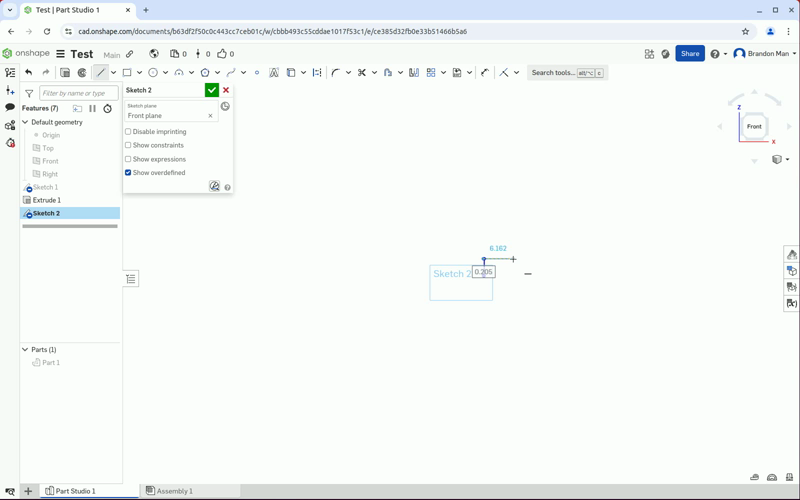
key_down(shift)
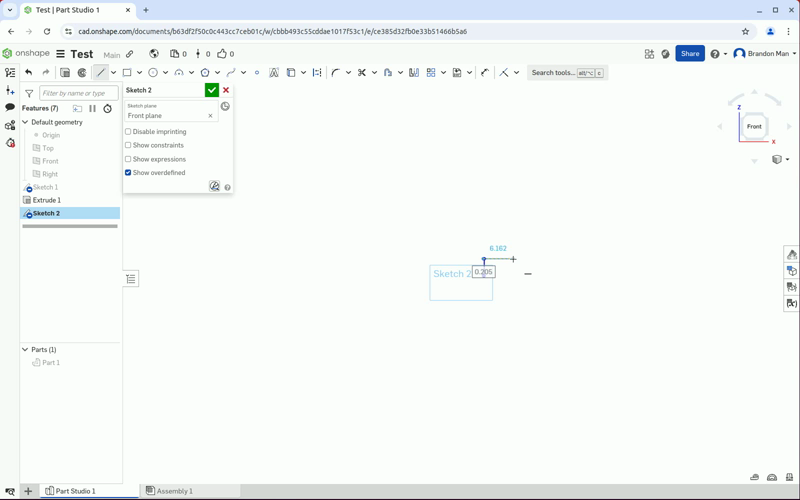
mouse_move(483, 275)
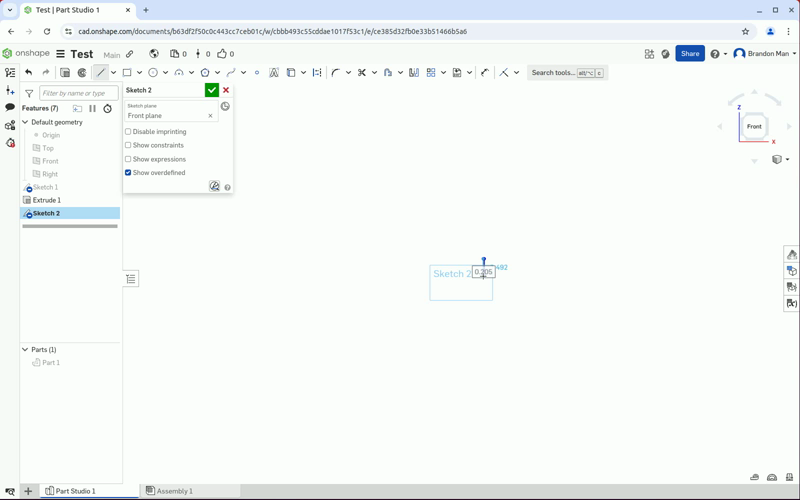
scroll(6)
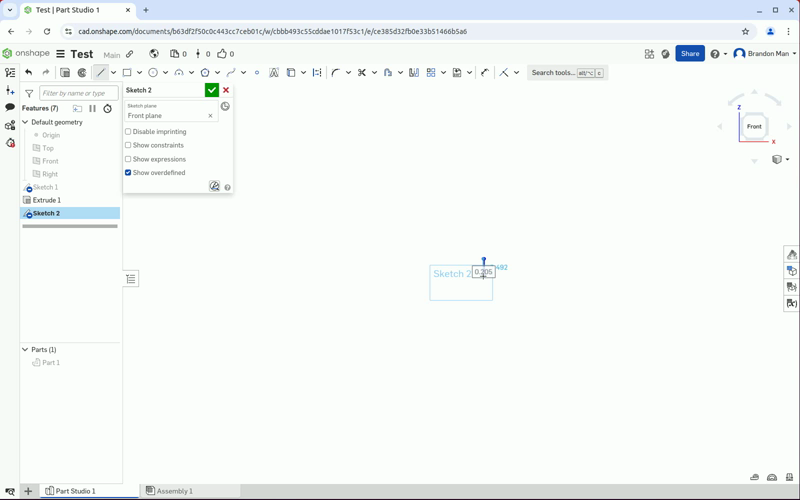
scroll(6)
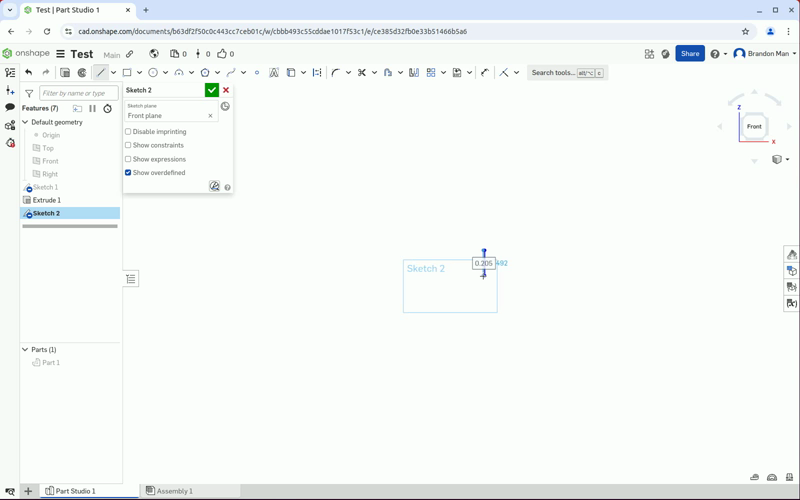
scroll(6)
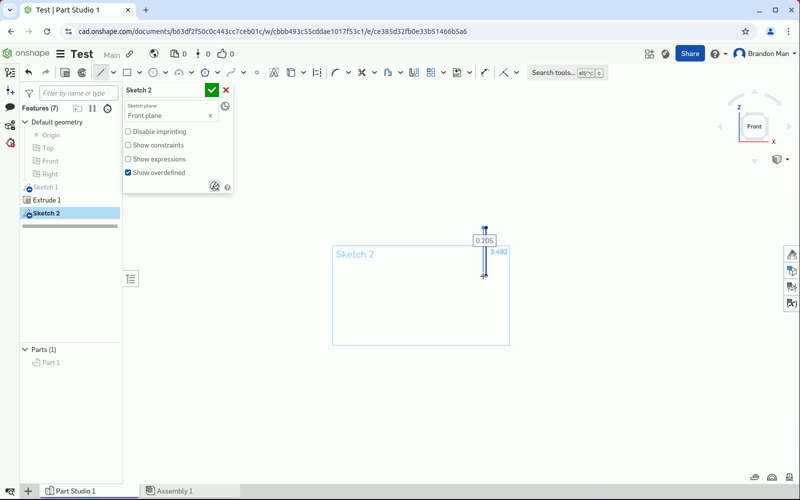
scroll(6)
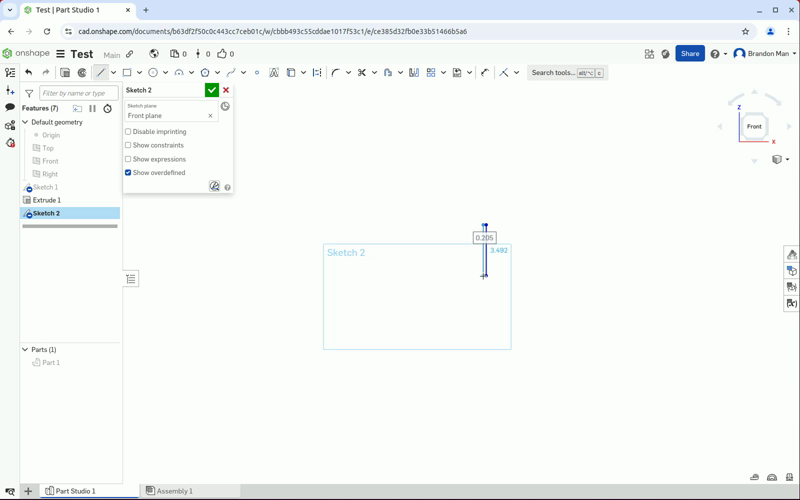
scroll(6)
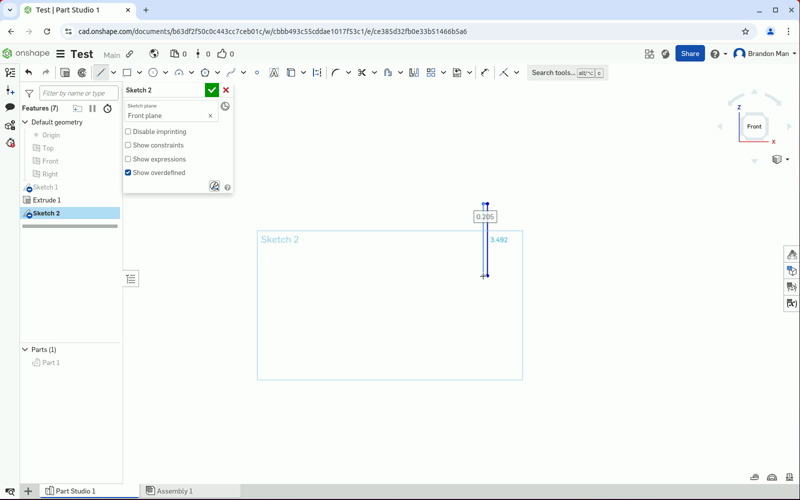
scroll(6)
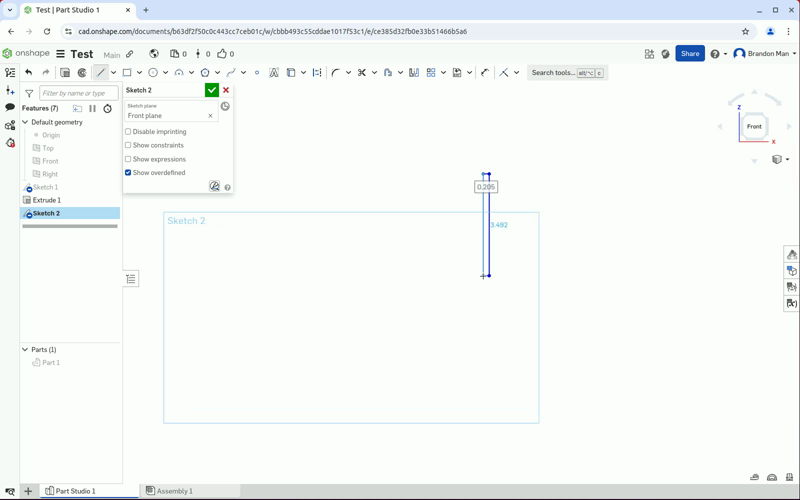
scroll(6)
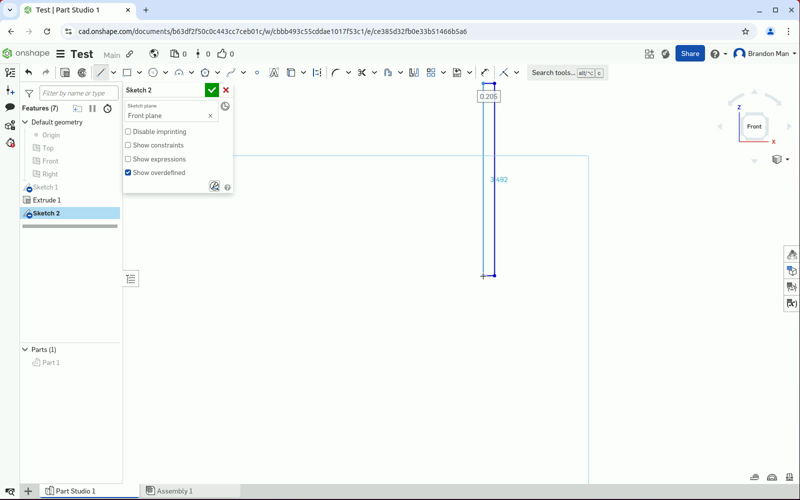
key_up(shift)
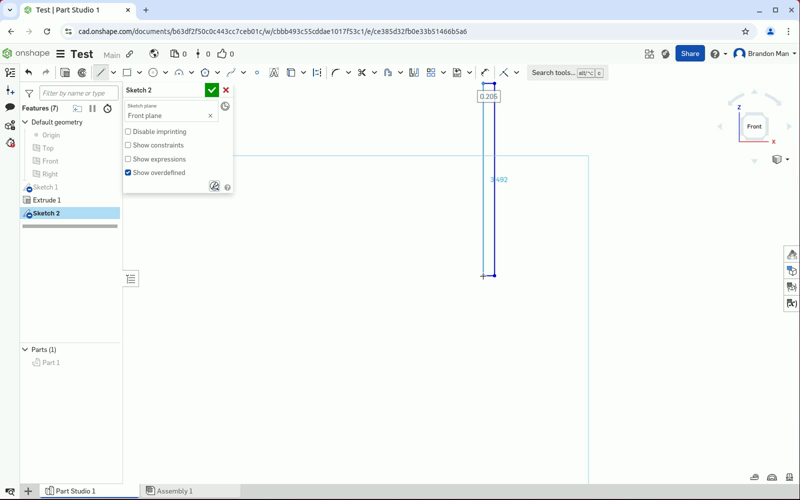
click(483, 275)
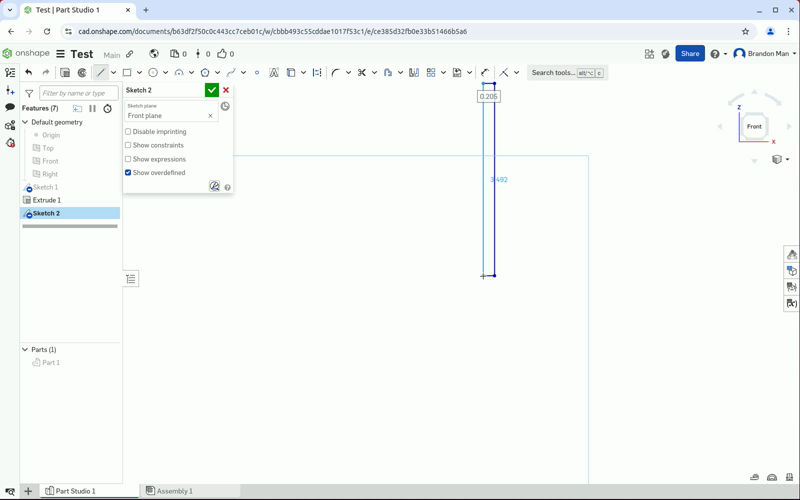
scroll(-6)
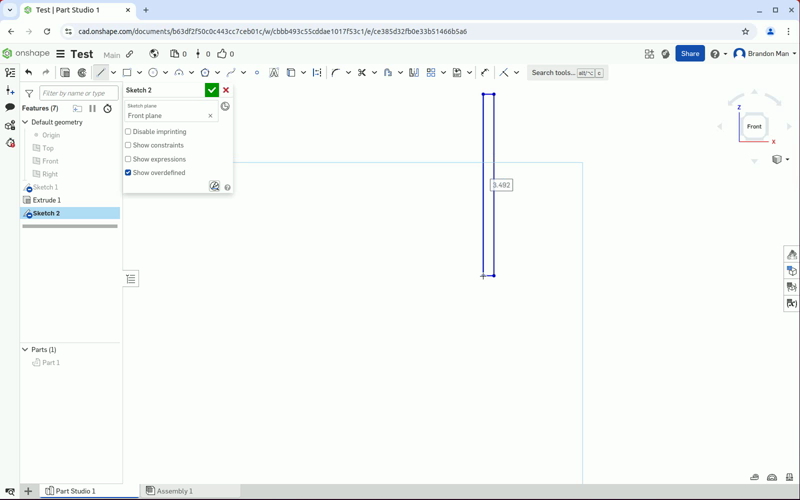
scroll(-6)
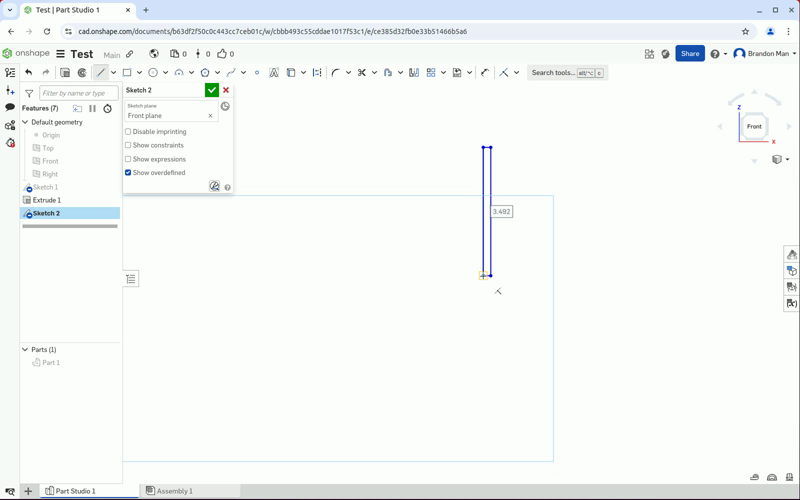
scroll(-6)
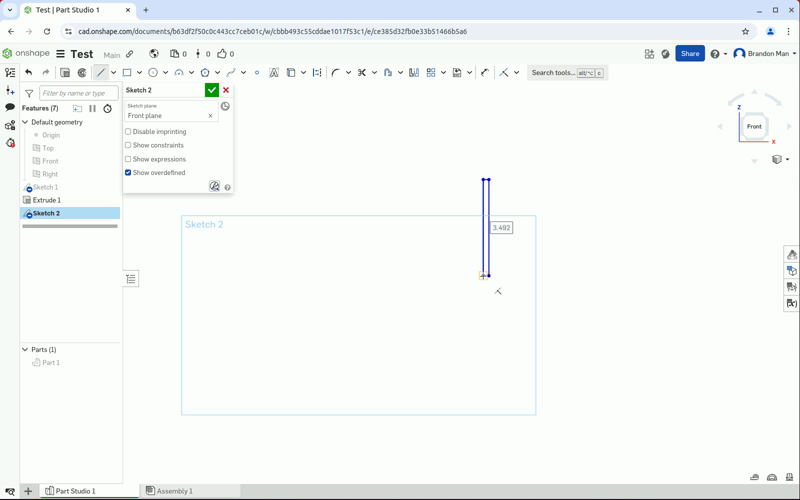
scroll(-6)
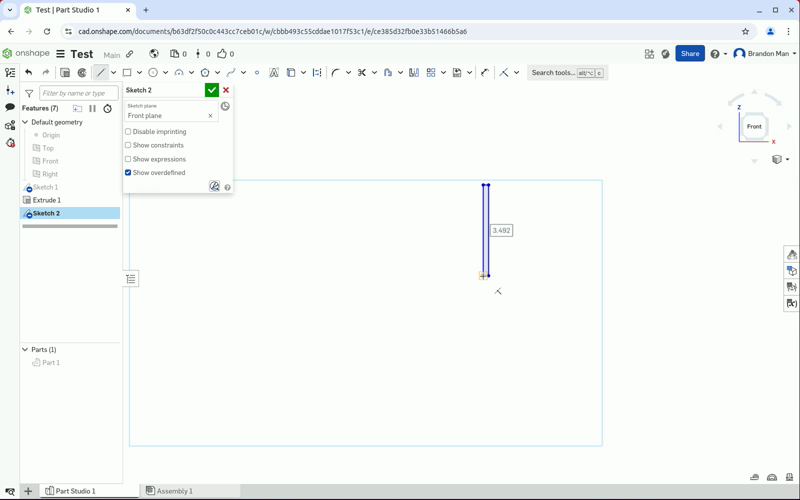
scroll(-6)
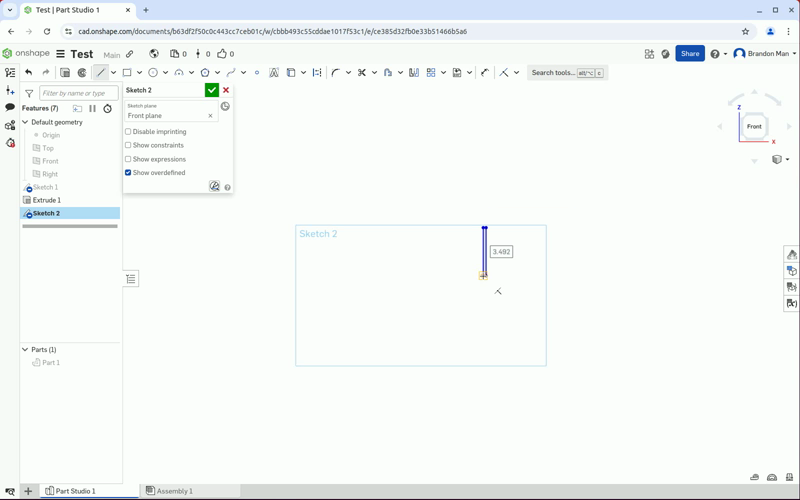
scroll(-6)
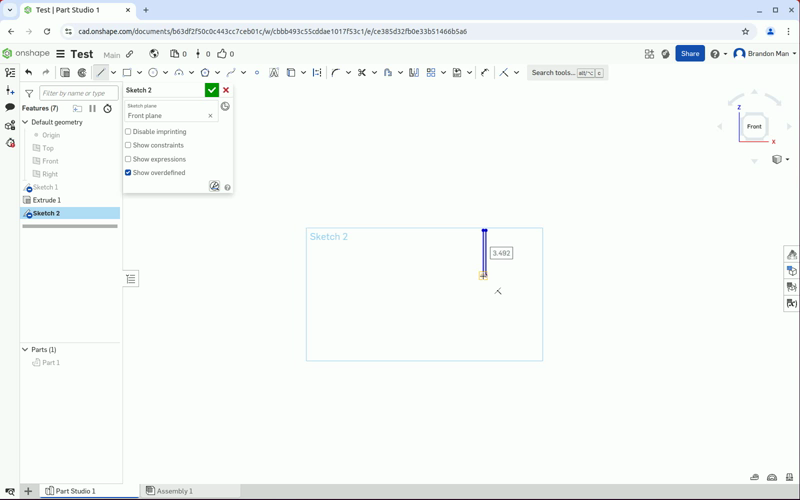
scroll(-6)
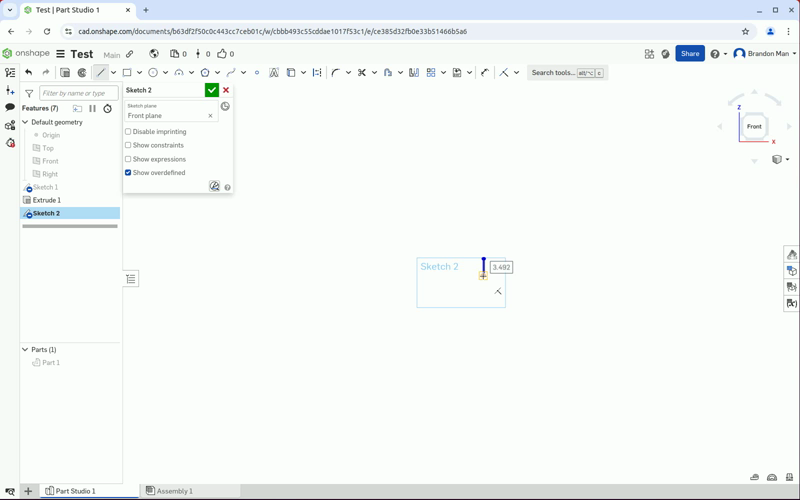
key(esc)
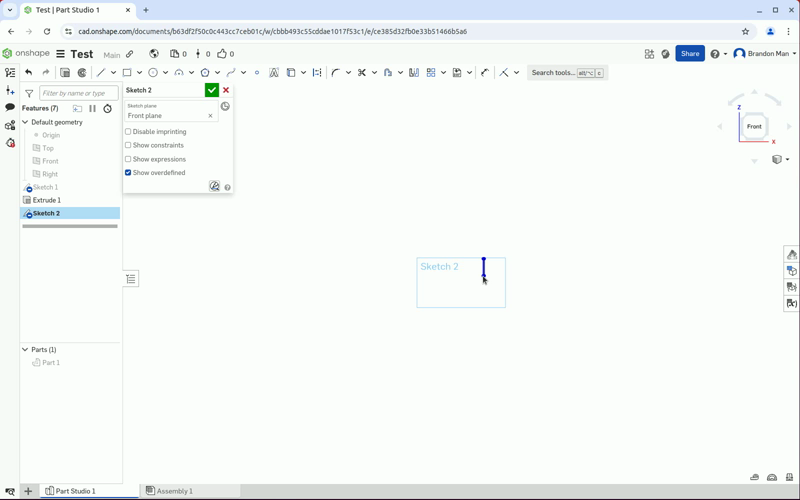
mouse_move(483, 258)
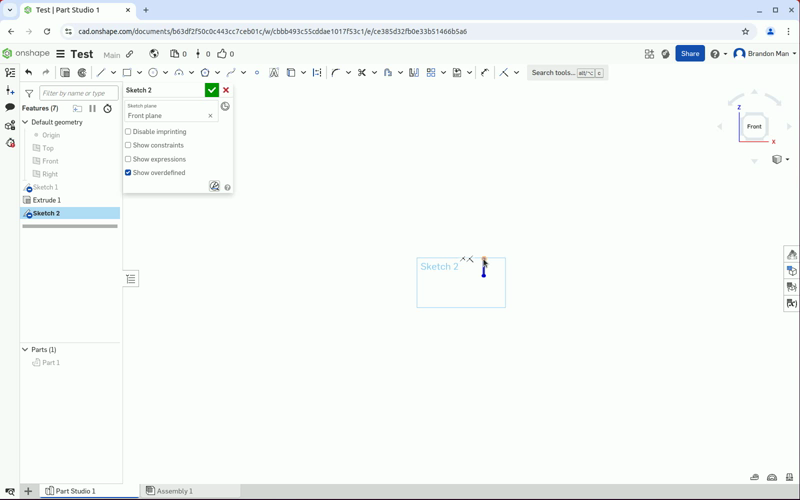
scroll(6)
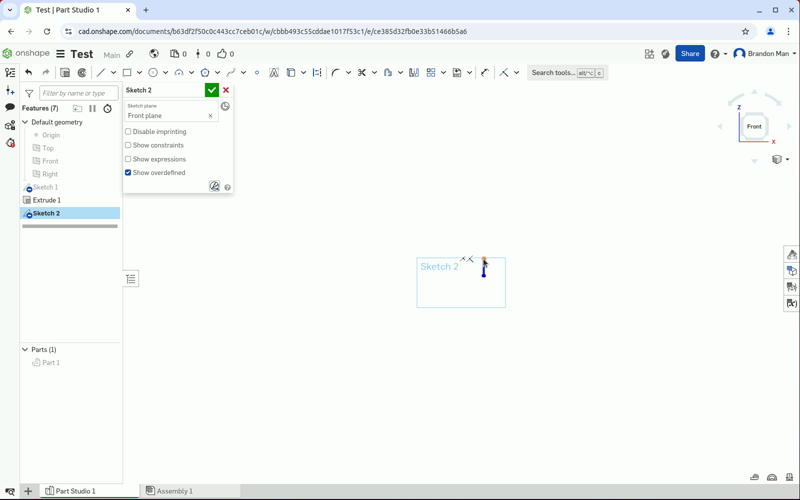
scroll(6)
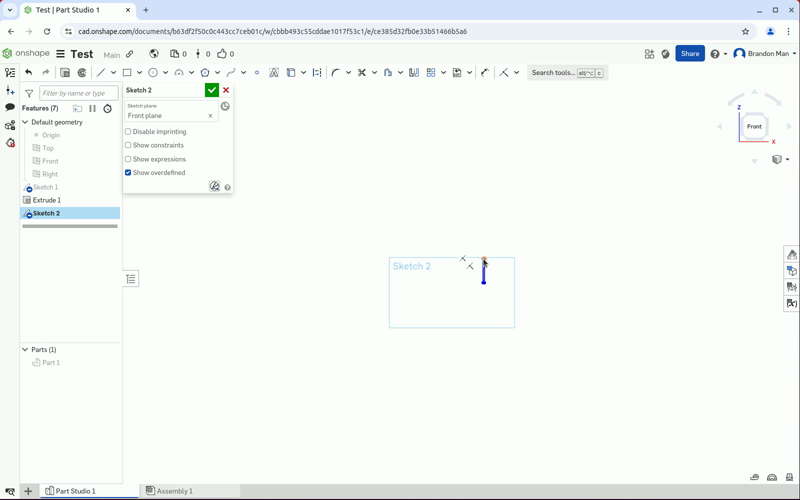
scroll(6)
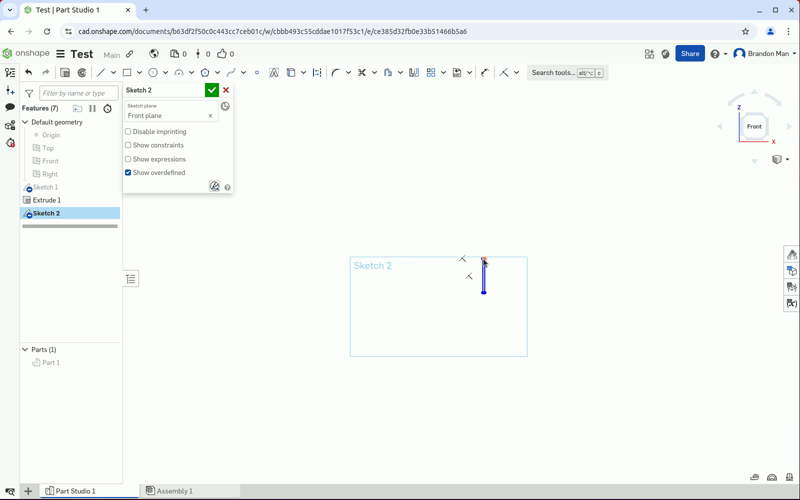
scroll(6)
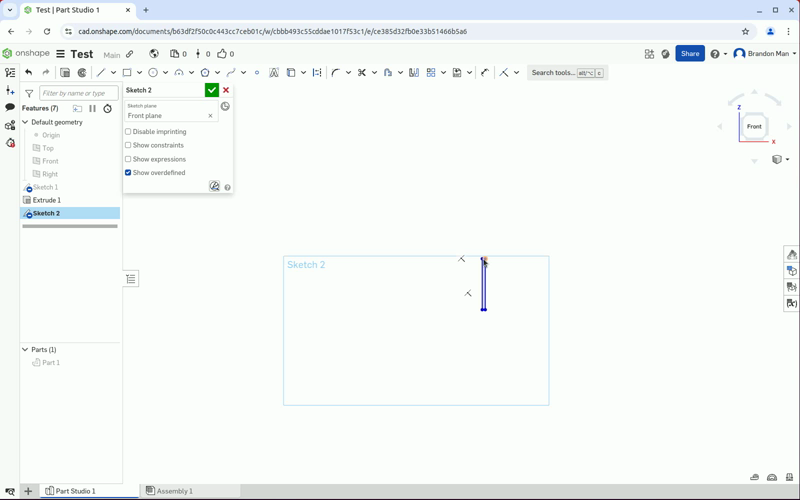
scroll(6)
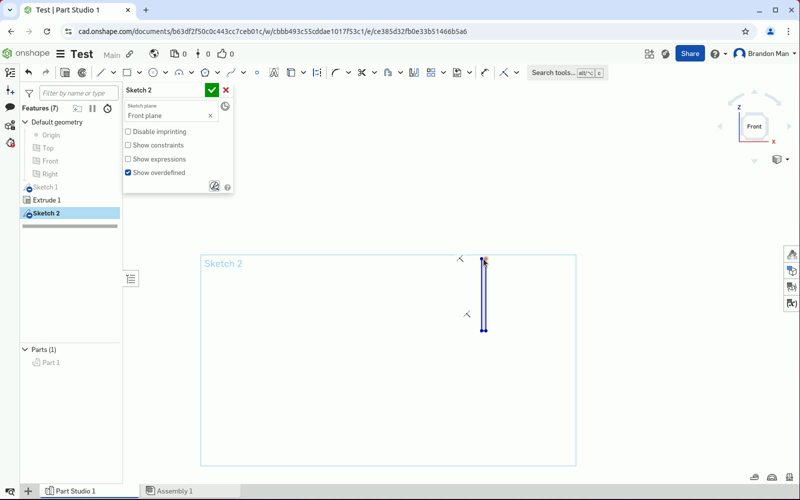
scroll(6)
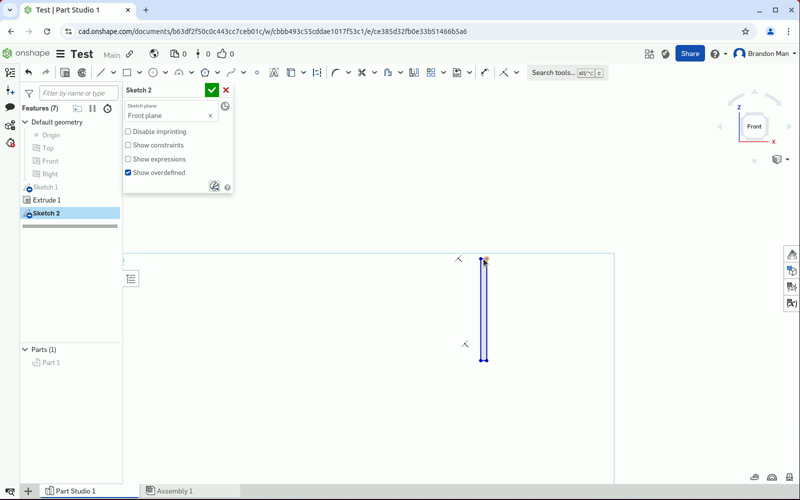
scroll(6)
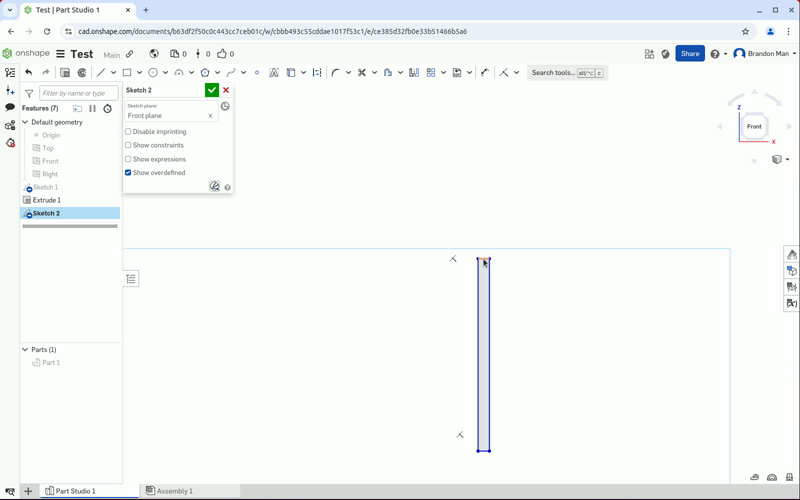
click(483, 258)
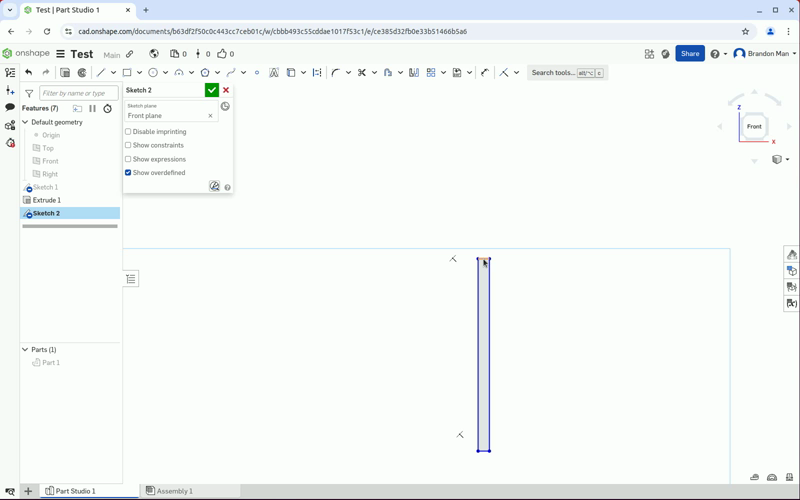
scroll(-6)
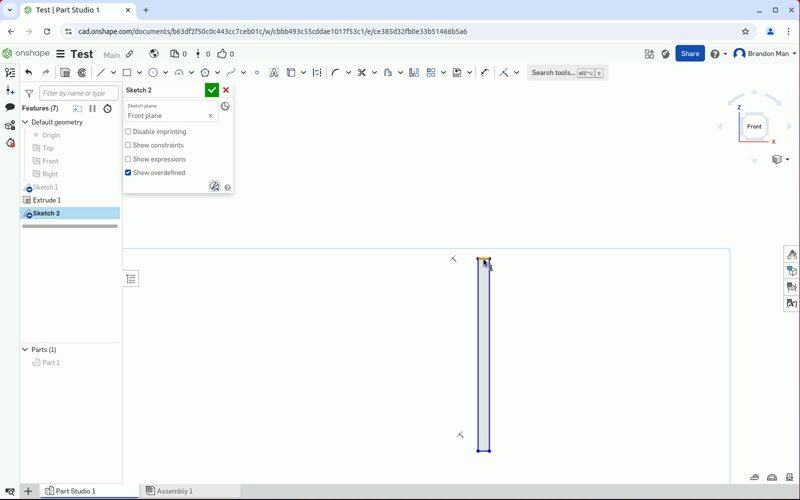
scroll(-6)
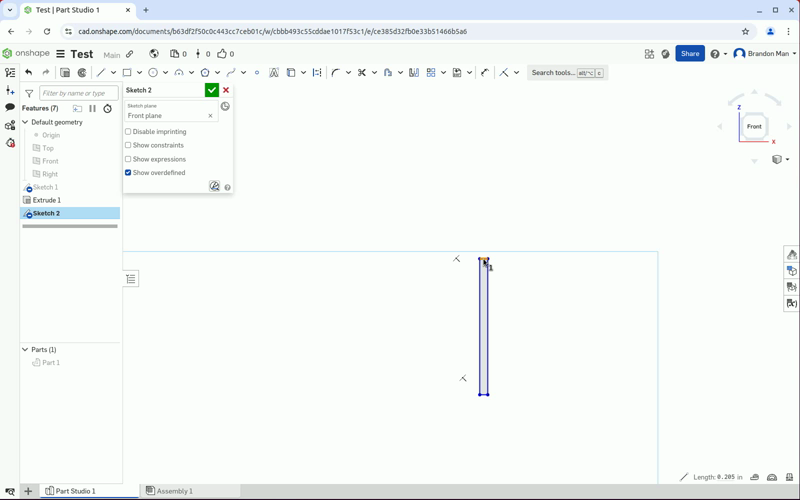
scroll(-6)
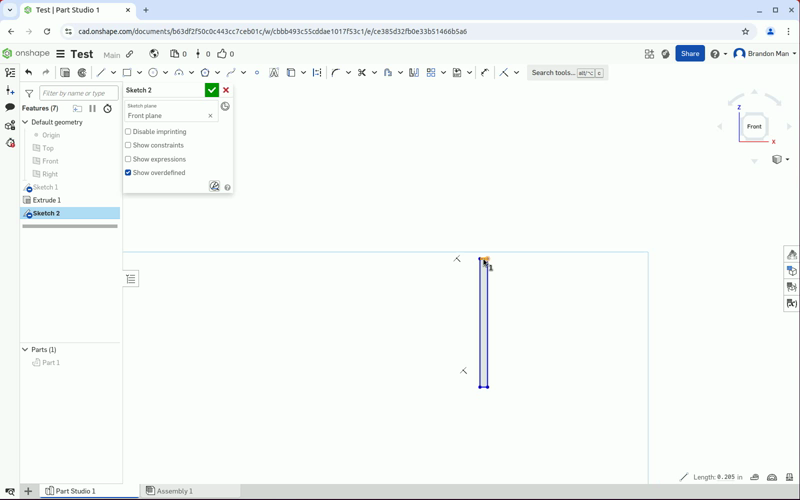
scroll(-6)
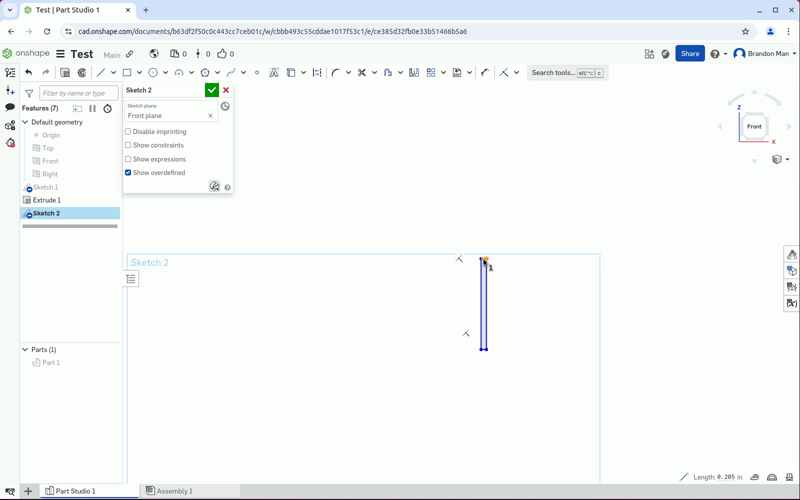
scroll(-6)
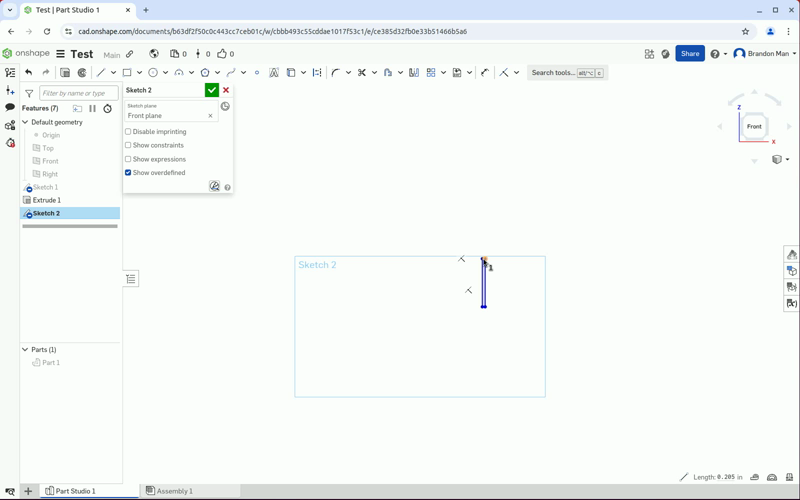
scroll(-6)
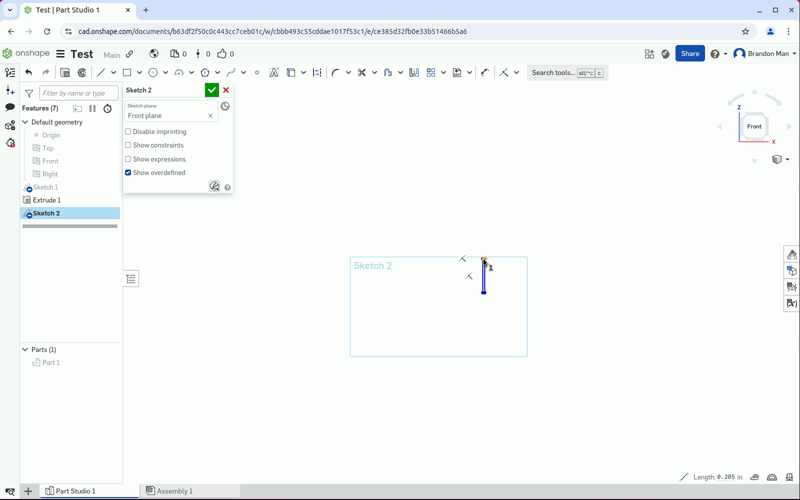
scroll(-6)
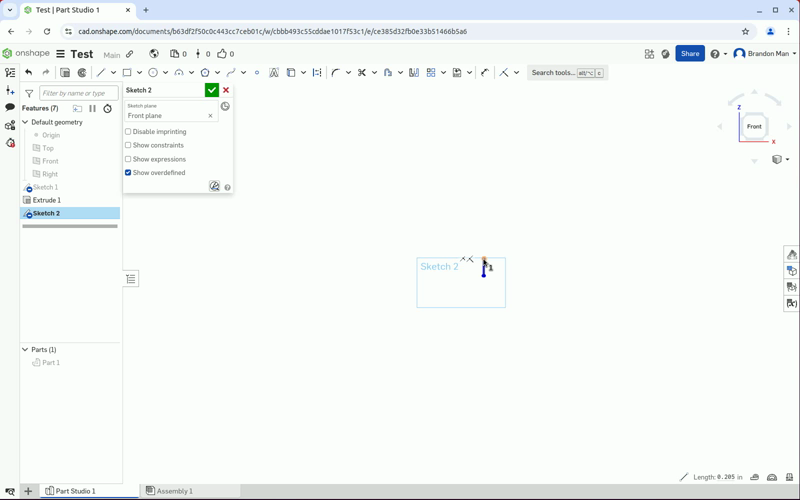
mouse_move(73, 352)
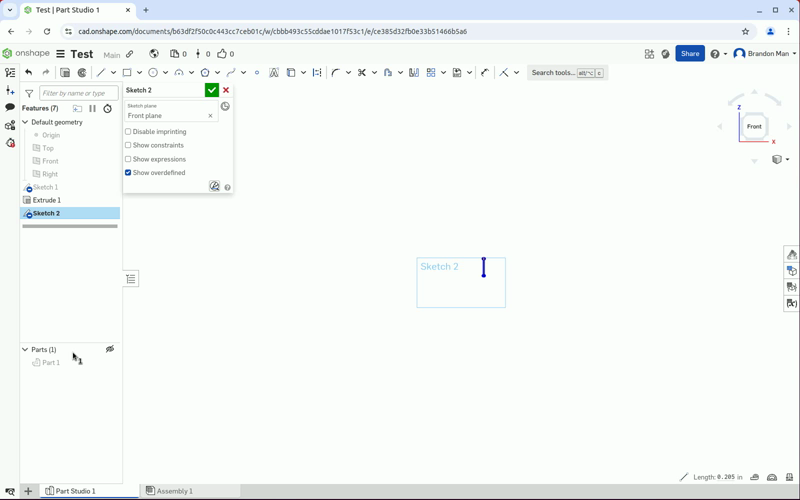
key(shift+y)
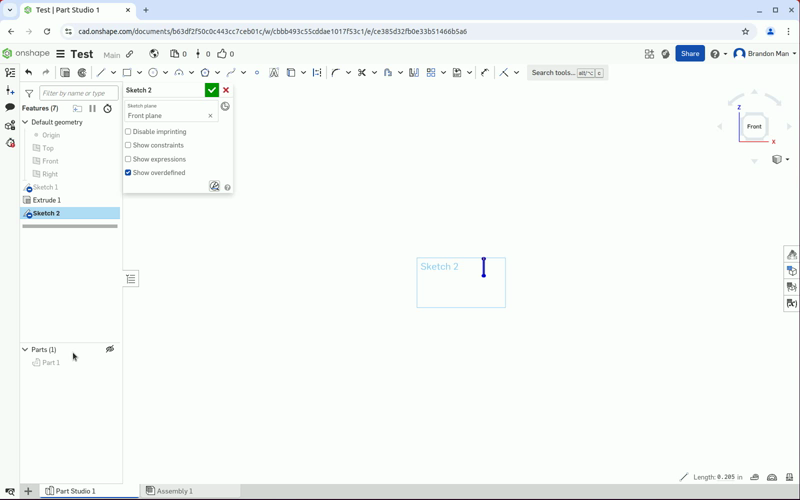
key(shift+e)
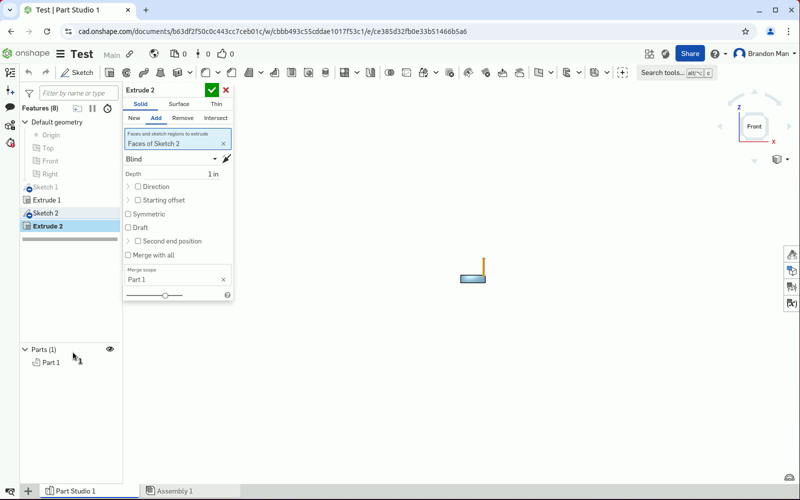
mouse_move(143, 106)
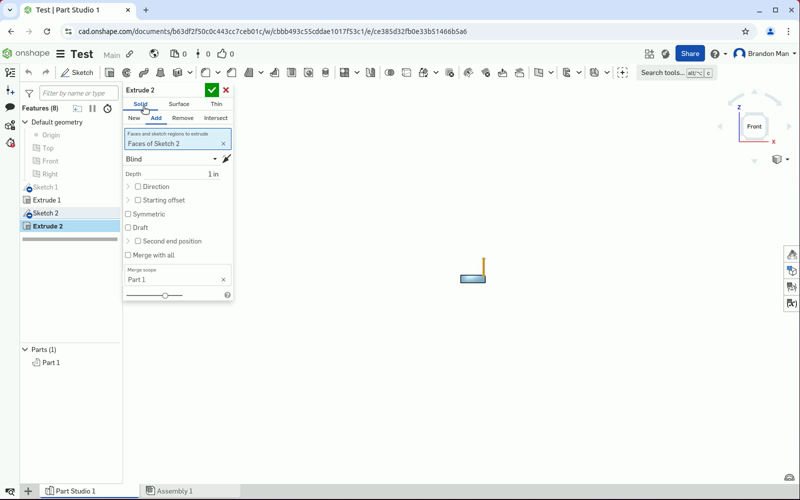
click(143, 106)
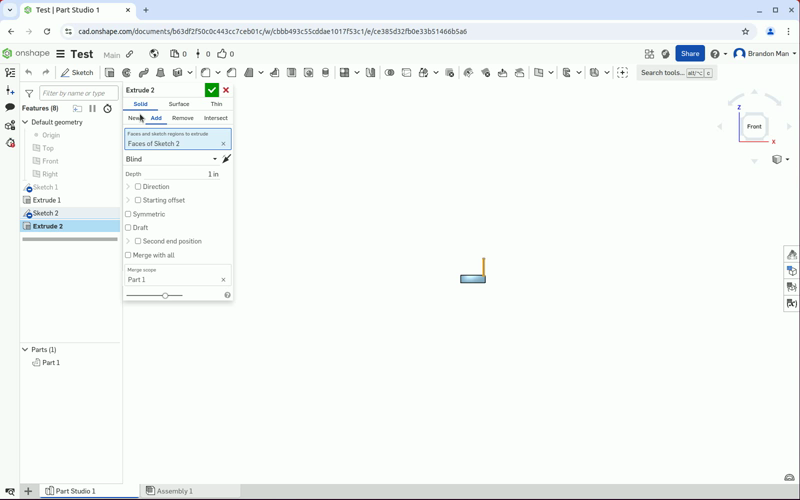
mouse_move(137, 120)
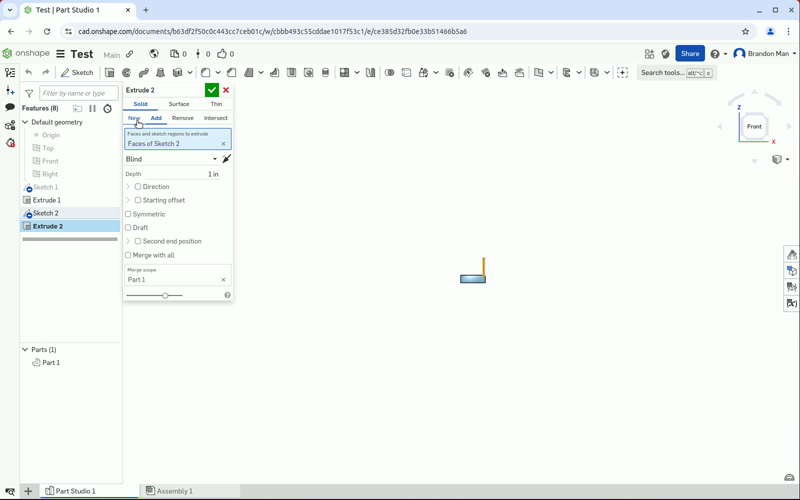
click(137, 120)
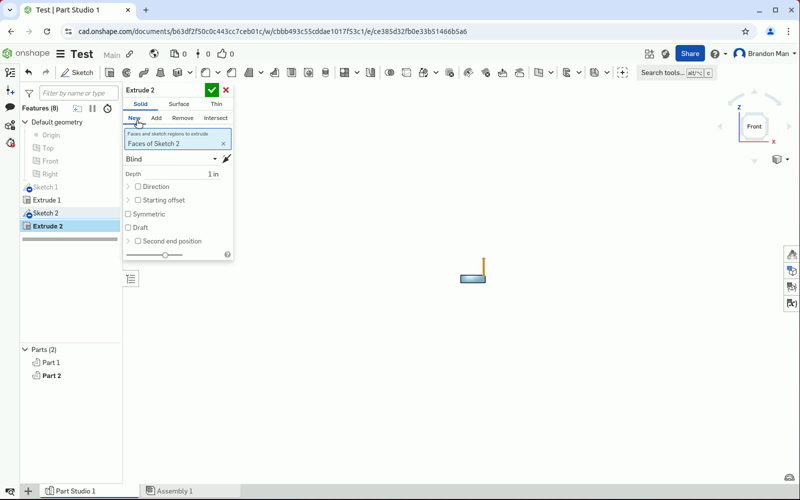
key(tab, 4)
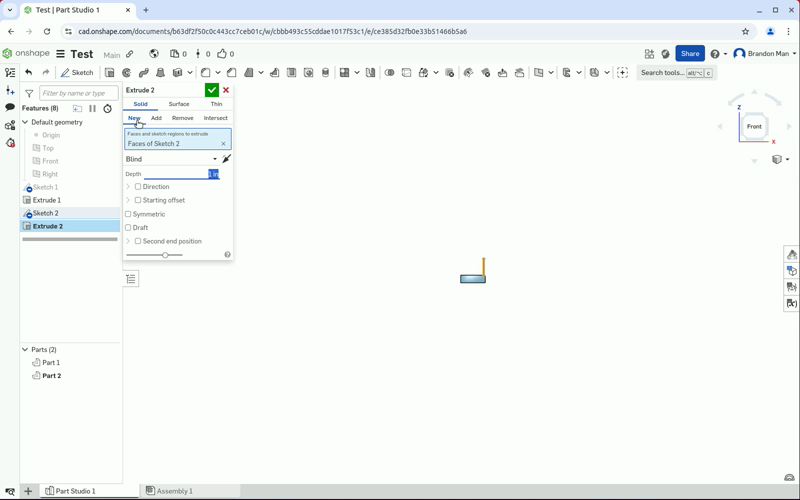
text(23.108)
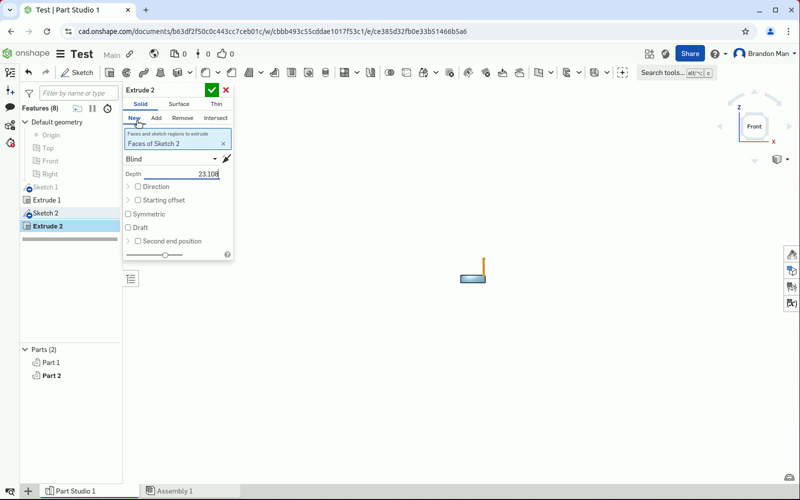
key(enter)
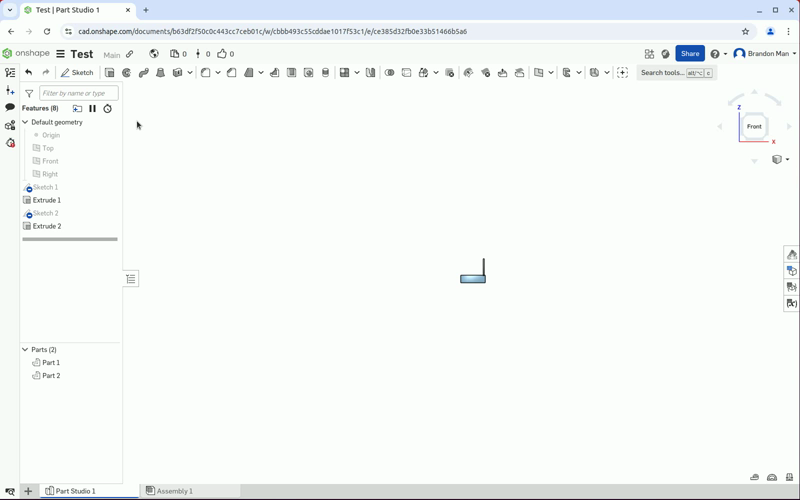
key(shift+h)
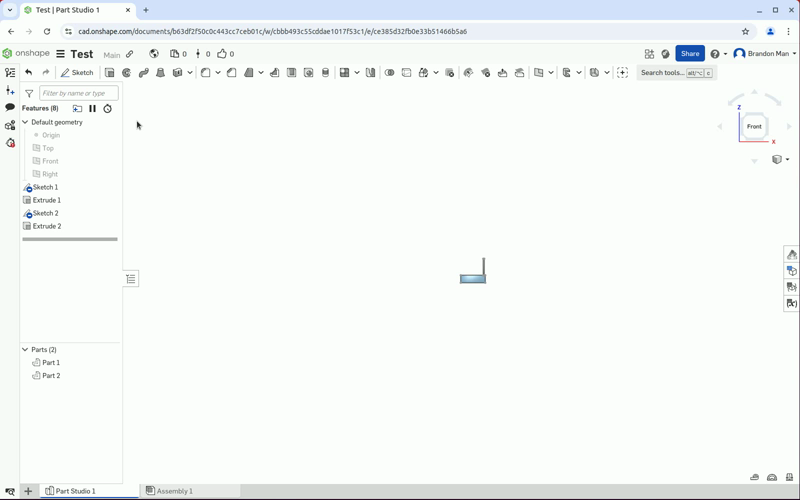
key(shift+h)
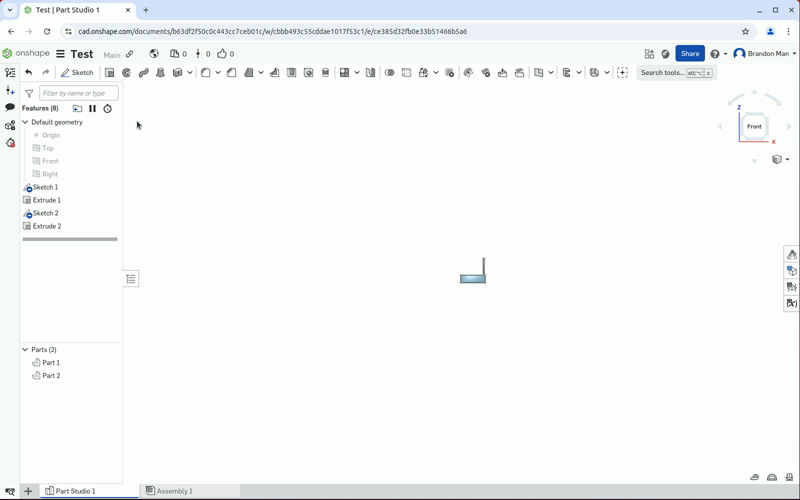
key(shift+7)
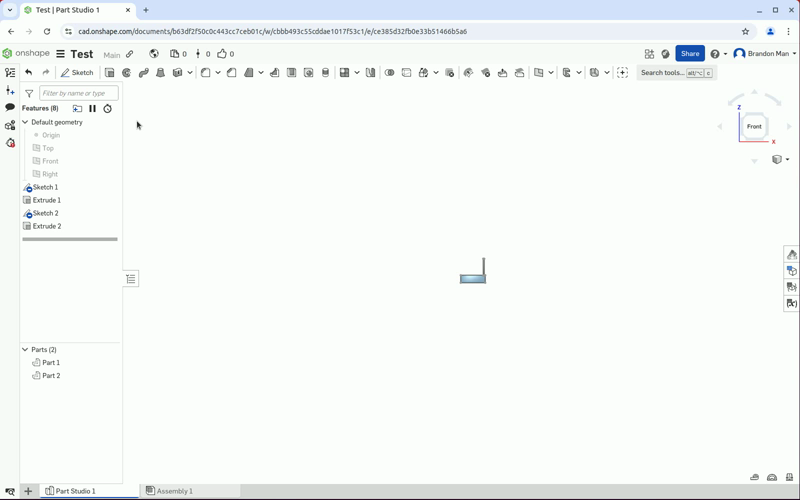
key(left, 2)
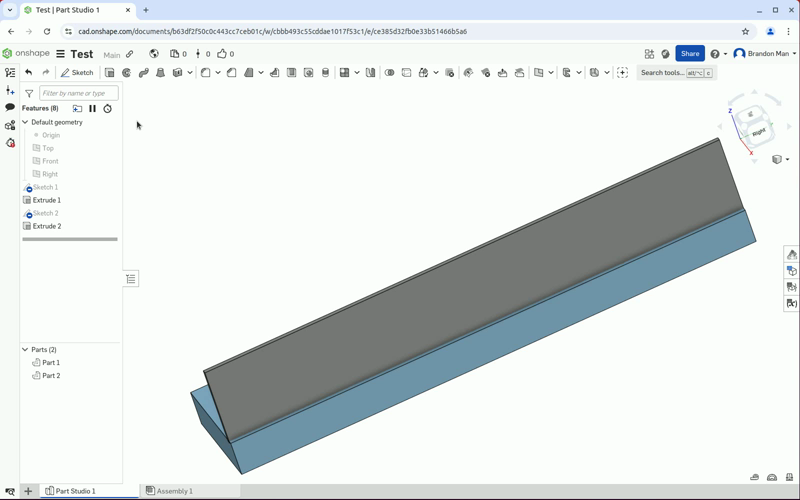
key(down, 2)
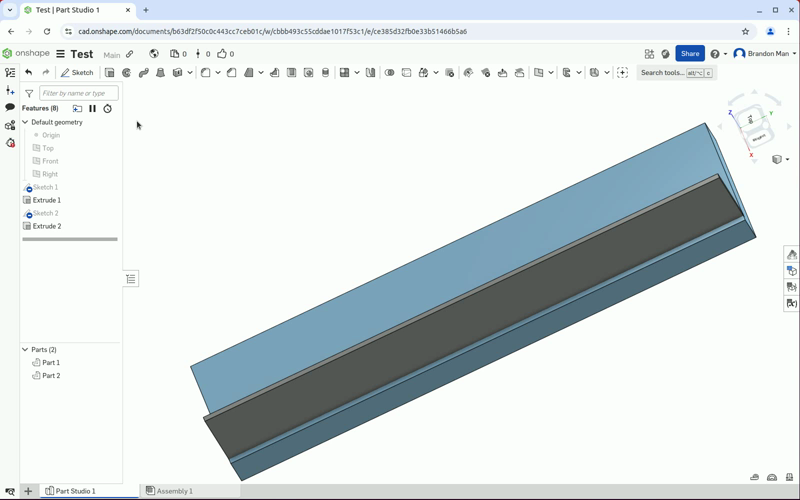
key(up, 2)
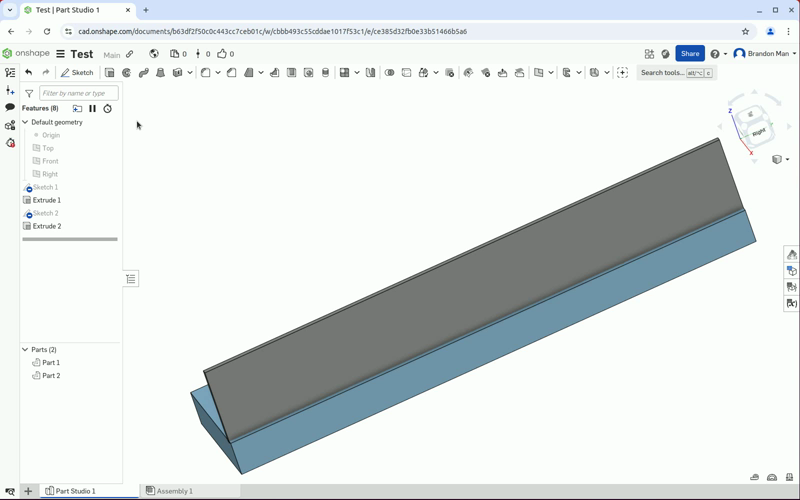
key(right, 2)
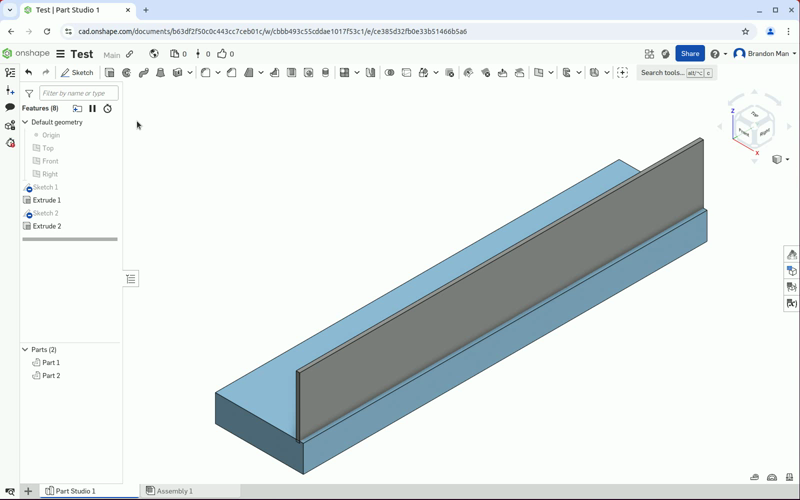
mouse_move(73, 189)
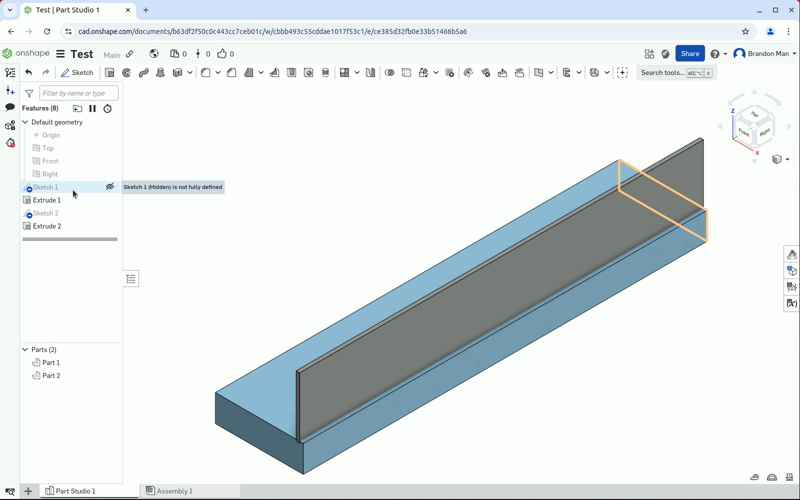
click(73, 189)